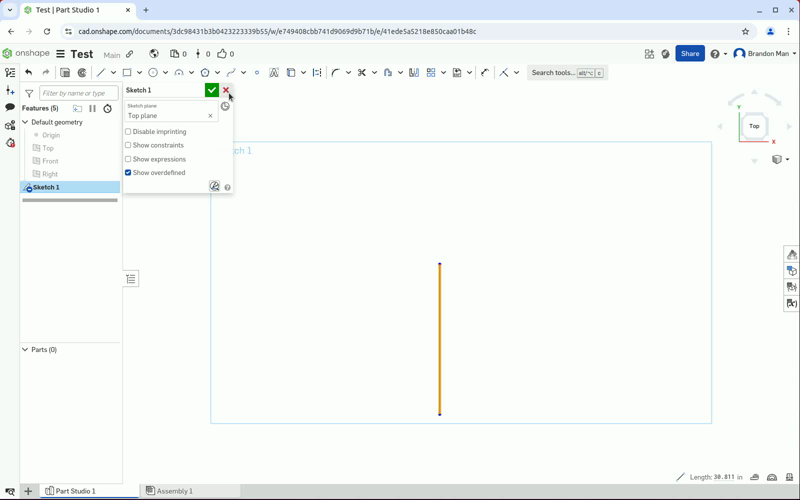
key(shift+h)
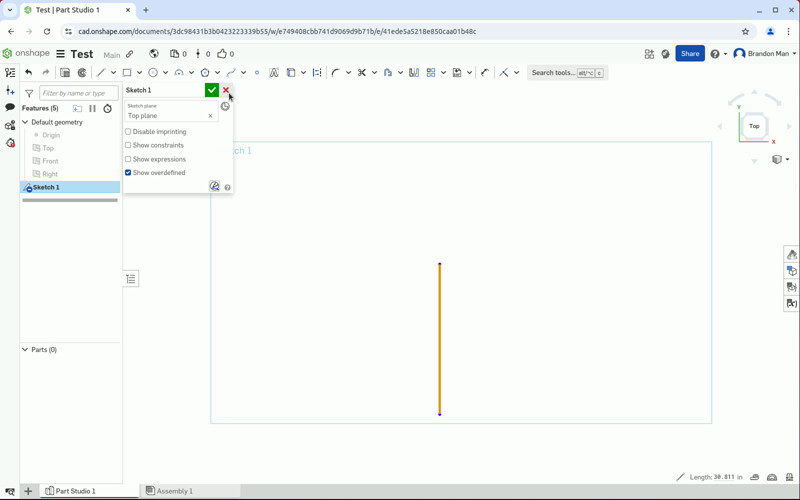
key(shift+s)
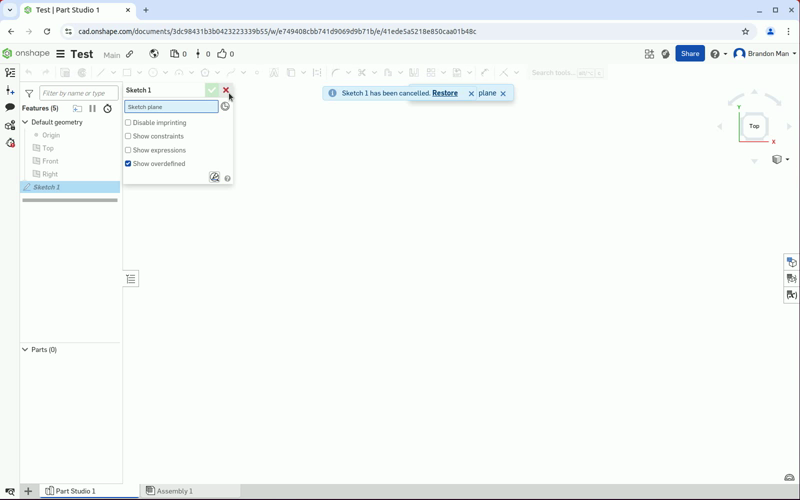
mouse_move(73, 150)
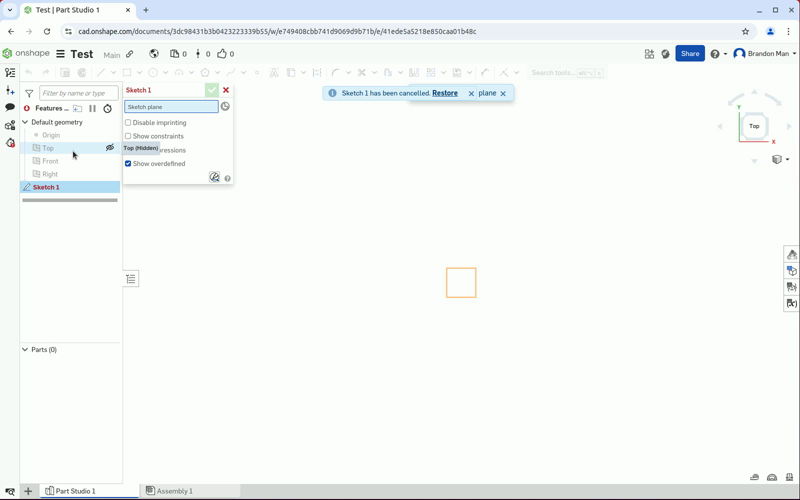
click(73, 150)
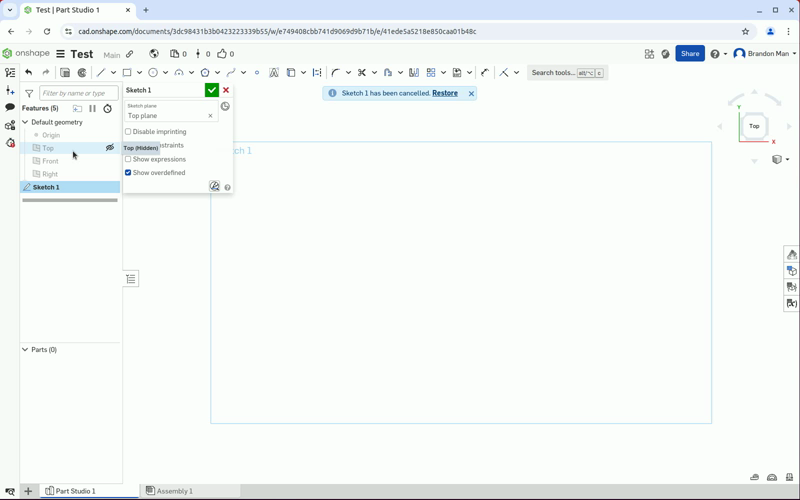
mouse_move(73, 352)
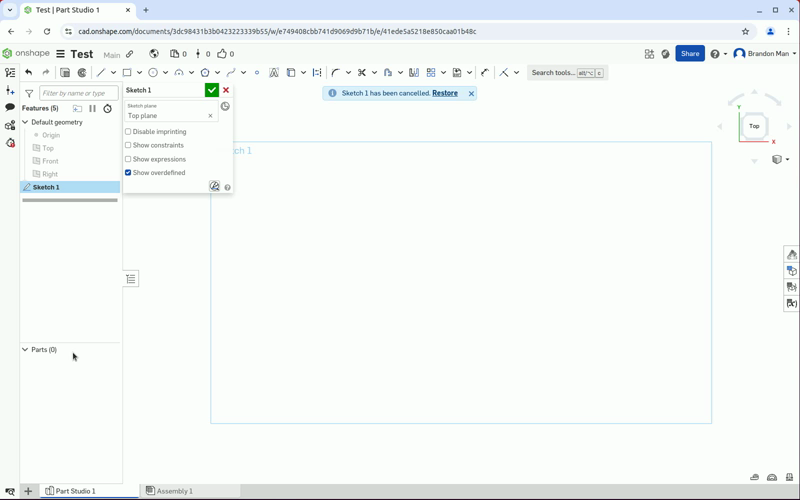
key(y)
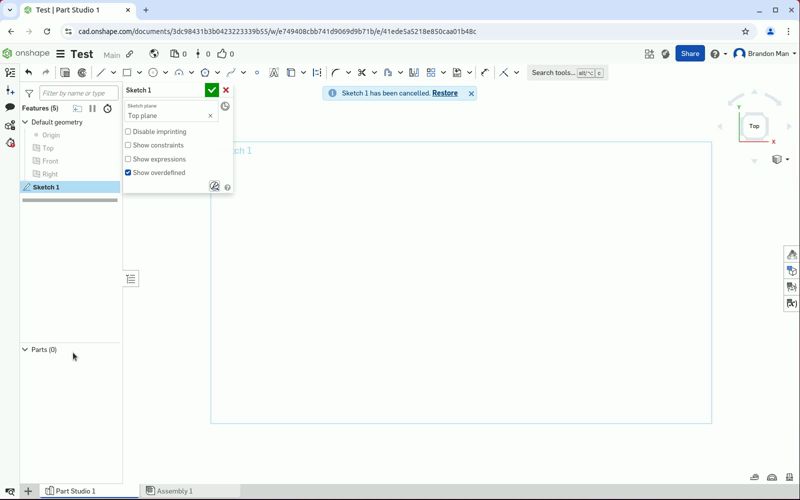
key(l)
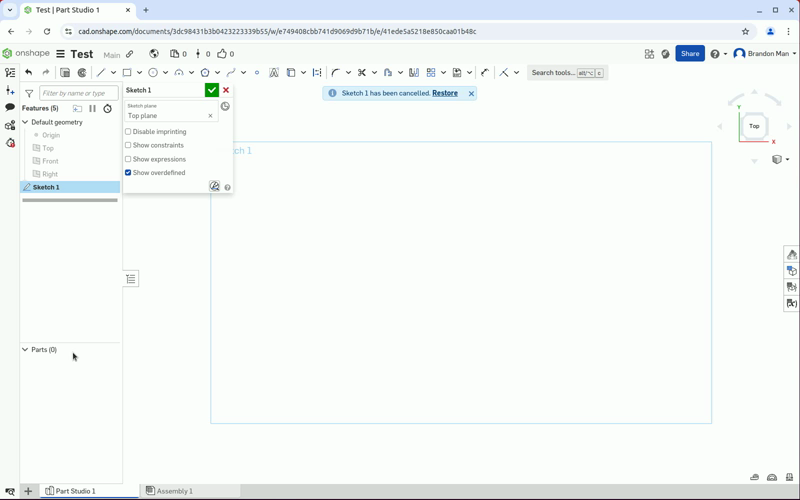
key_down(shift)
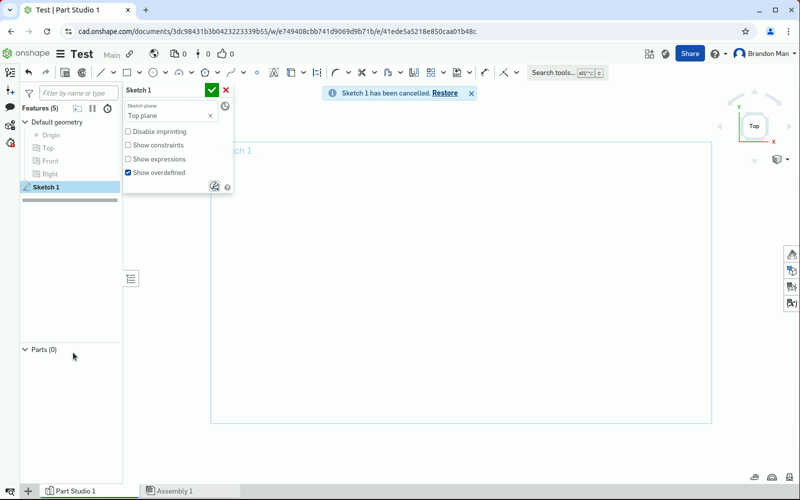
mouse_move(368, 311)
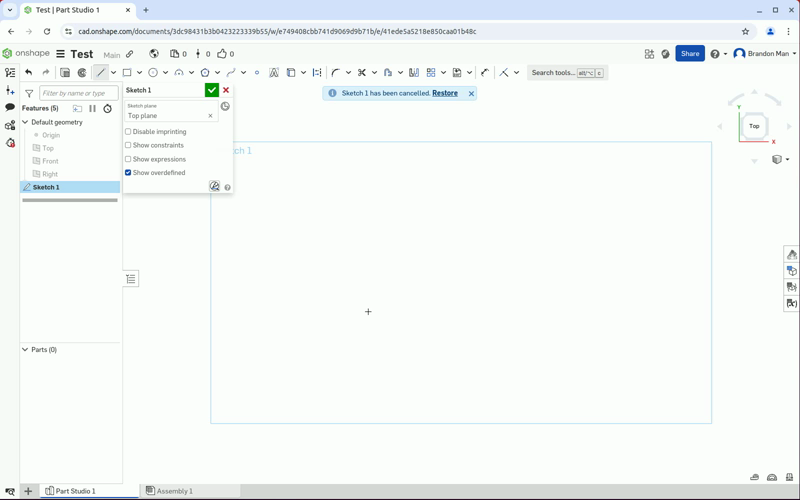
click(368, 311)
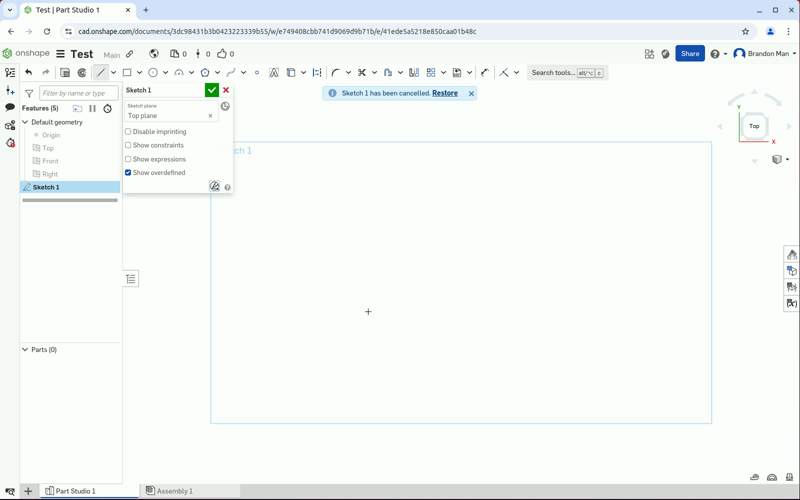
key_up(shift)
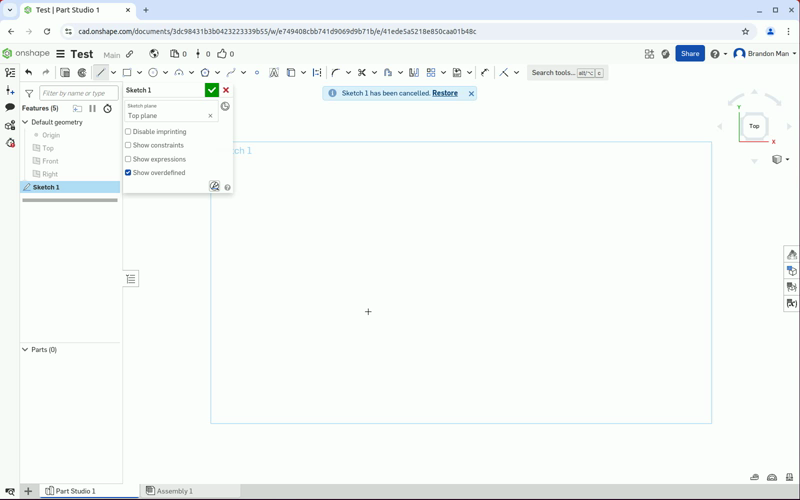
key_down(shift)
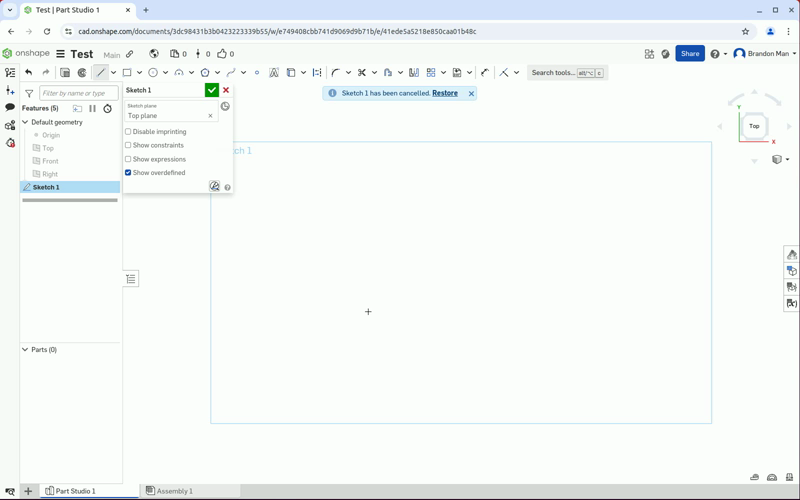
mouse_move(551, 311)
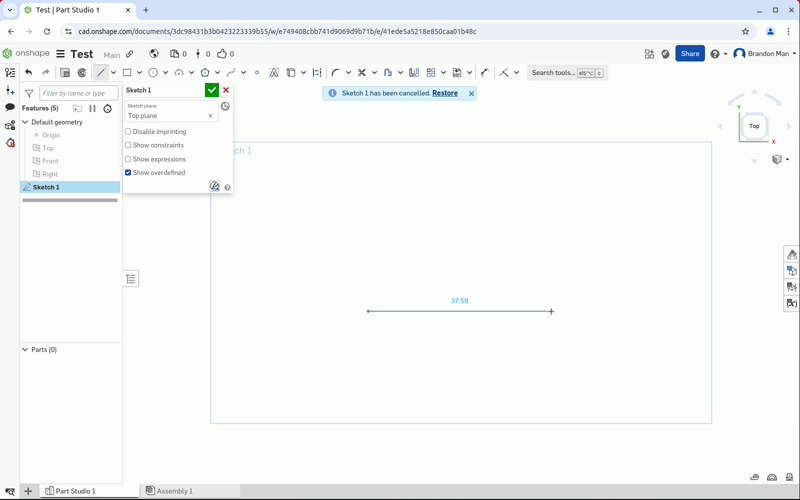
click(551, 311)
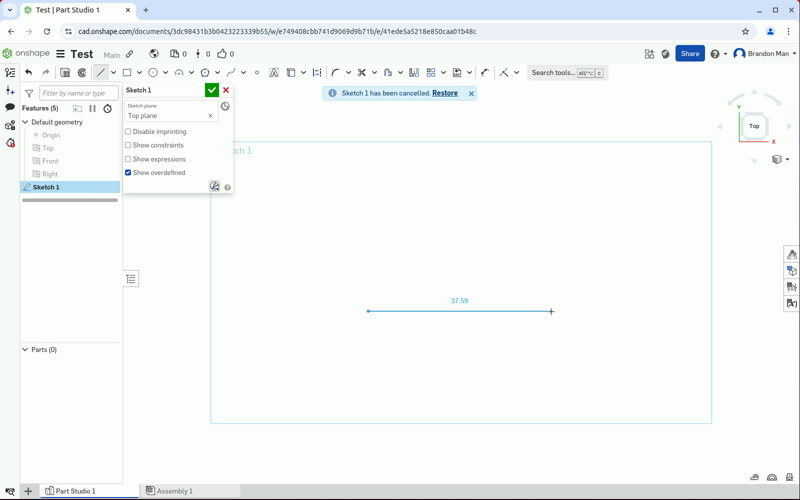
key_up(shift)
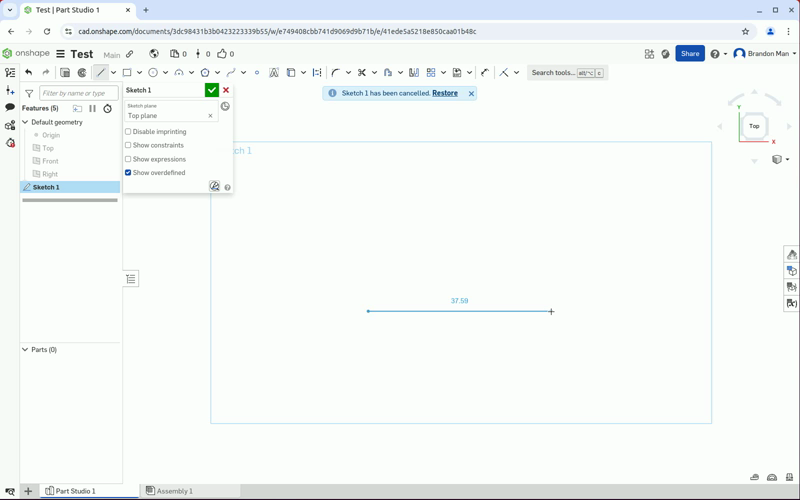
key_down(shift)
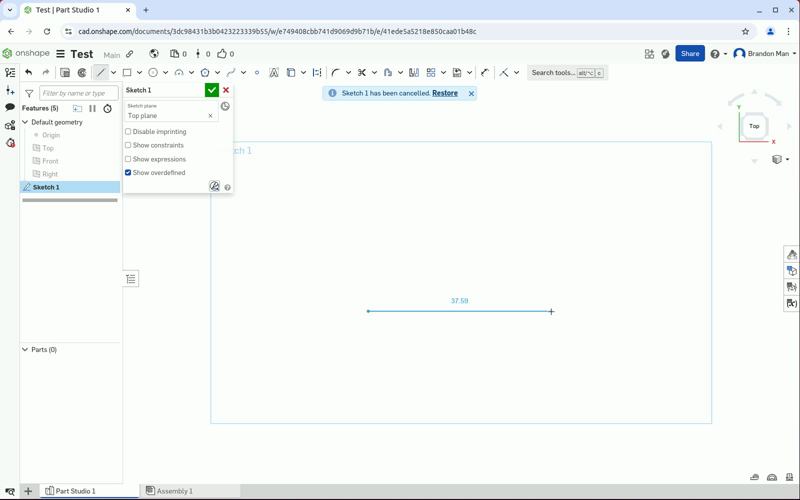
mouse_move(581, 311)
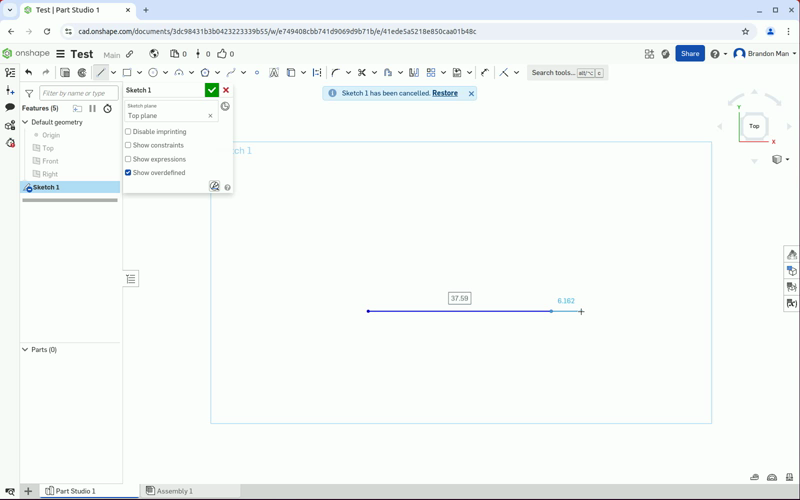
mouse_move(551, 255)
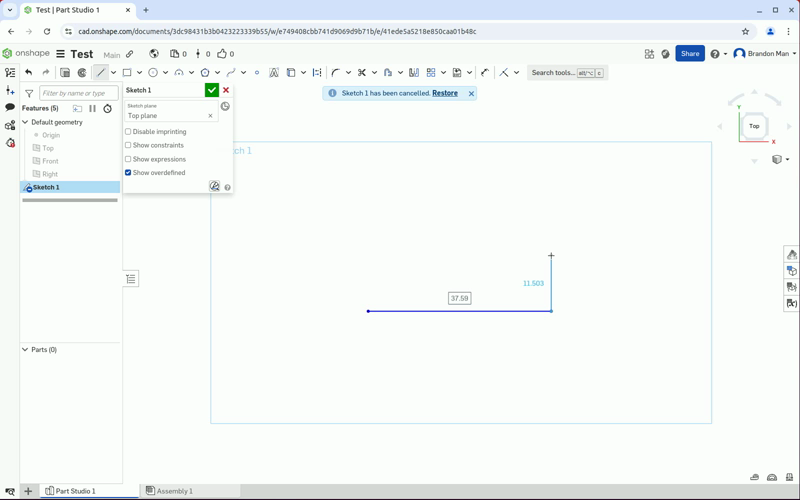
click(551, 255)
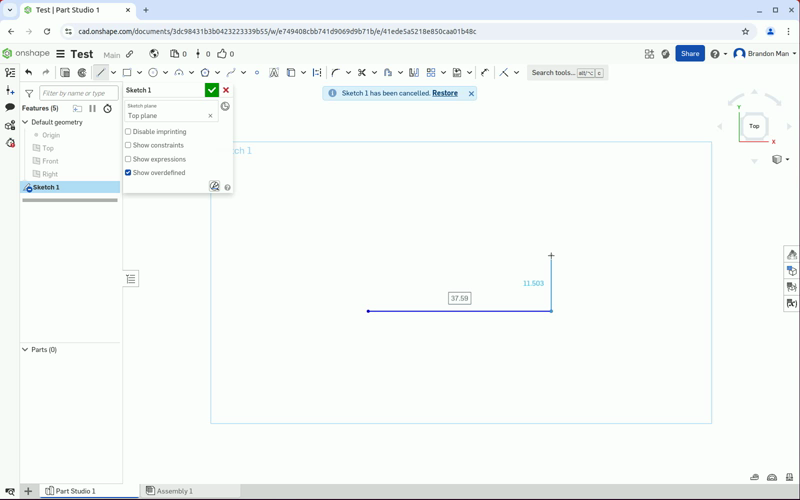
key_up(shift)
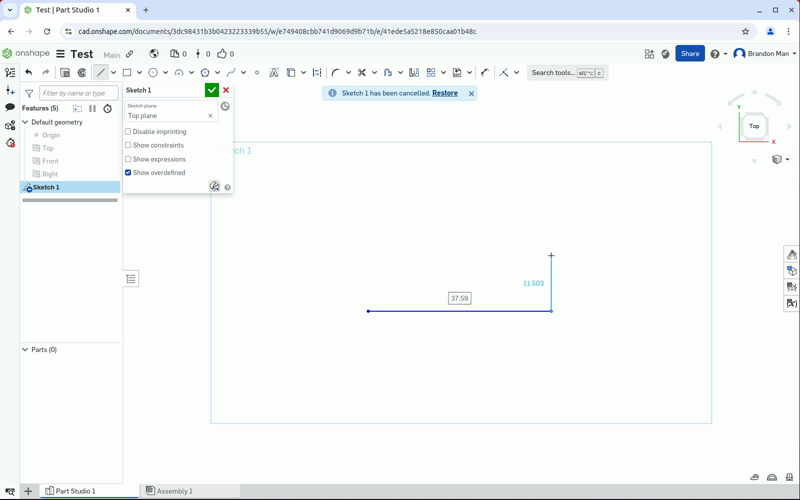
key_down(shift)
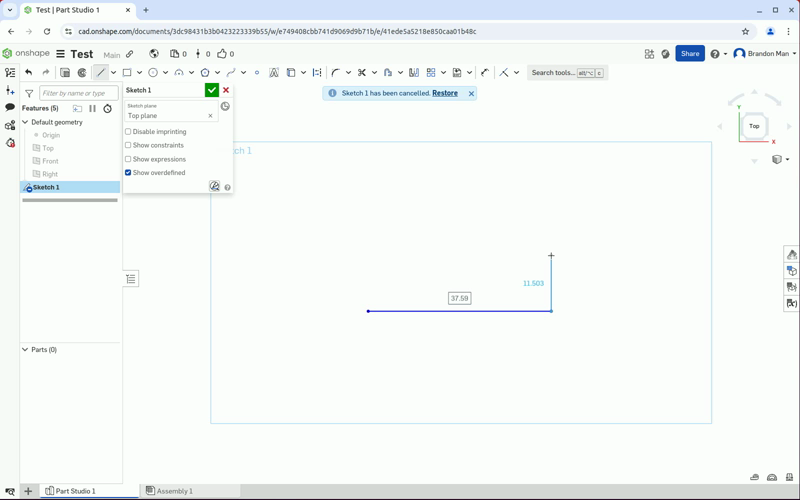
mouse_move(368, 255)
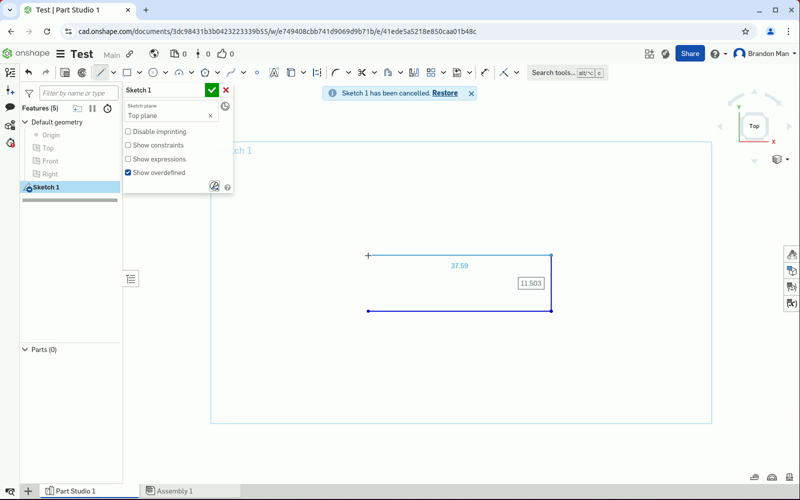
click(368, 255)
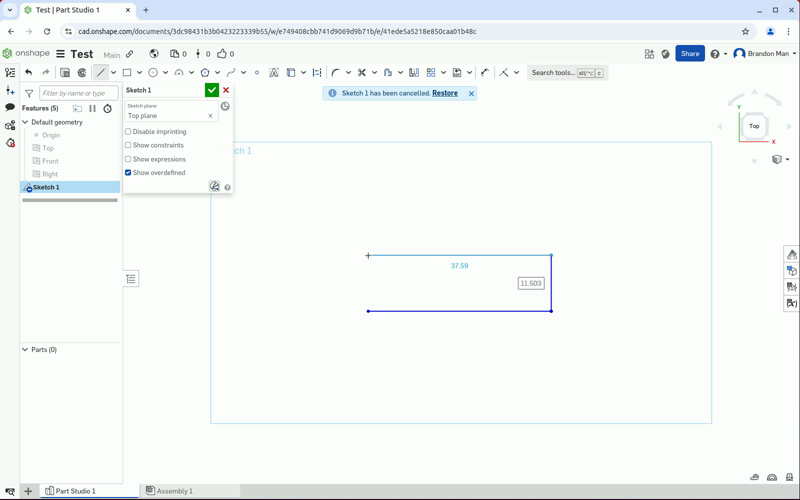
key_up(shift)
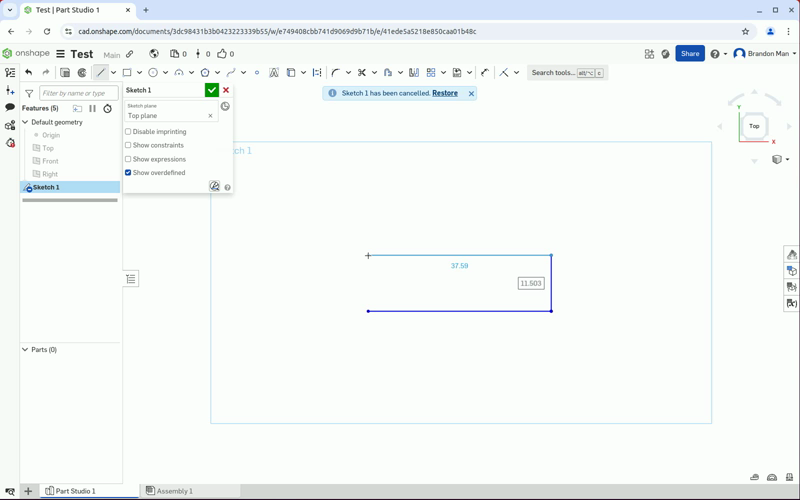
mouse_move(398, 255)
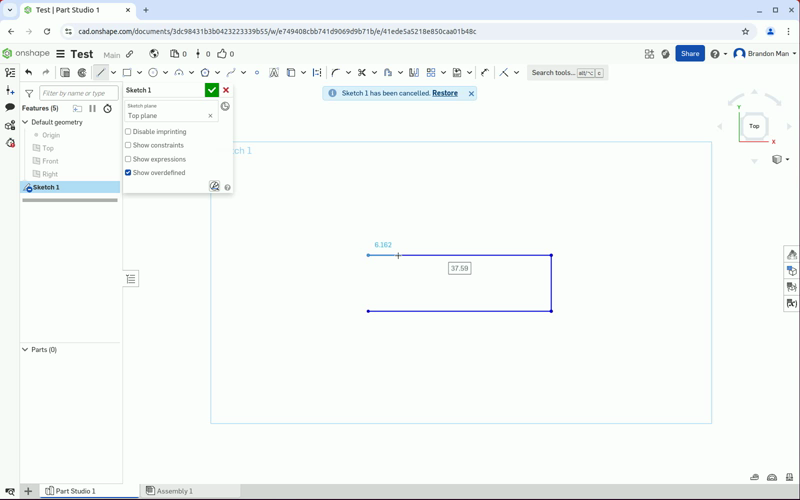
key_down(shift)
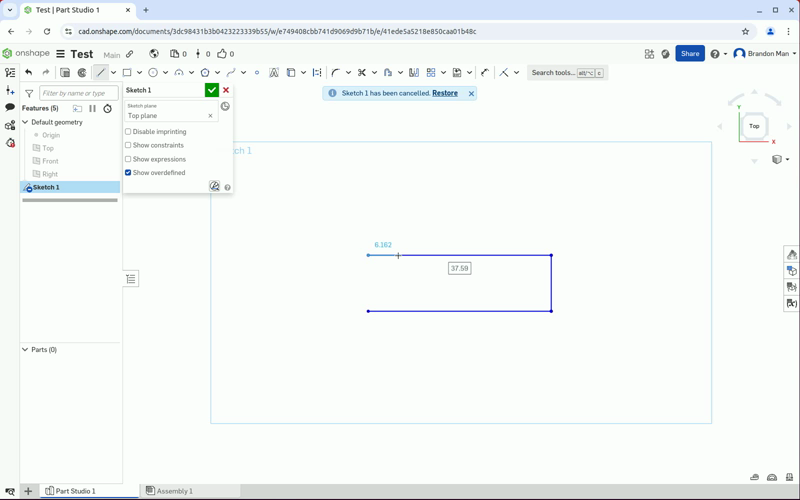
mouse_move(368, 311)
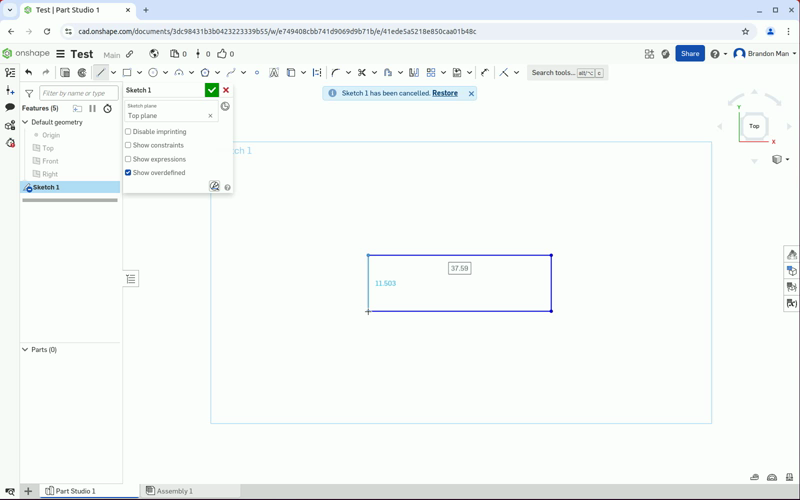
key_up(shift)
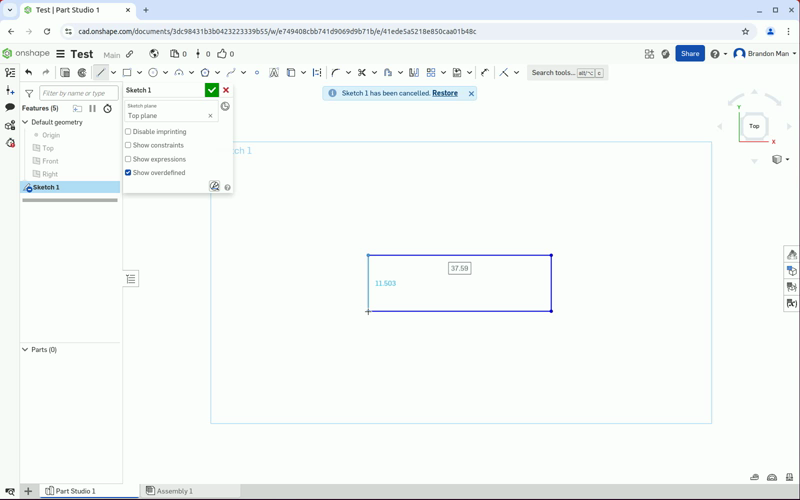
click(368, 311)
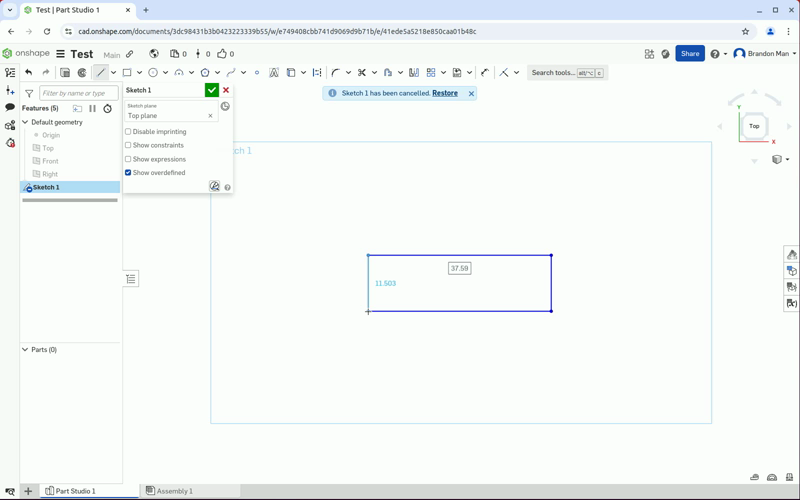
key(esc)
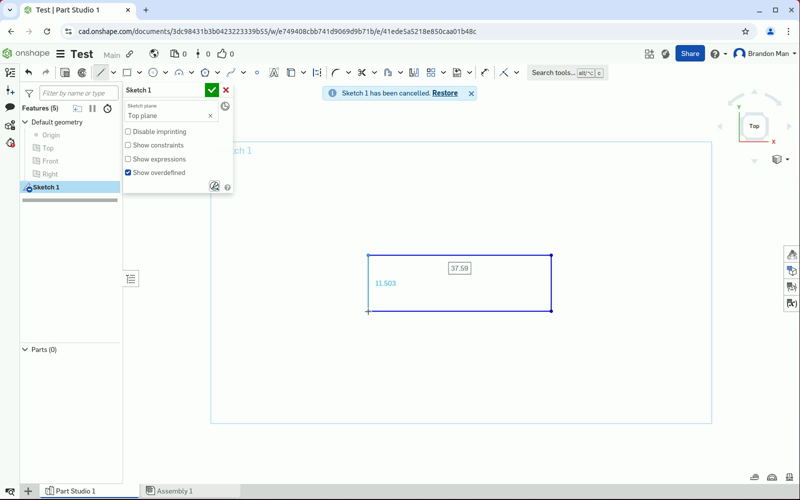
mouse_move(534, 277)
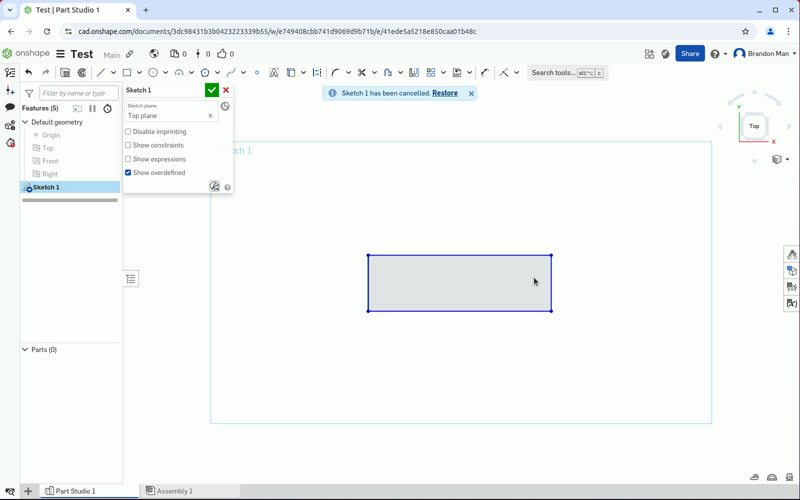
click(534, 277)
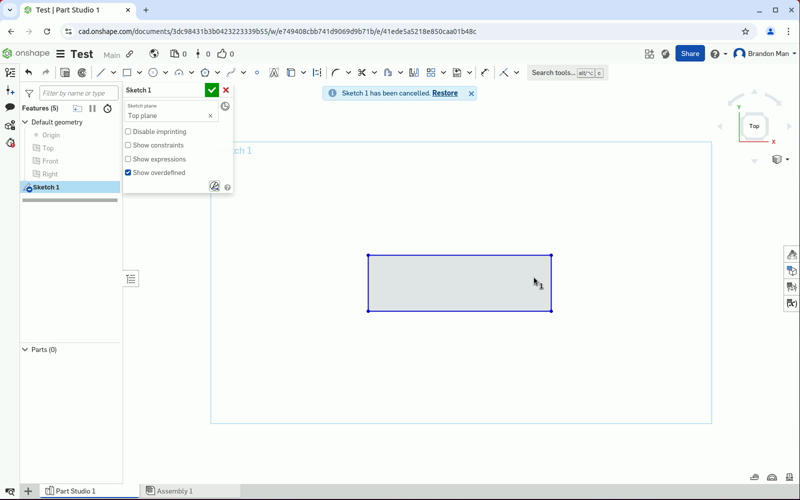
mouse_move(73, 352)
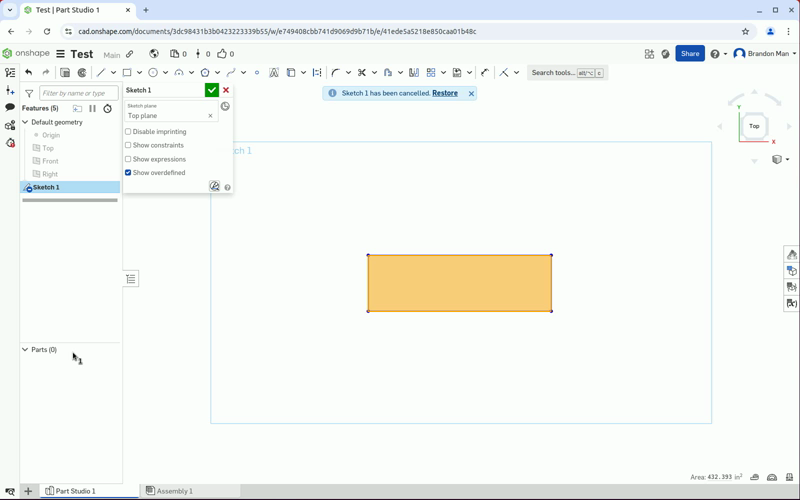
key(shift+y)
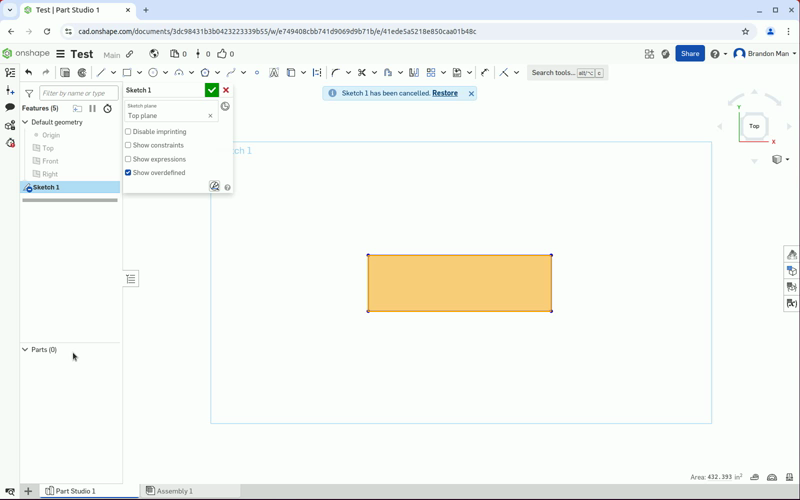
key(shift+e)
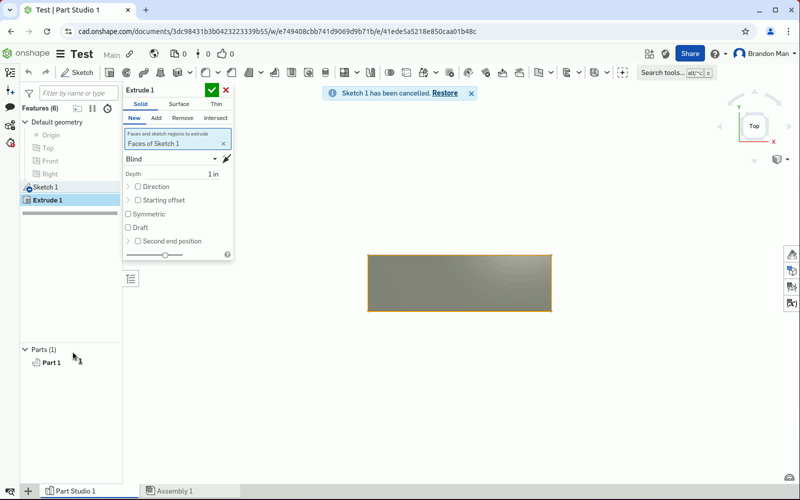
mouse_move(143, 106)
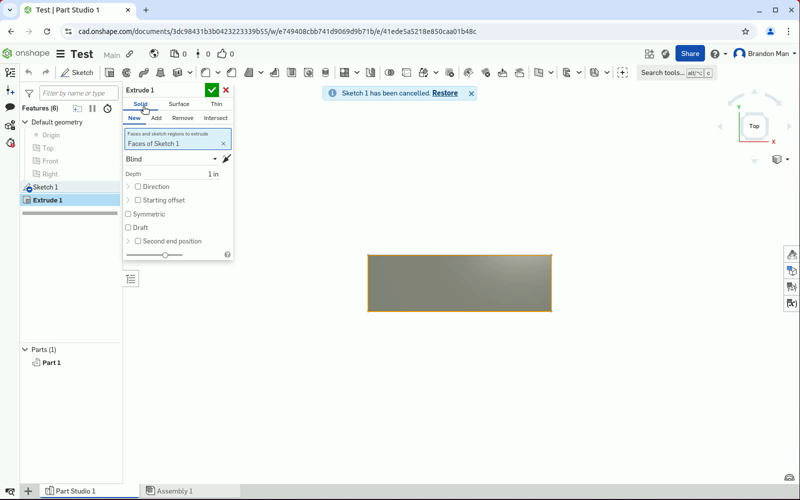
click(143, 106)
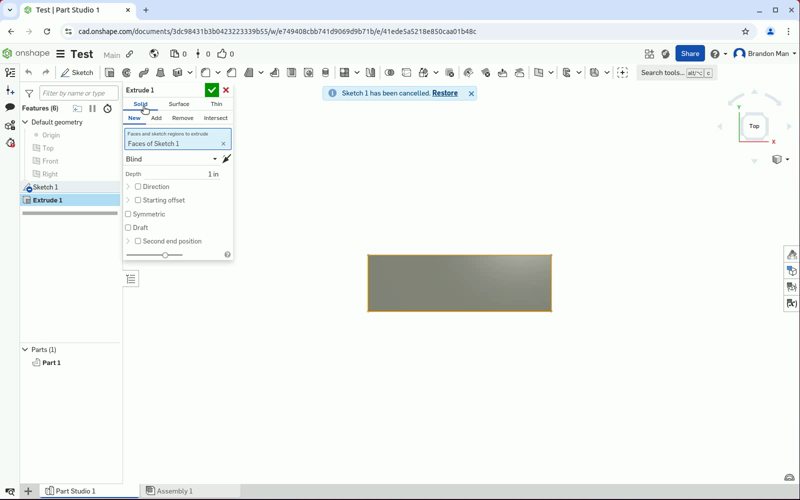
mouse_move(137, 120)
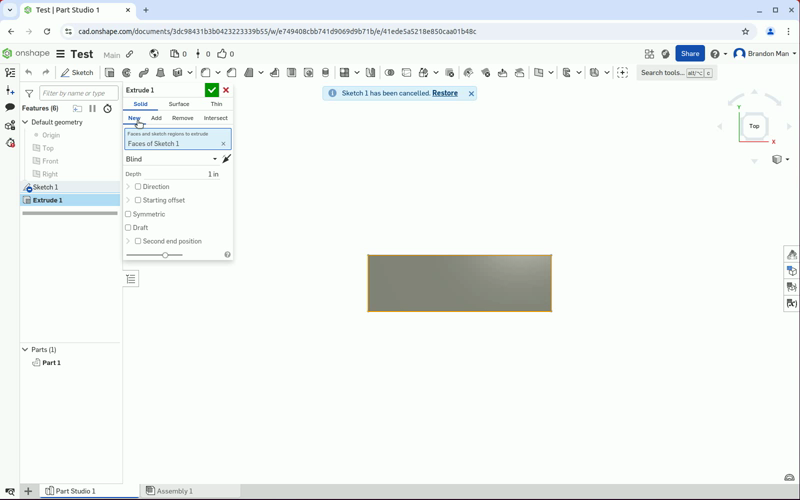
click(137, 120)
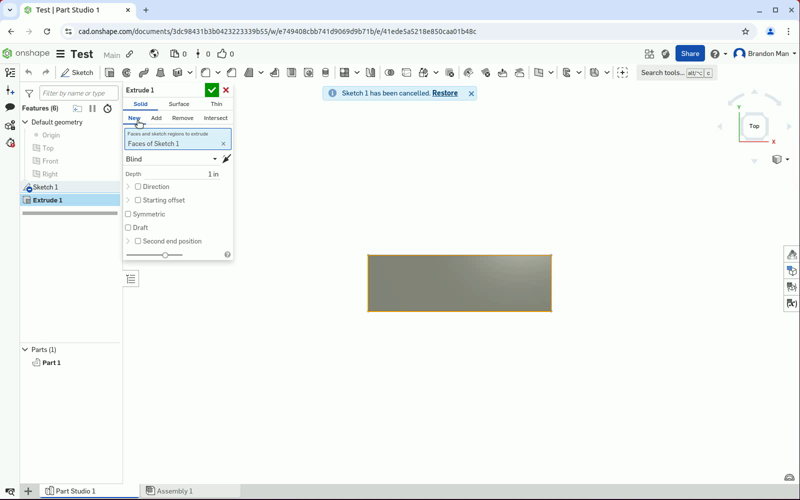
key(tab, 4)
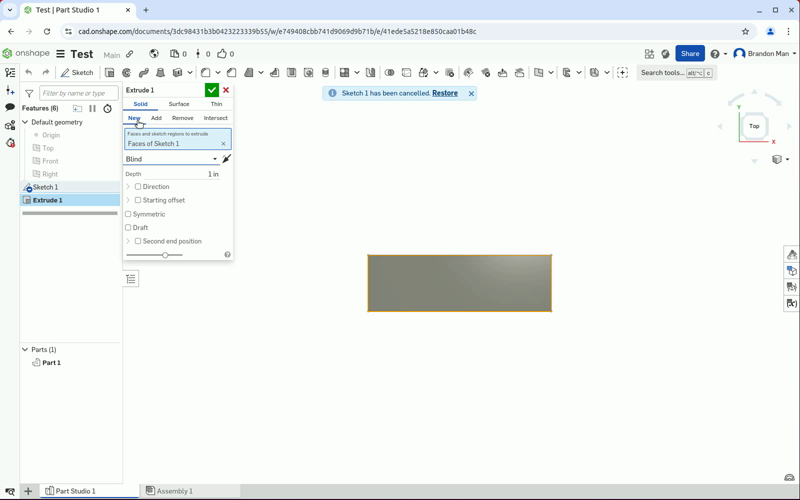
text(-7.703)
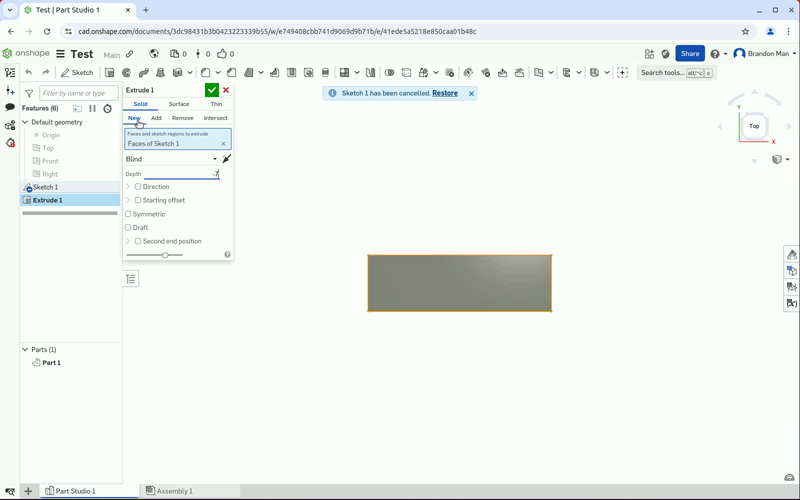
key(enter)
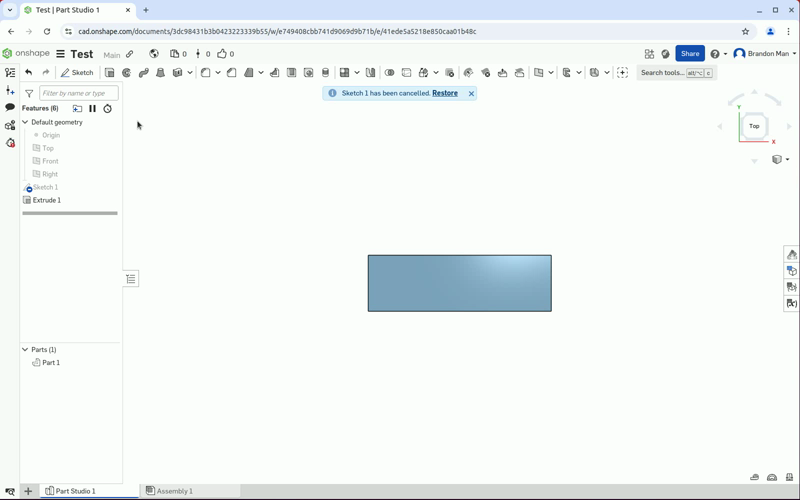
key(shift+h)
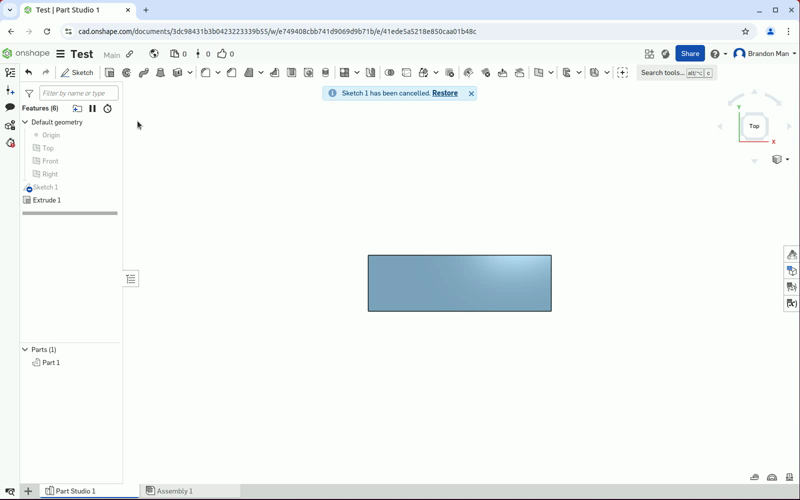
key(shift+h)
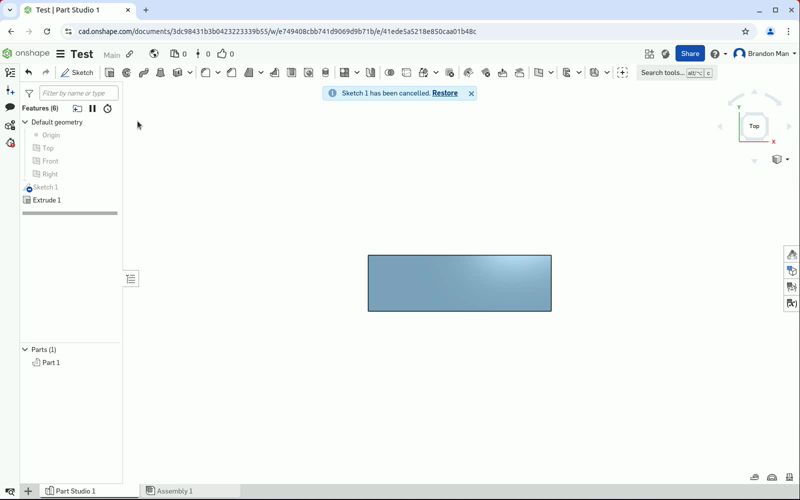
mouse_move(73, 189)
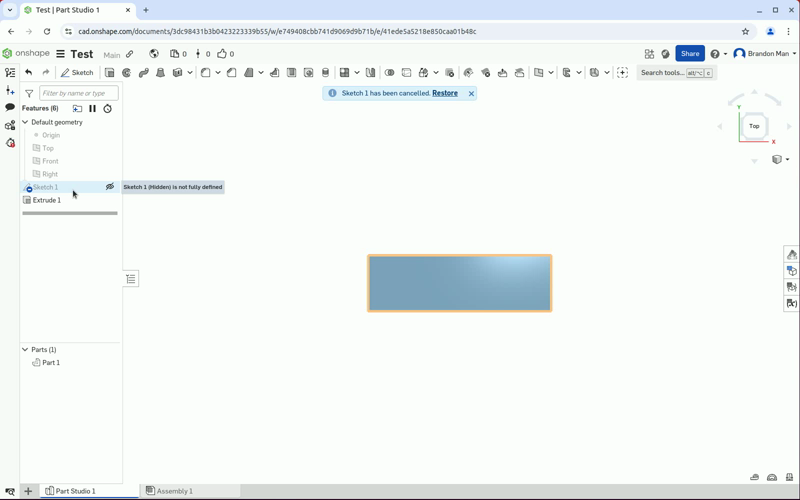
click(73, 189)
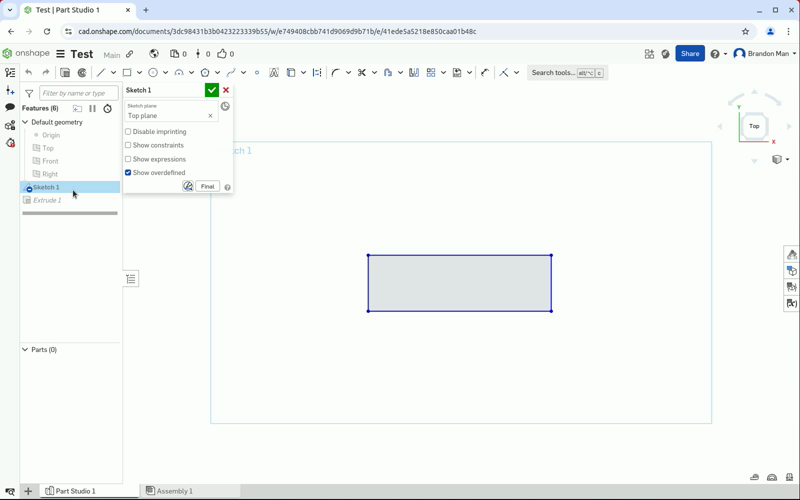
mouse_move(229, 92)
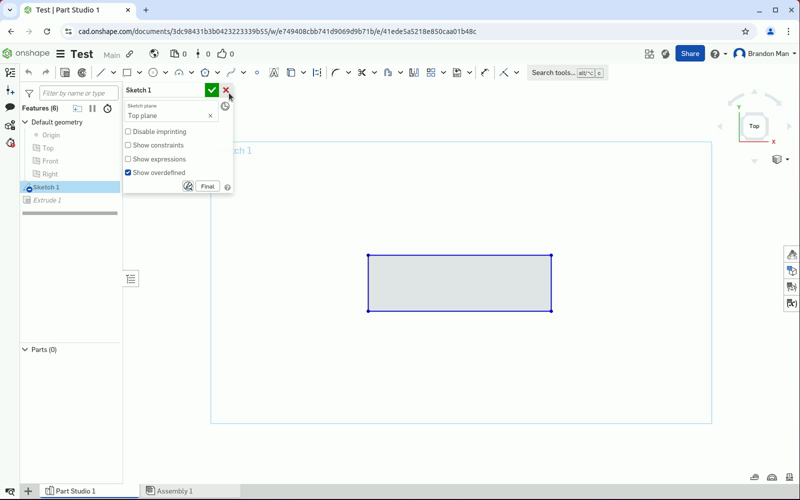
click(229, 92)
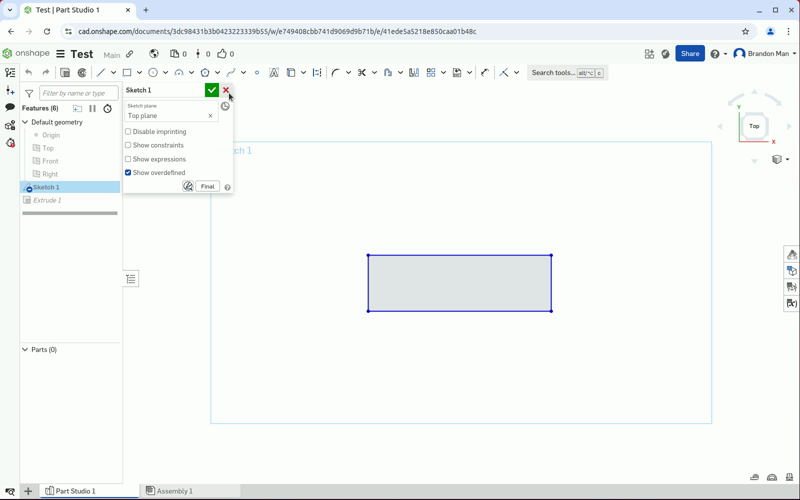
key(shift+s)
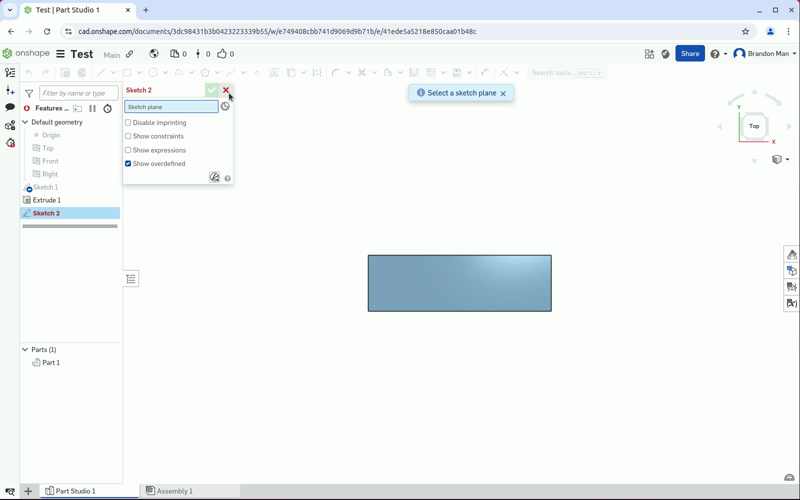
mouse_move(73, 150)
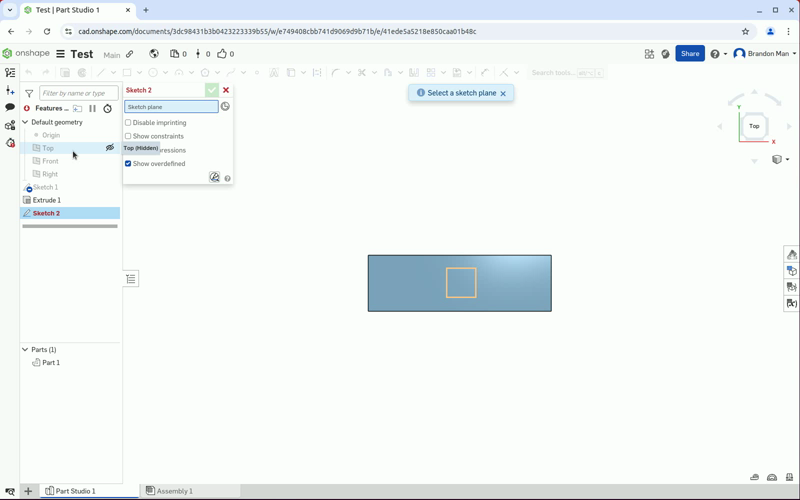
click(73, 150)
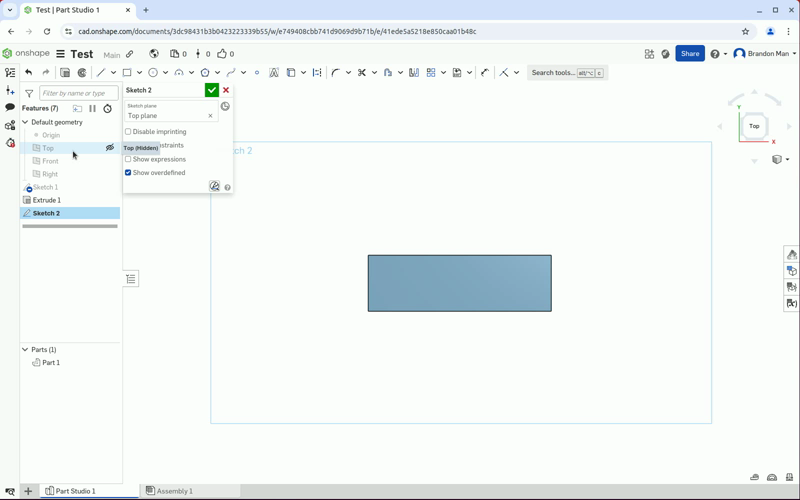
mouse_move(73, 352)
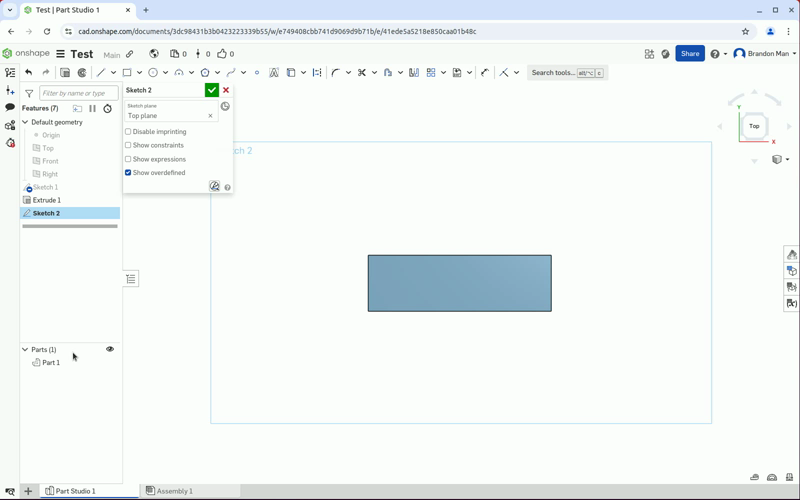
key(y)
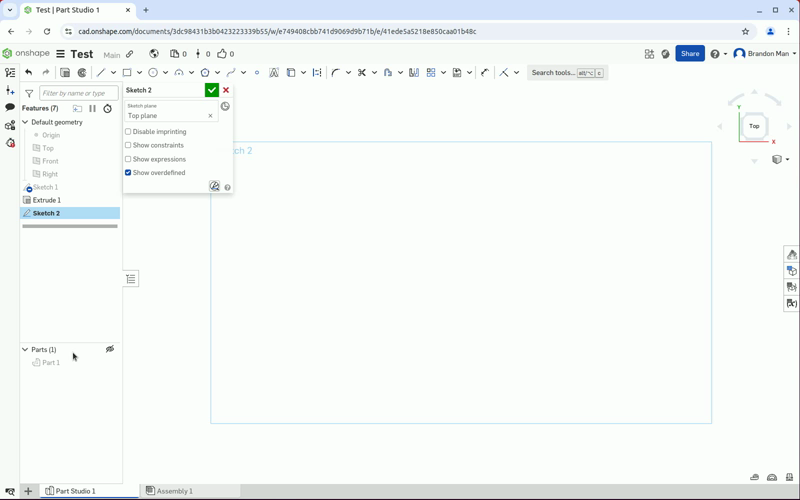
key(l)
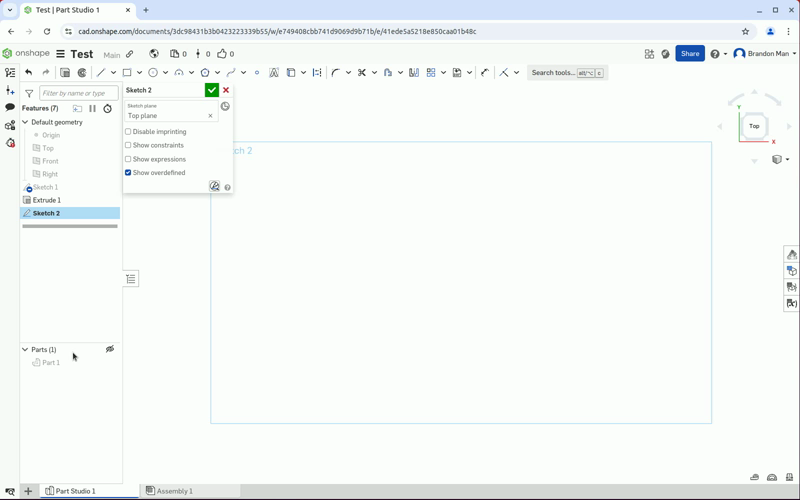
key_down(shift)
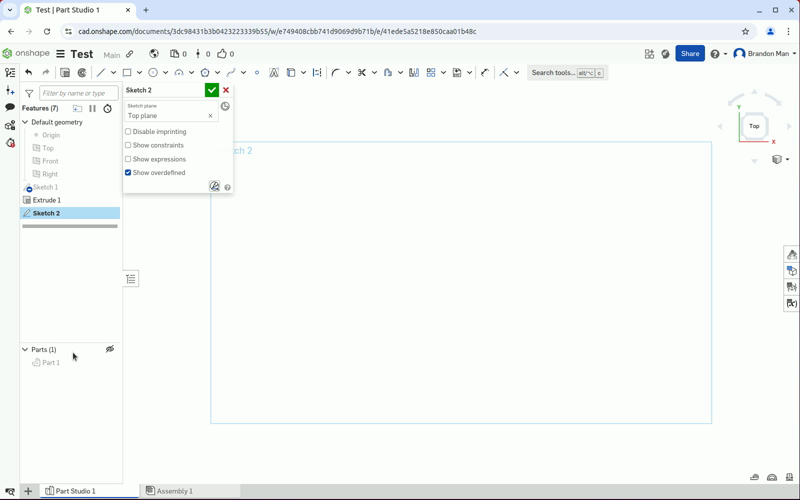
mouse_move(348, 395)
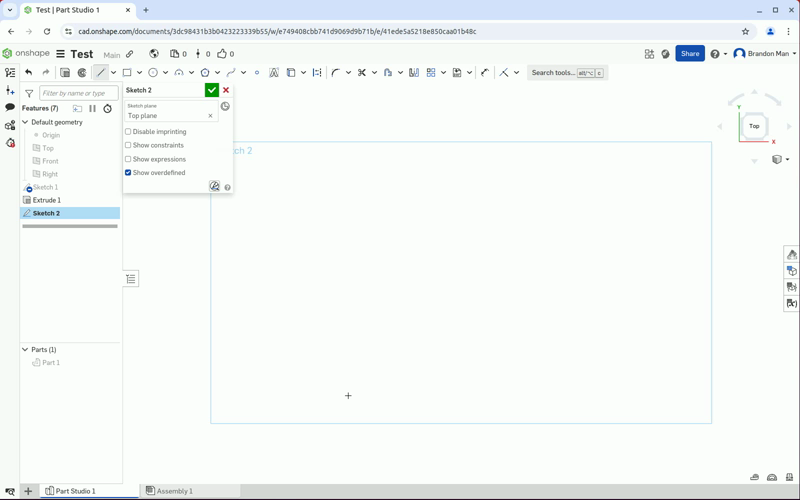
click(348, 395)
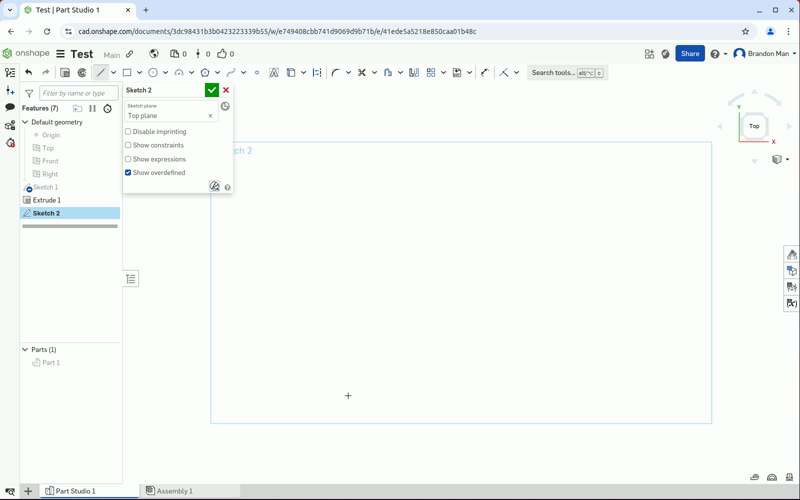
key_up(shift)
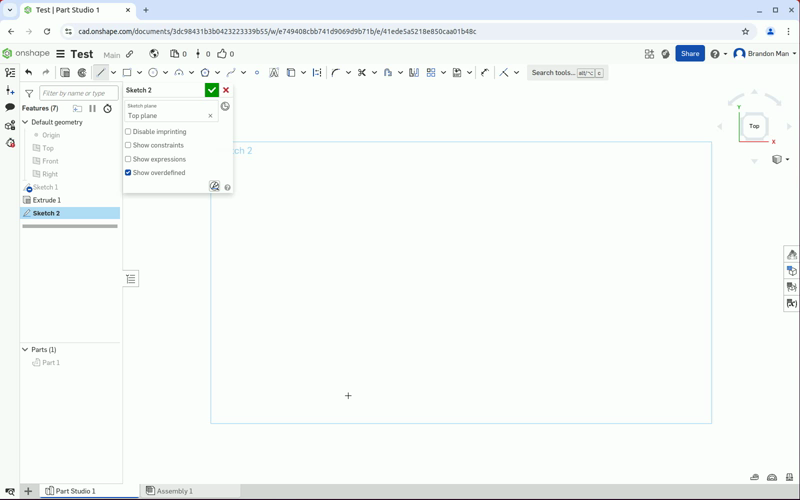
key_down(shift)
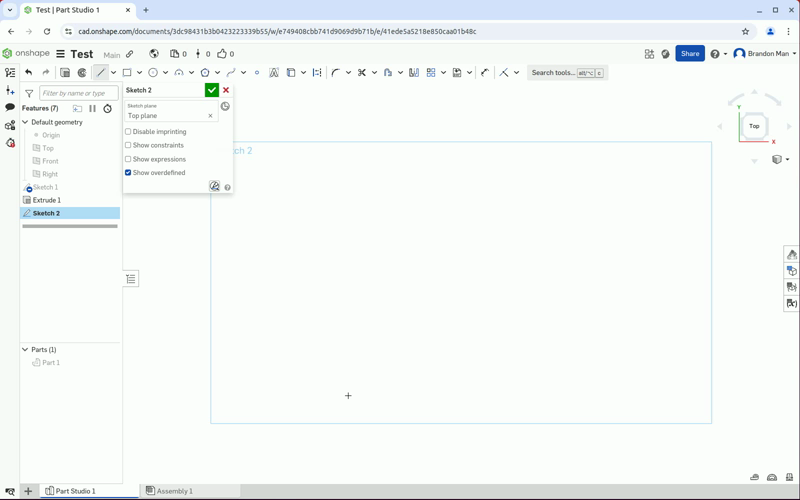
mouse_move(572, 395)
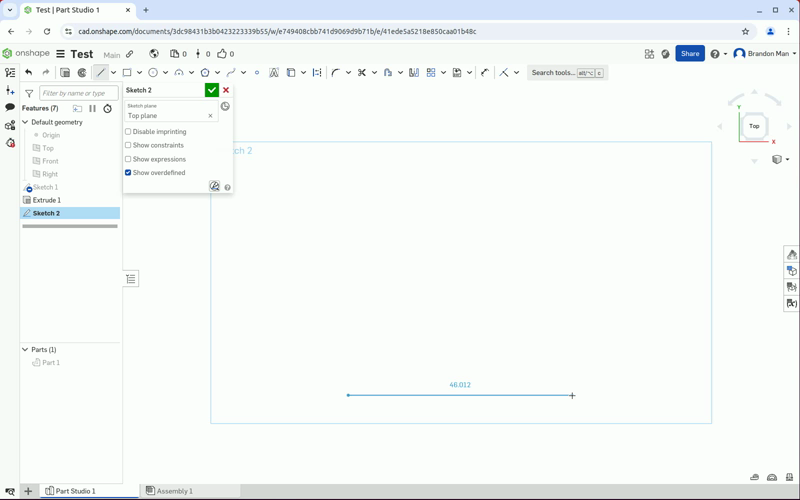
click(572, 395)
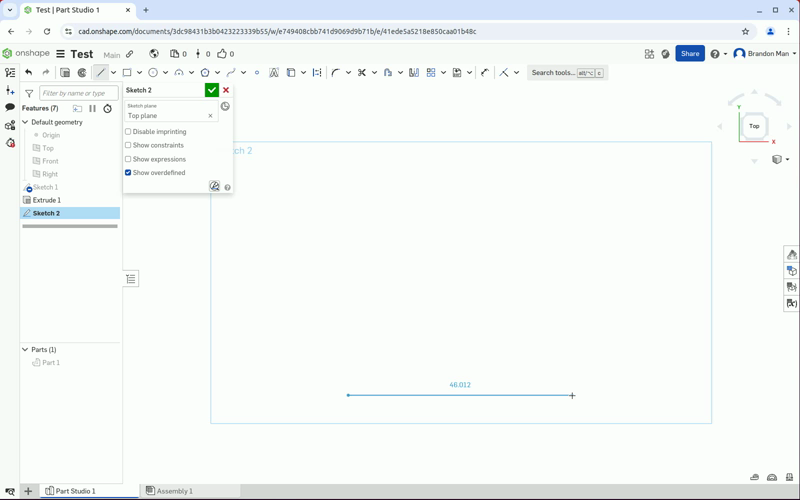
key_up(shift)
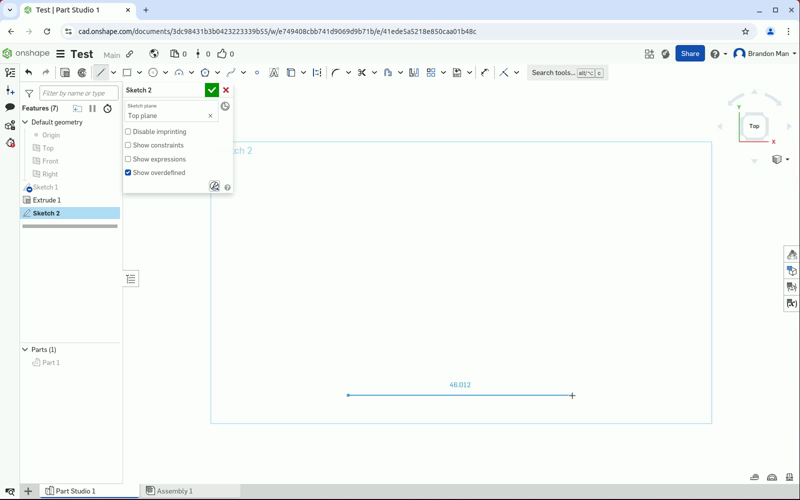
key_down(shift)
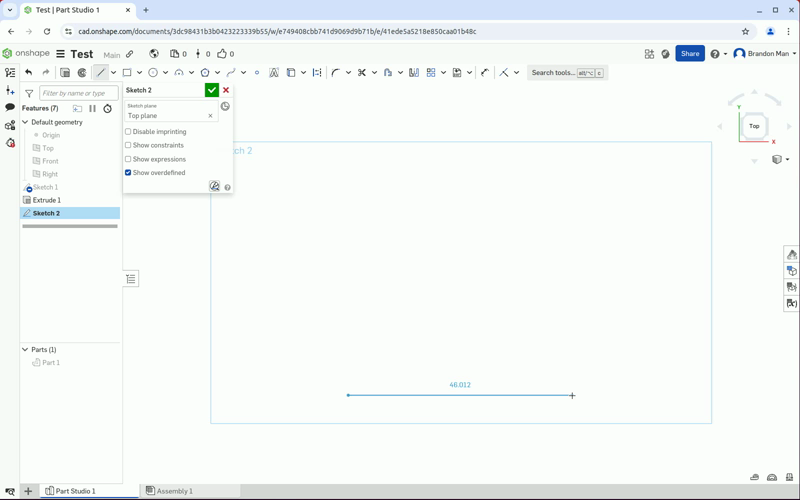
mouse_move(572, 171)
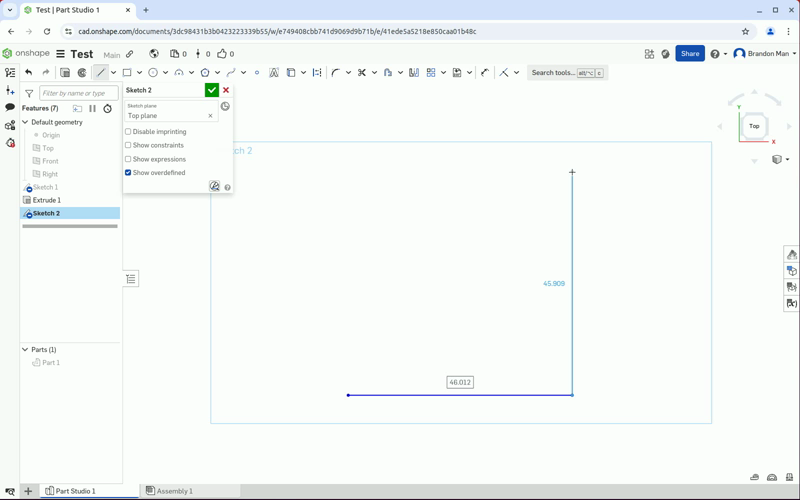
click(572, 171)
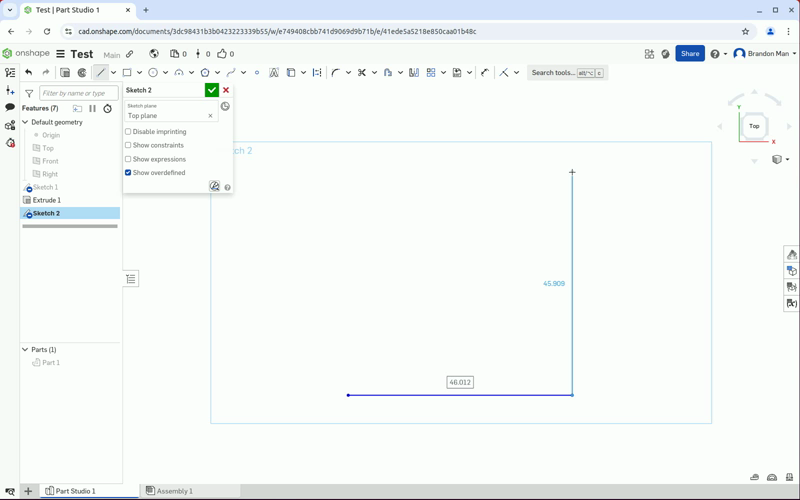
key_up(shift)
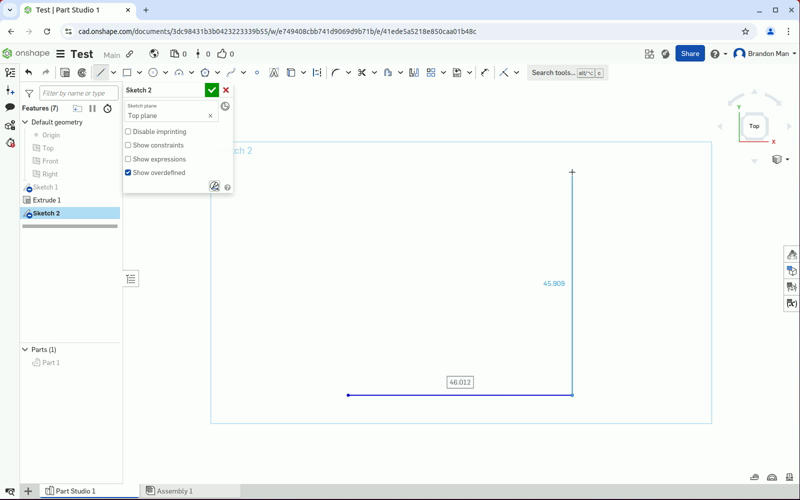
key_down(shift)
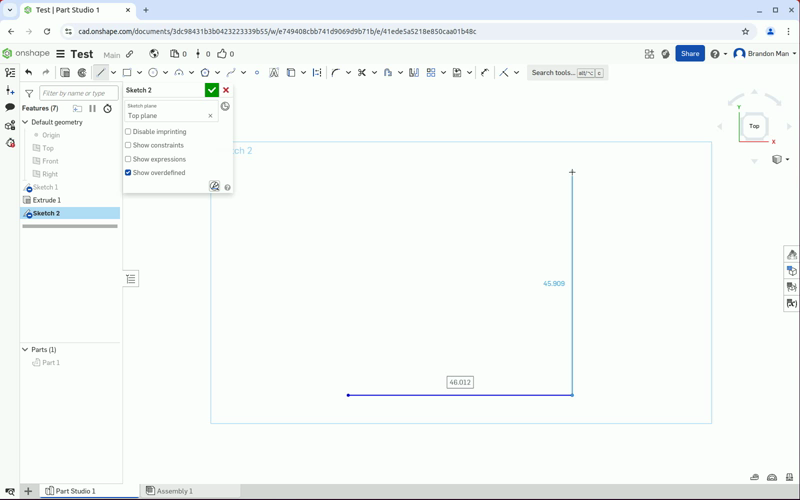
mouse_move(348, 171)
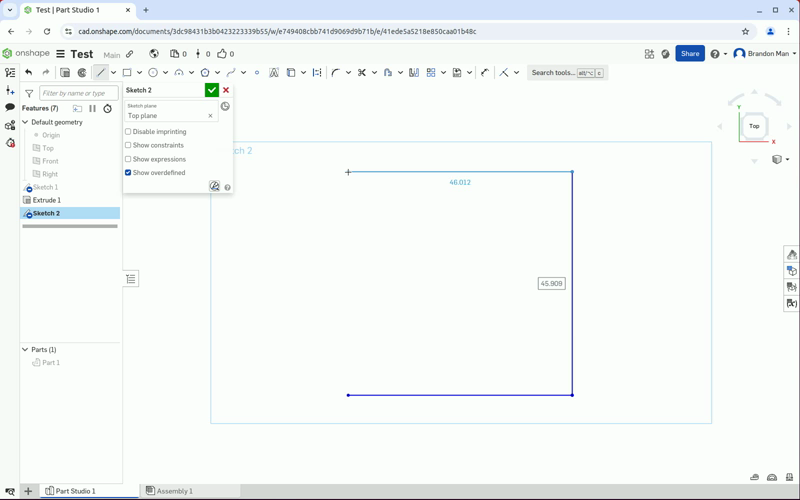
click(348, 171)
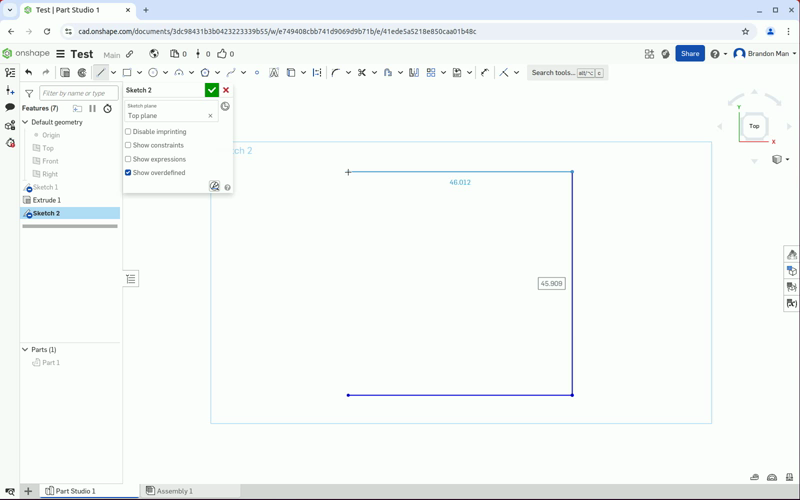
key_up(shift)
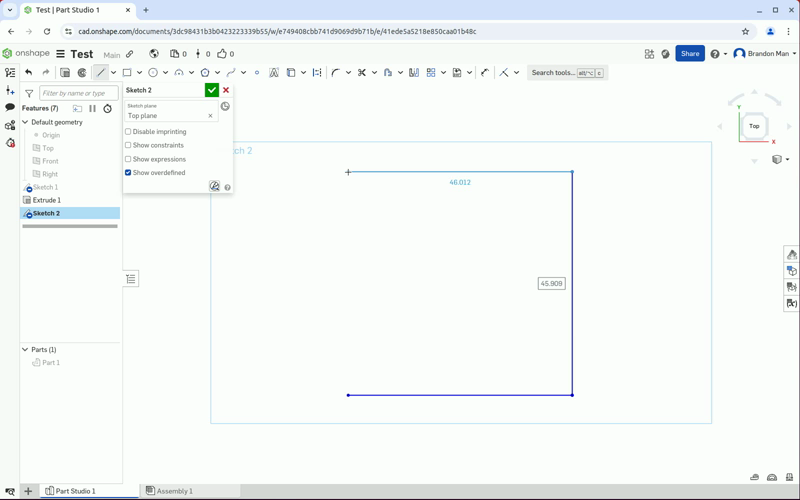
key_down(shift)
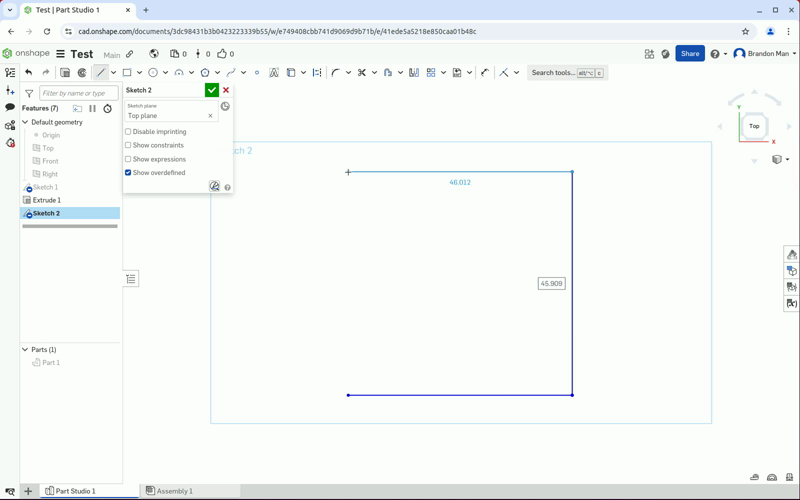
mouse_move(348, 395)
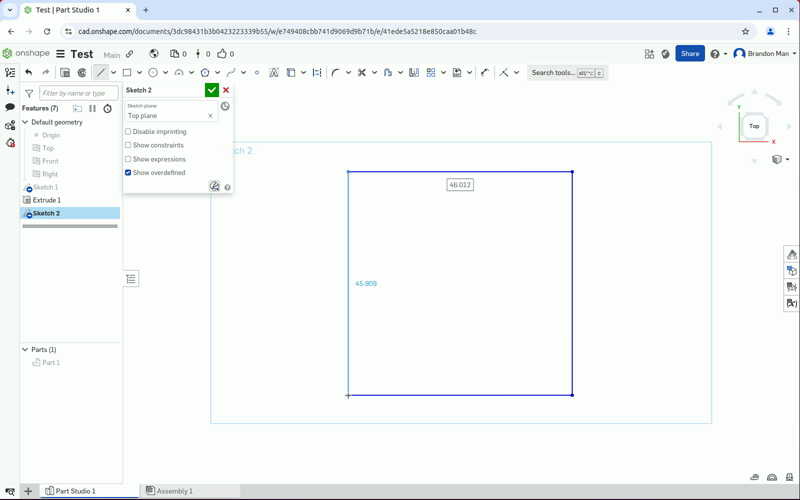
key_up(shift)
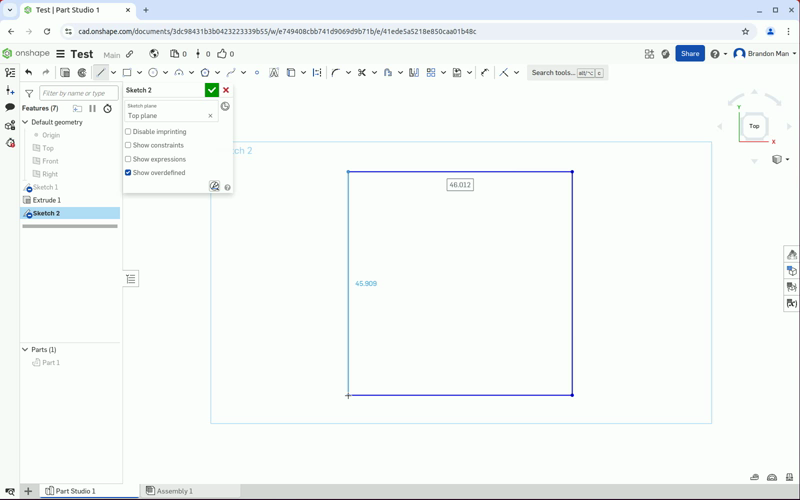
click(348, 395)
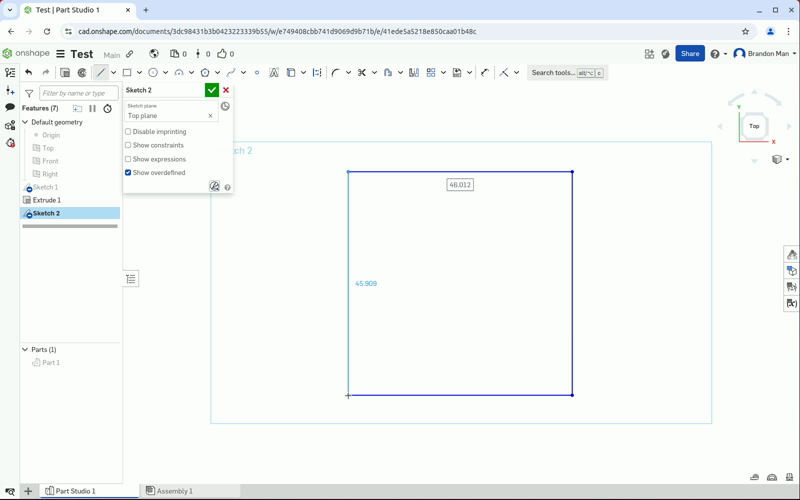
key(esc)
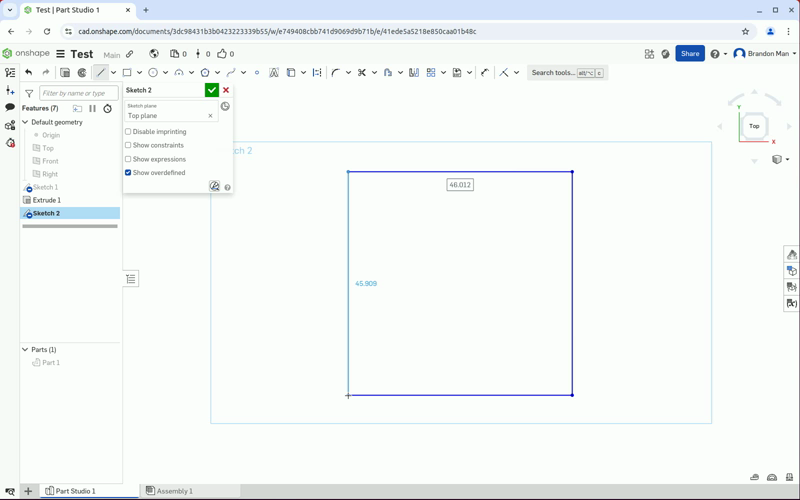
key(l)
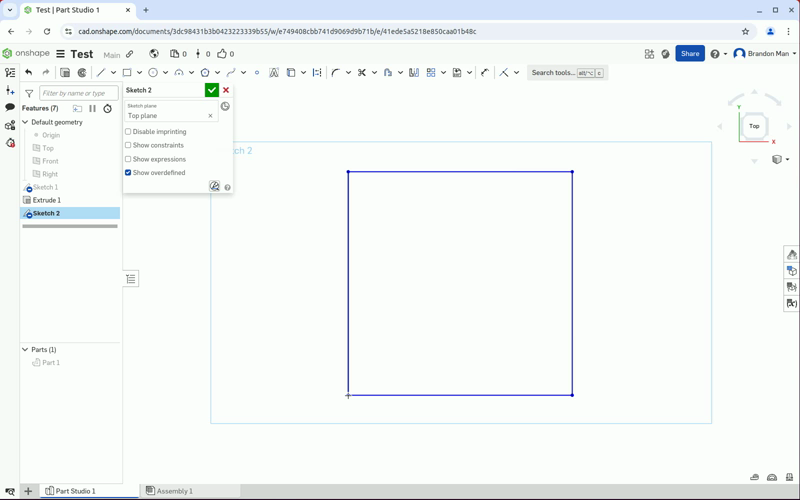
key_down(shift)
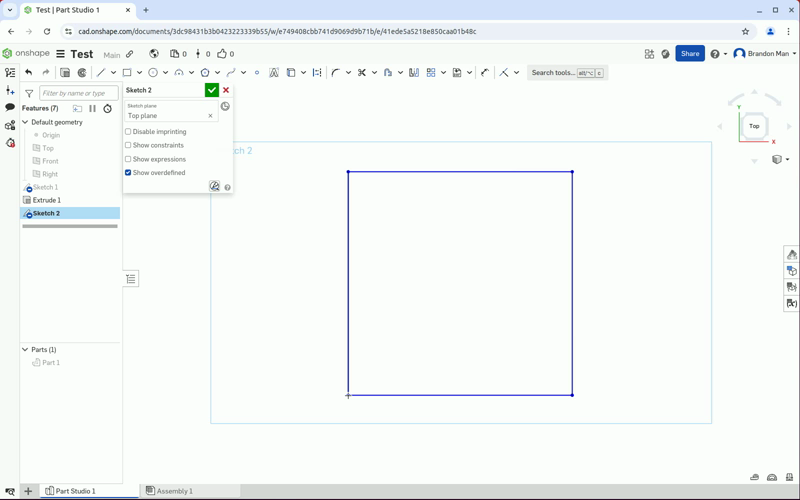
mouse_move(369, 310)
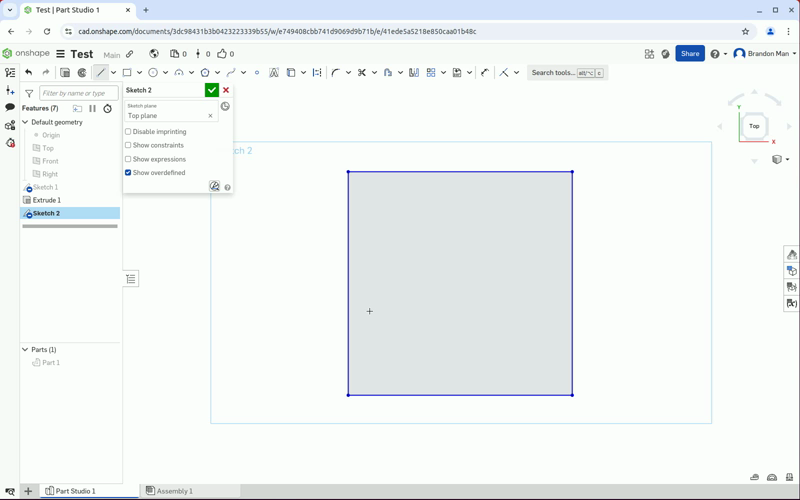
click(369, 310)
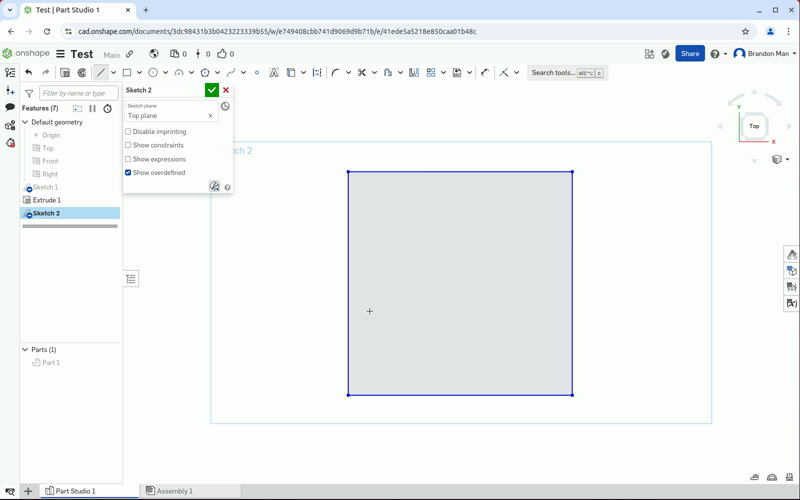
key_up(shift)
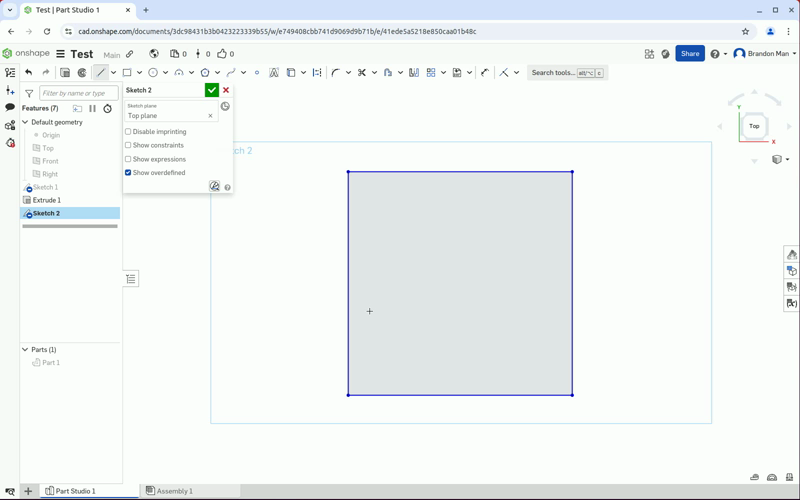
key_down(shift)
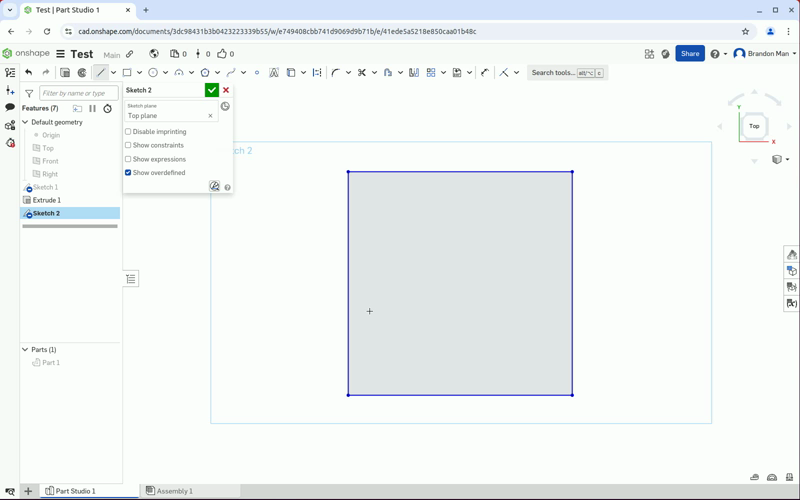
mouse_move(550, 310)
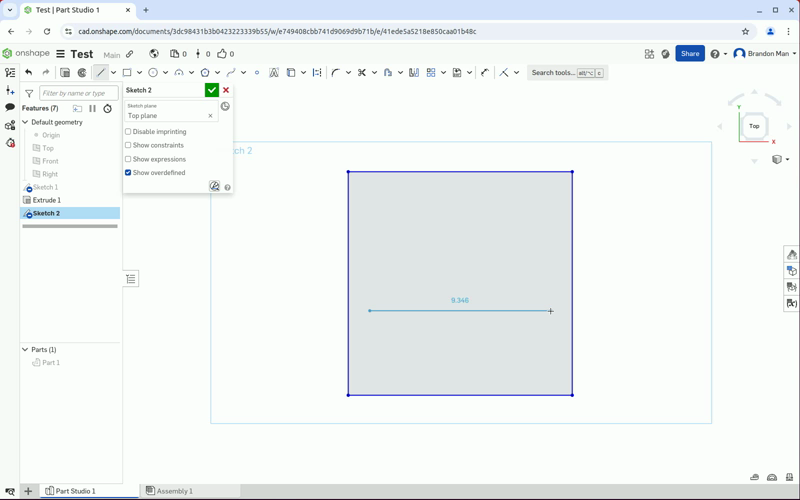
click(550, 310)
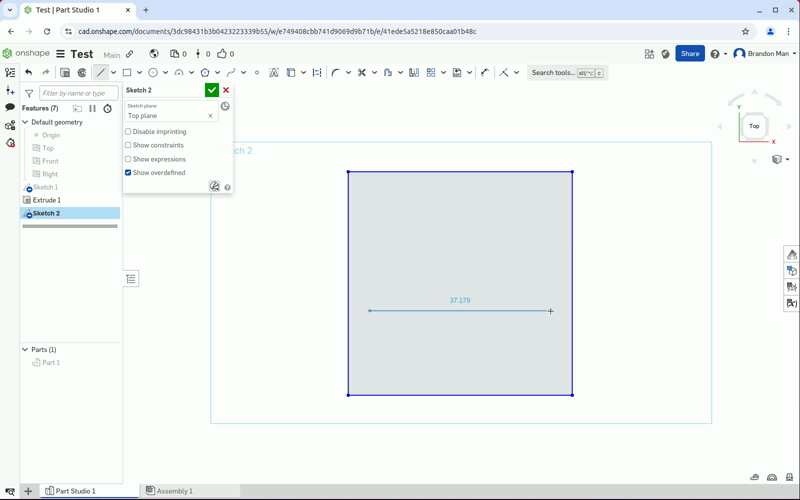
key_up(shift)
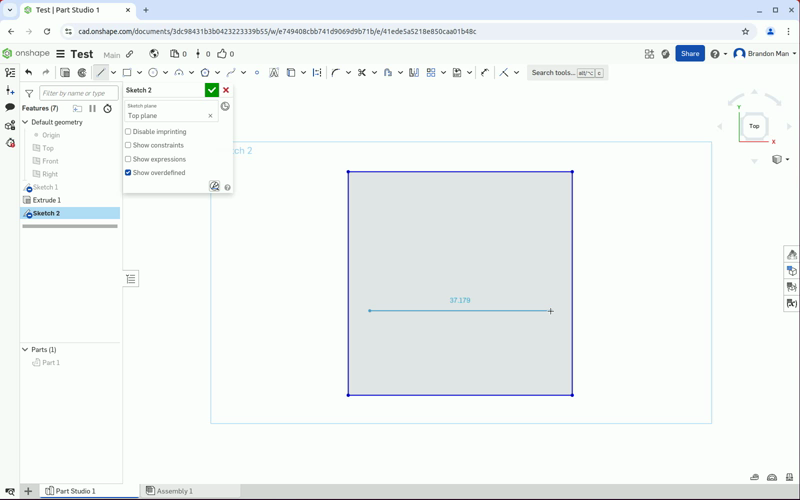
key_down(shift)
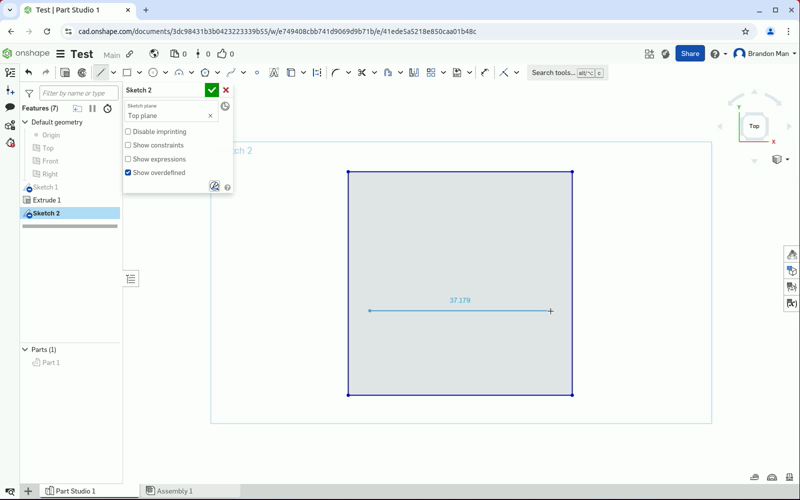
mouse_move(580, 310)
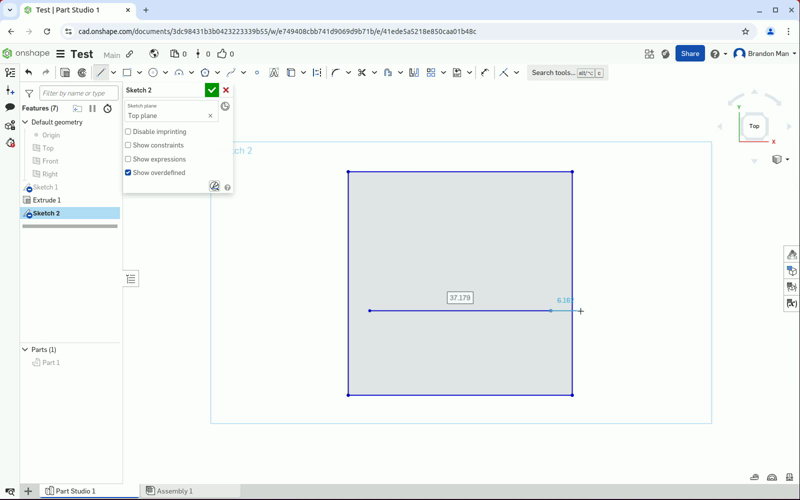
mouse_move(550, 256)
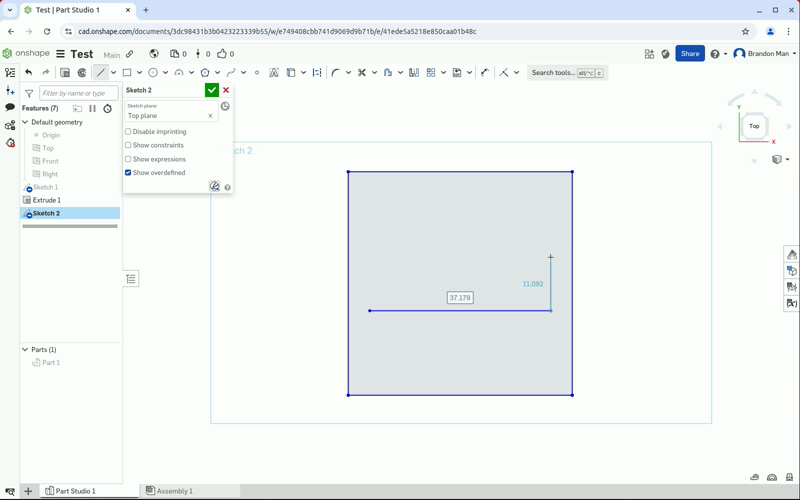
click(550, 256)
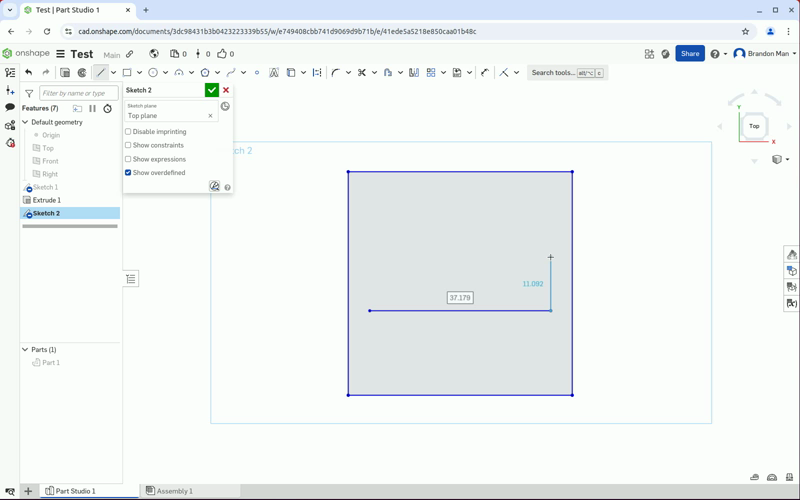
key_up(shift)
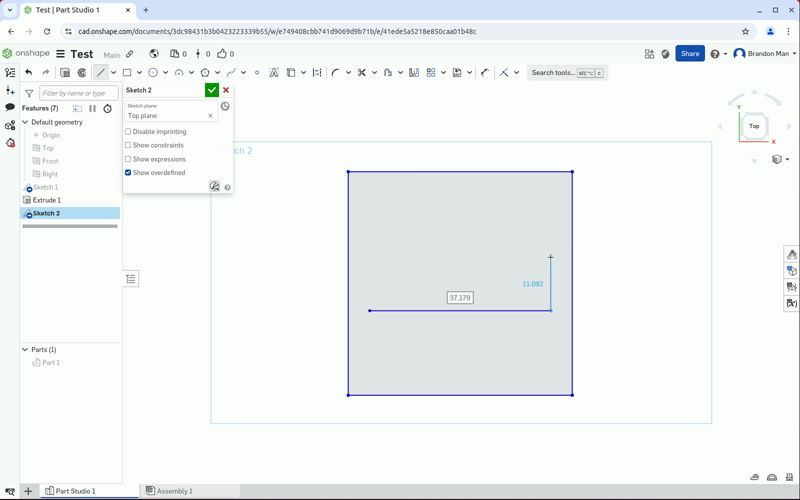
key_down(shift)
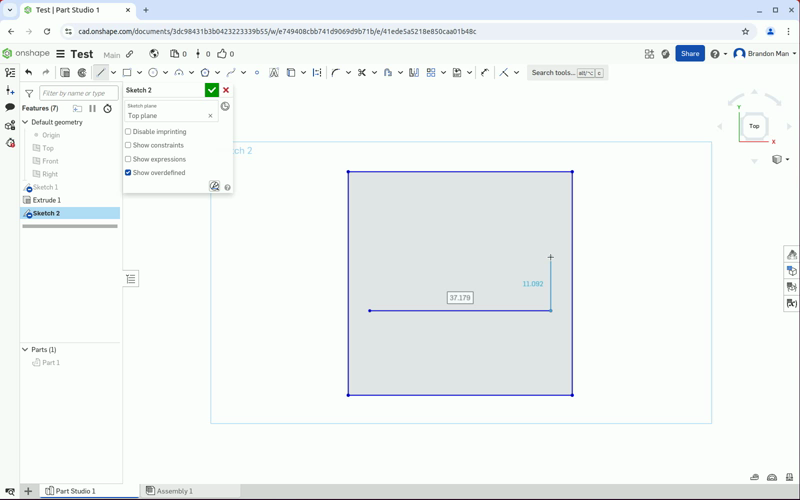
mouse_move(369, 256)
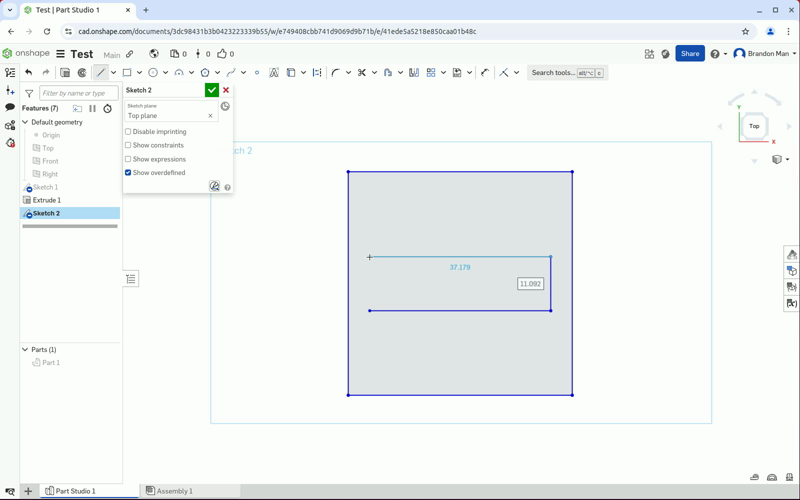
click(369, 256)
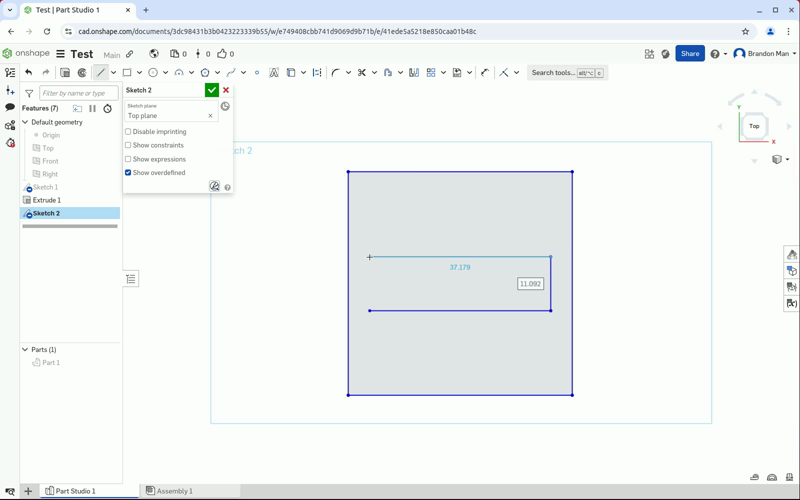
key_up(shift)
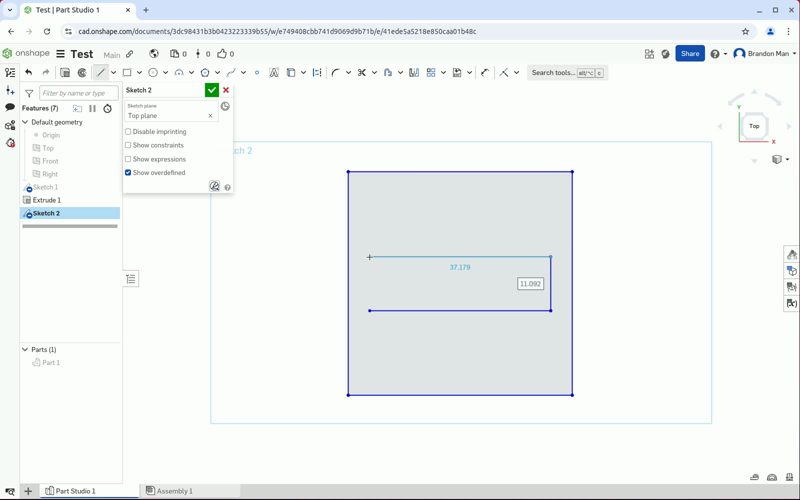
mouse_move(399, 256)
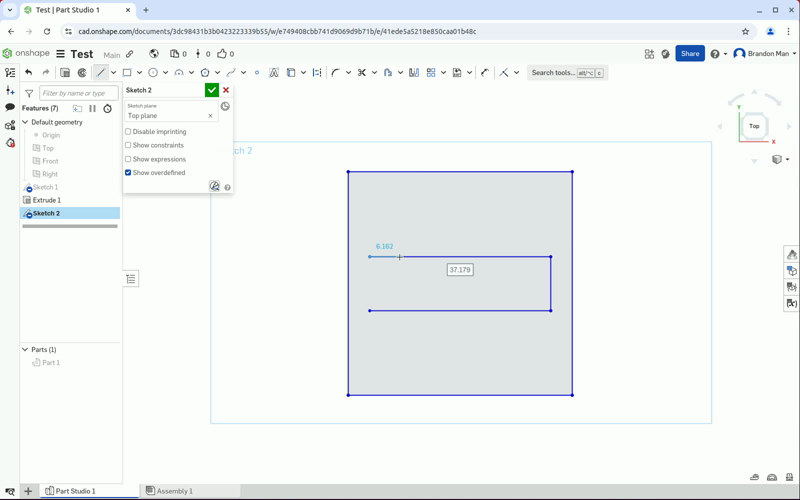
key_down(shift)
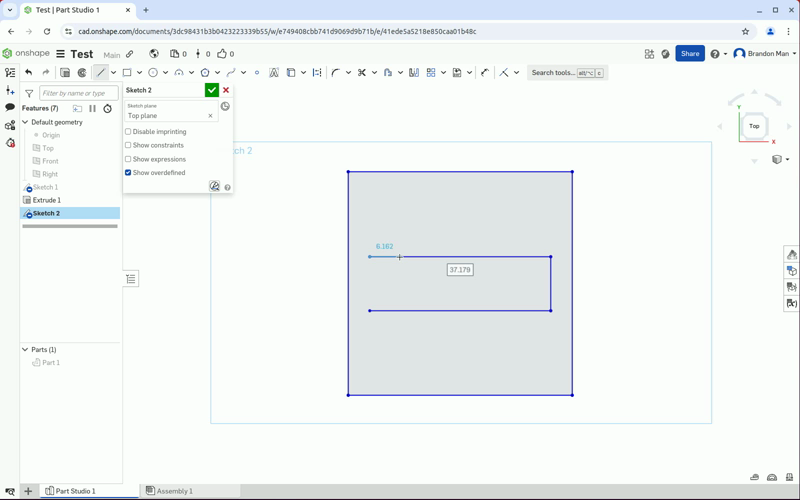
mouse_move(369, 310)
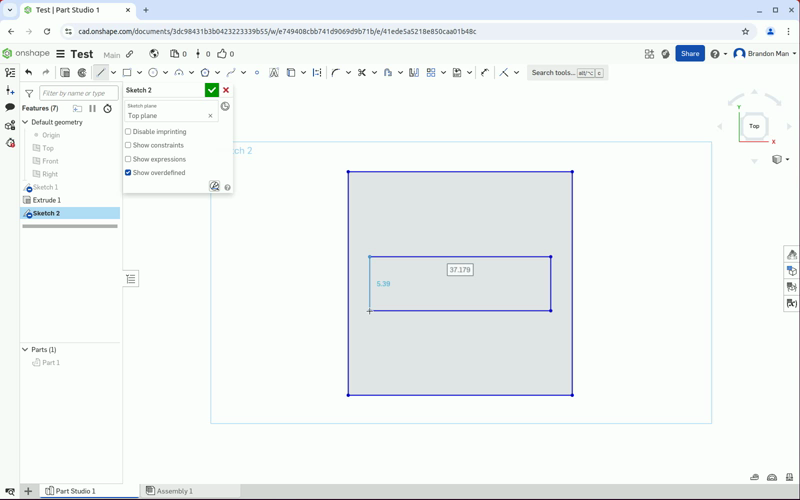
key_up(shift)
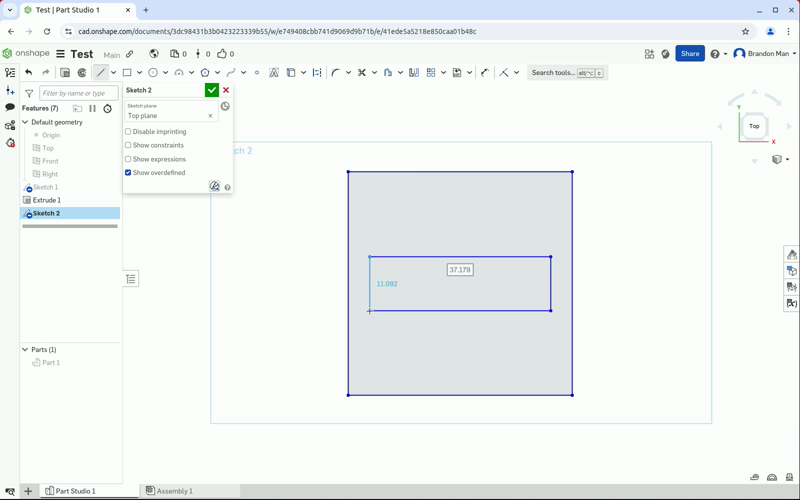
click(369, 310)
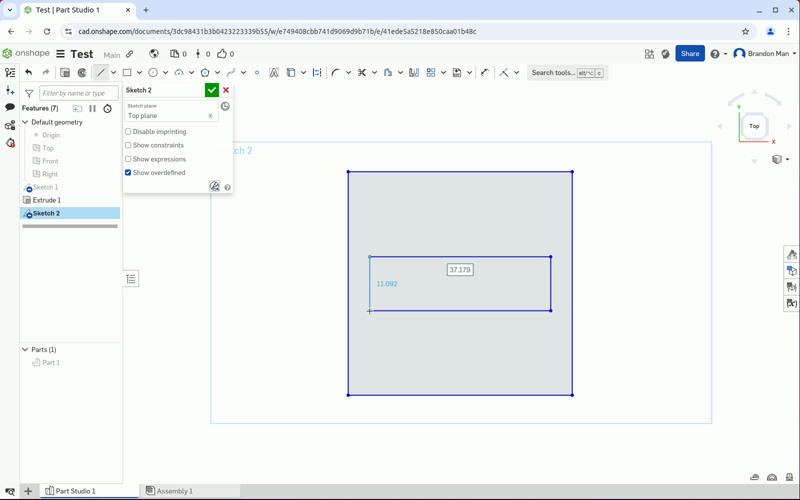
key(esc)
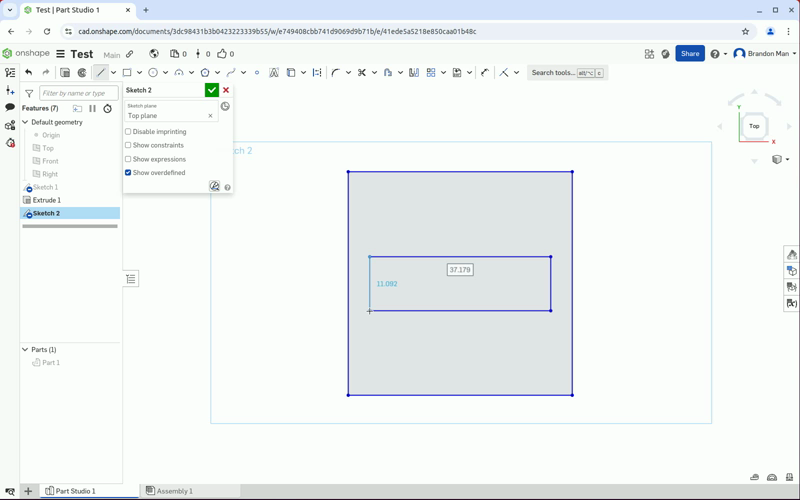
mouse_move(481, 199)
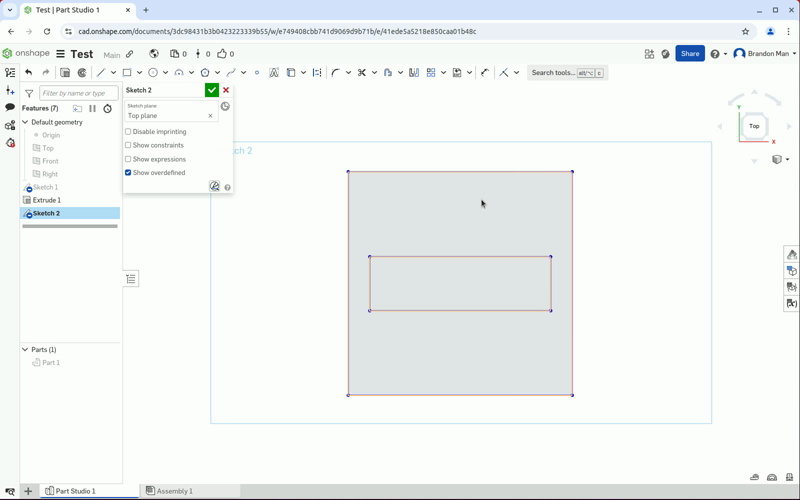
click(481, 199)
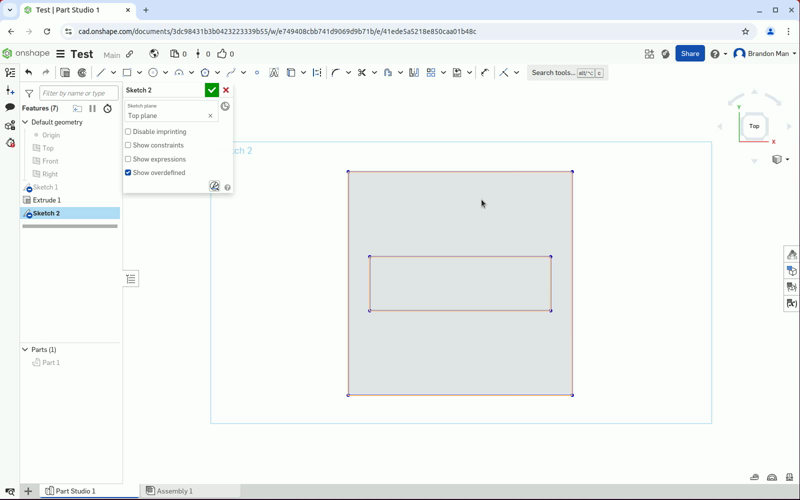
mouse_move(73, 352)
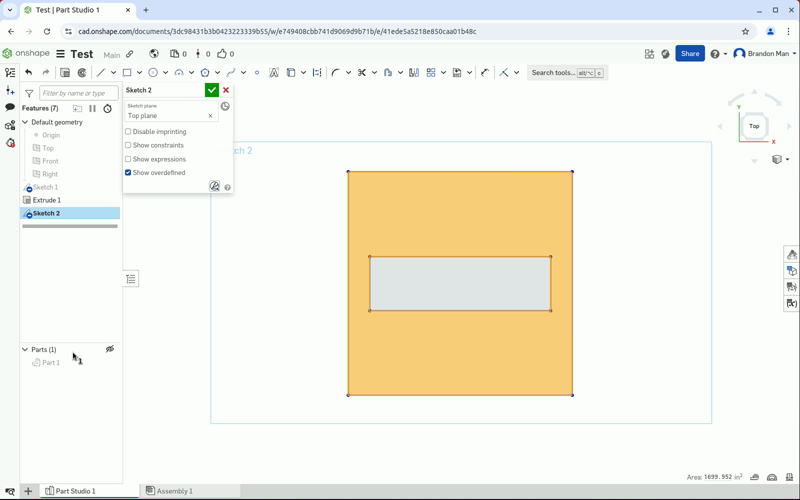
key(shift+y)
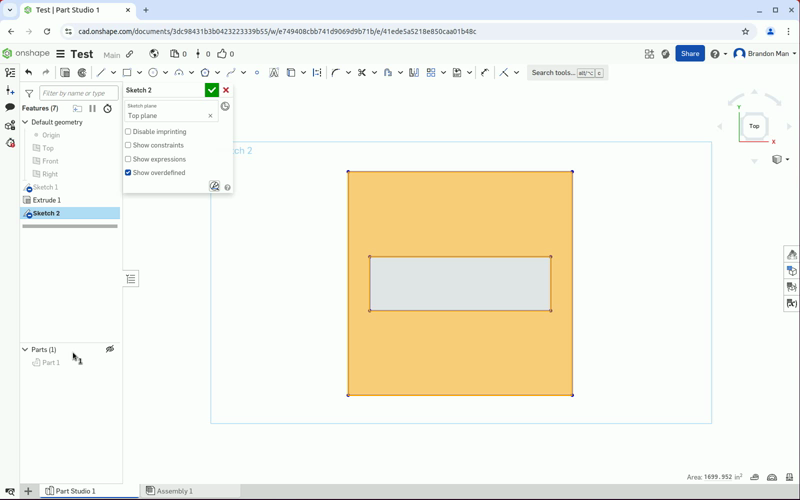
key(shift+e)
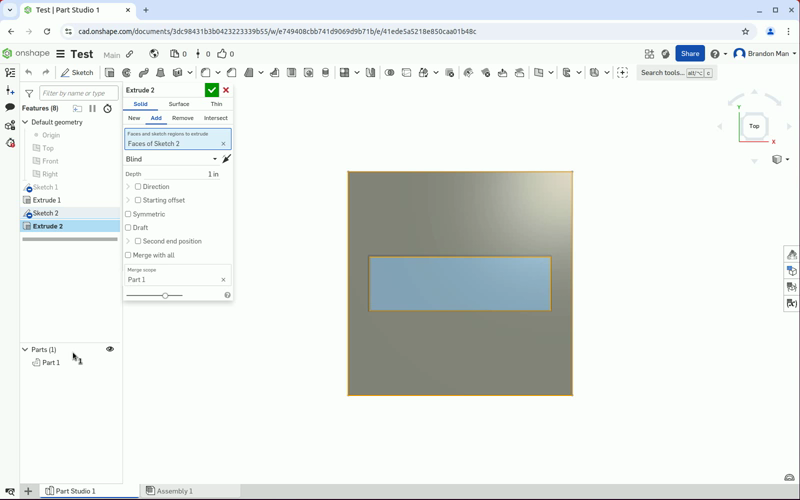
mouse_move(143, 106)
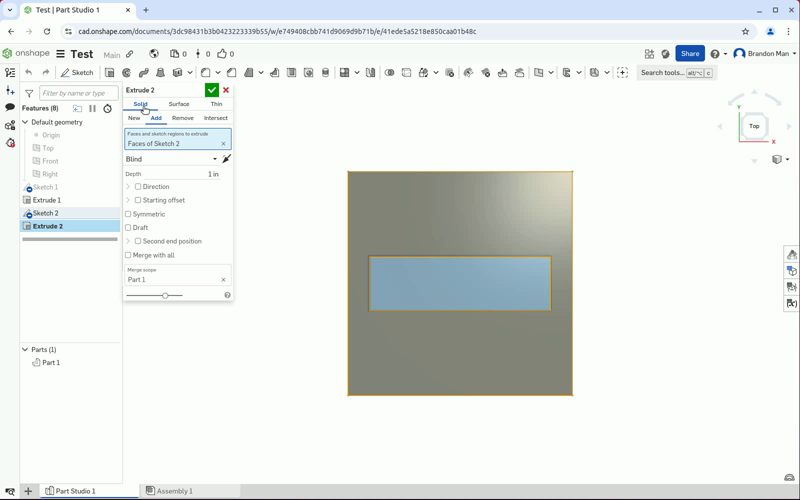
click(143, 106)
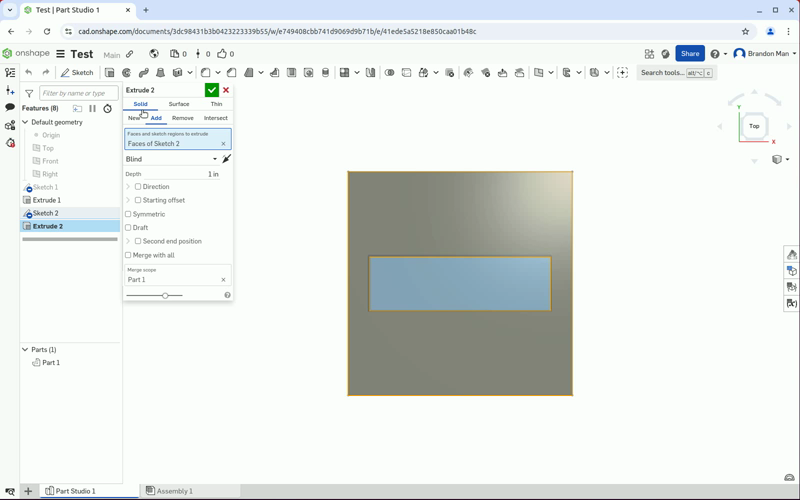
mouse_move(137, 120)
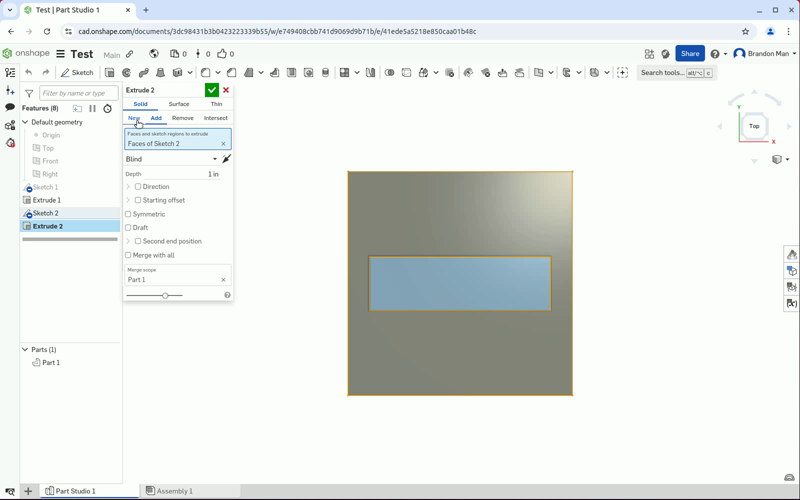
click(137, 120)
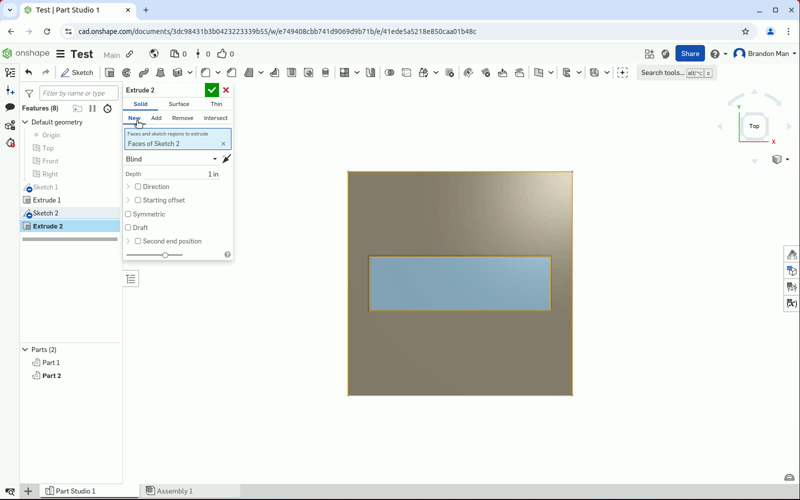
key(tab, 4)
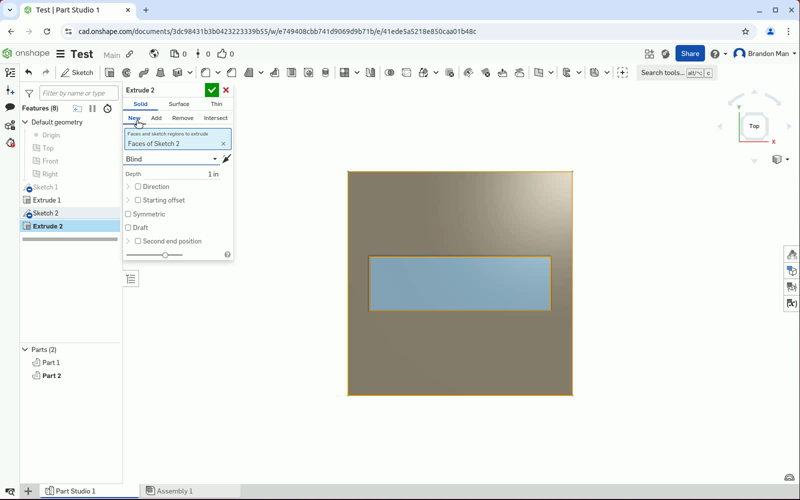
text(-7.703)
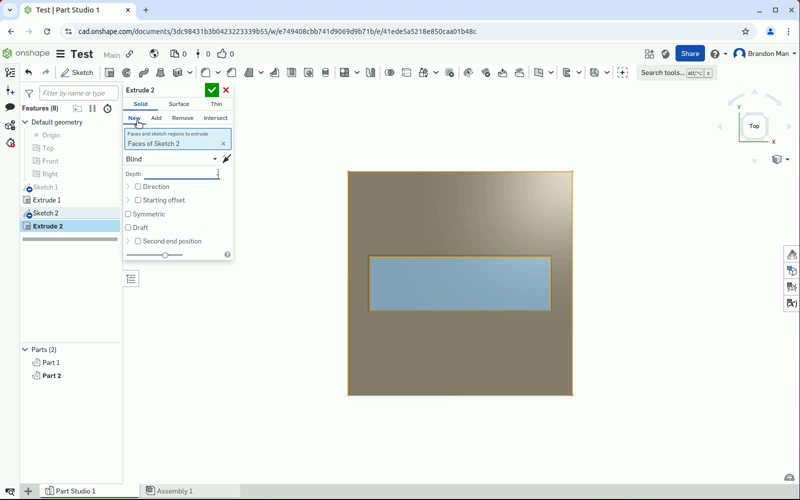
key(enter)
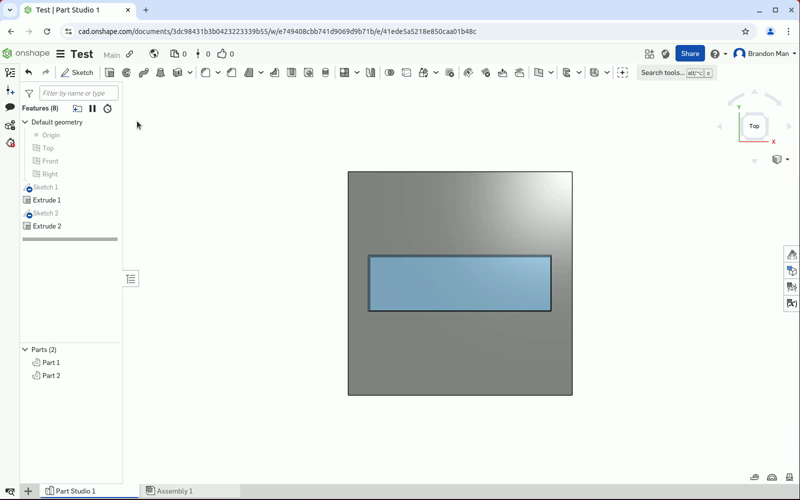
key(shift+h)
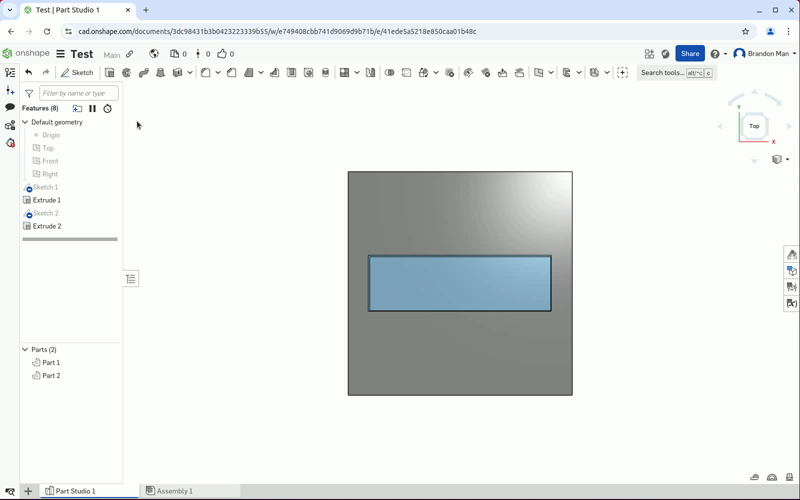
key(shift+h)
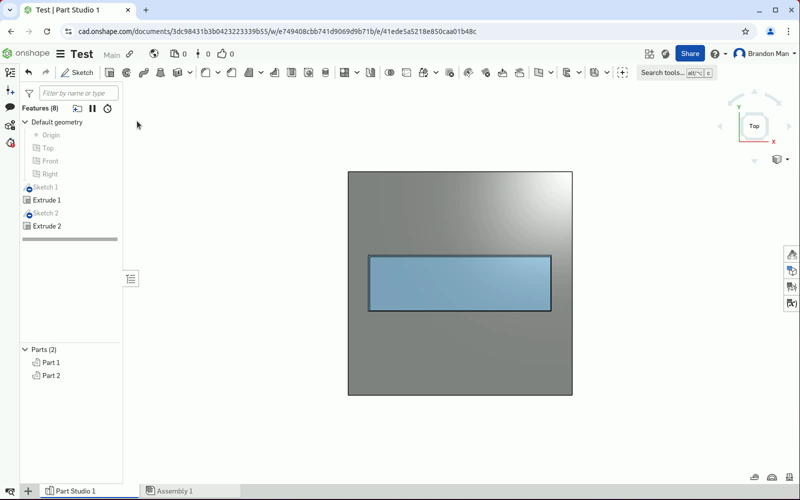
mouse_move(73, 189)
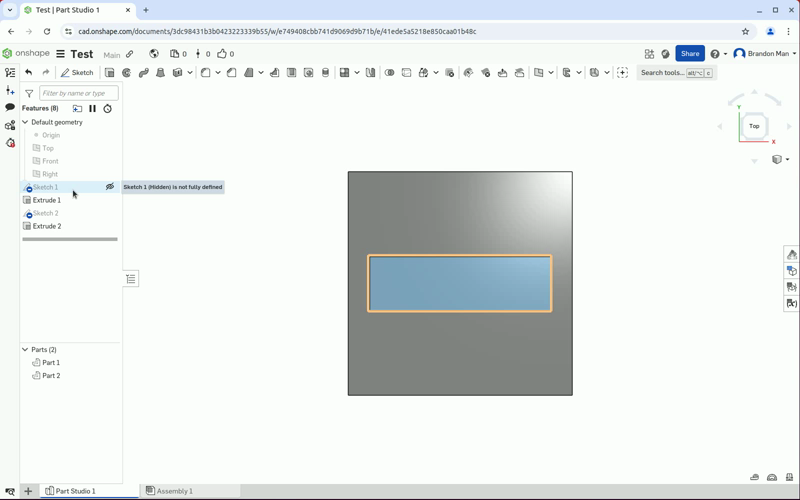
click(73, 189)
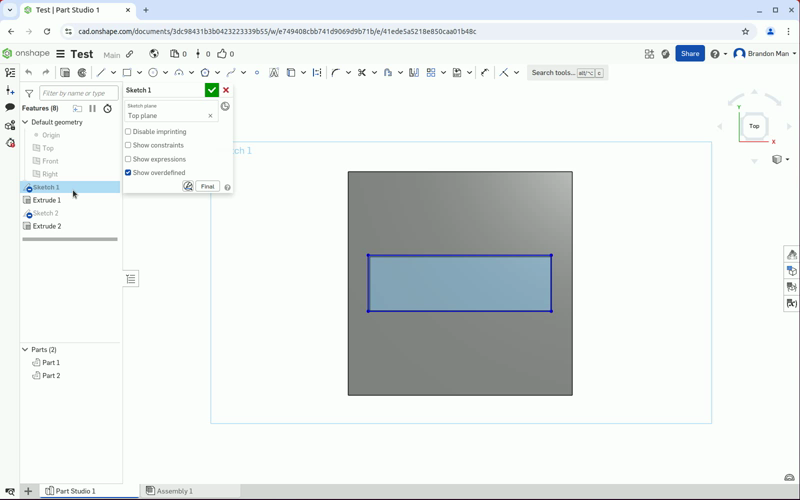
mouse_move(229, 92)
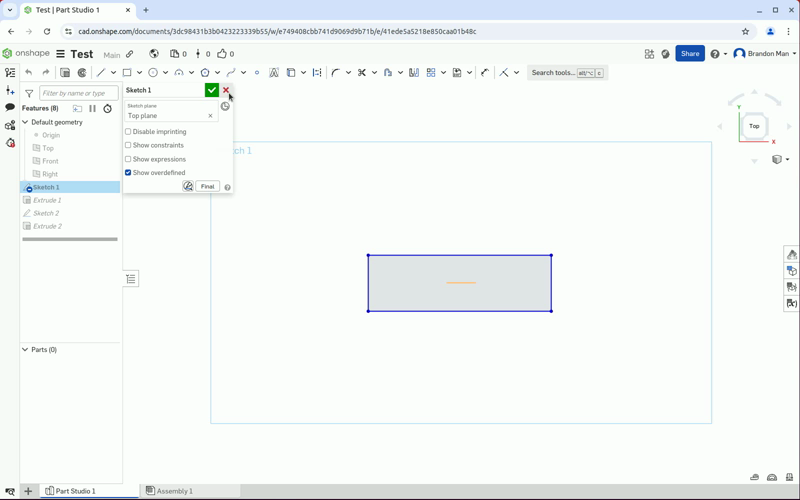
click(229, 92)
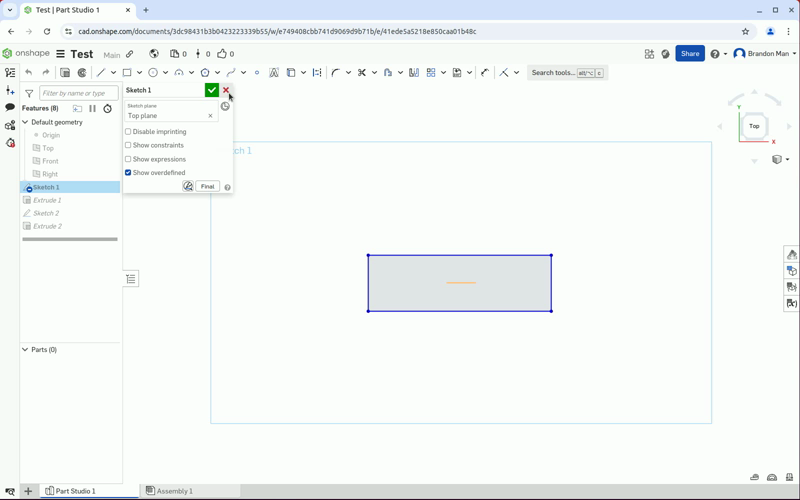
key(shift+s)
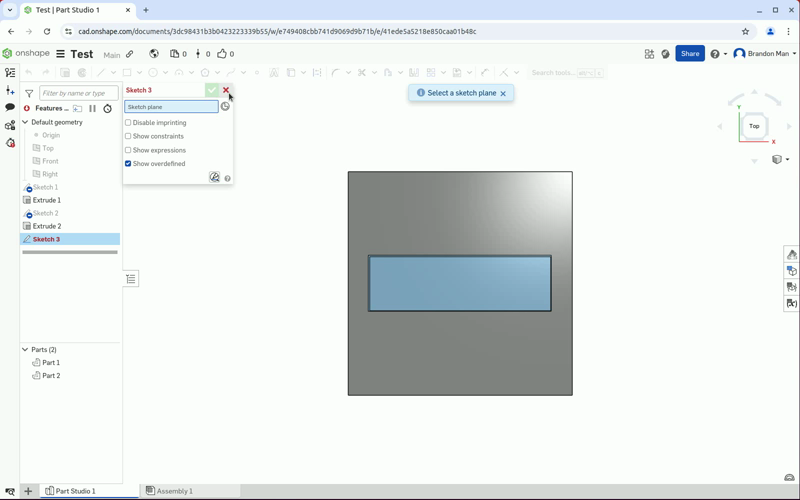
mouse_move(73, 150)
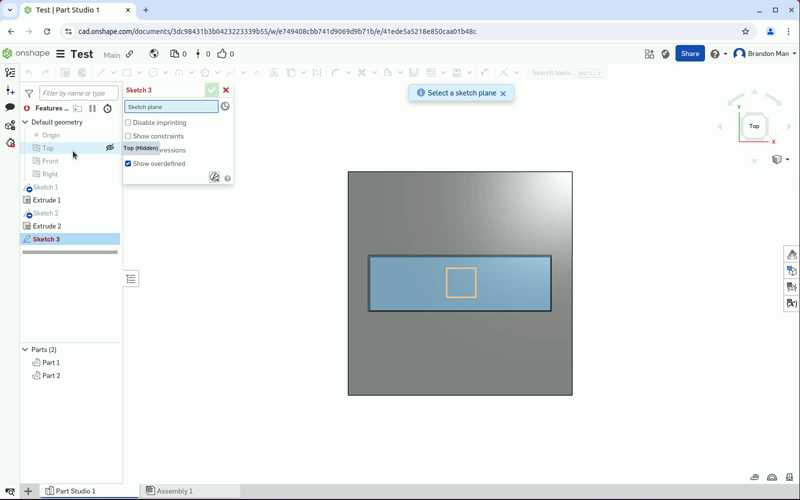
click(73, 150)
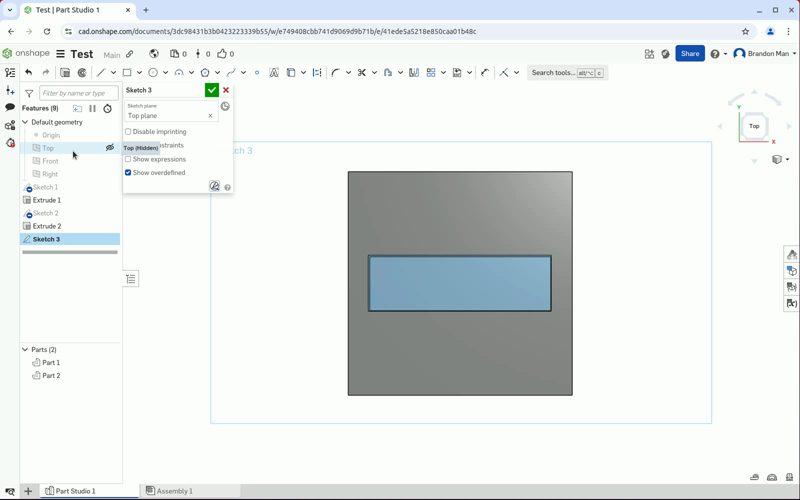
mouse_move(73, 352)
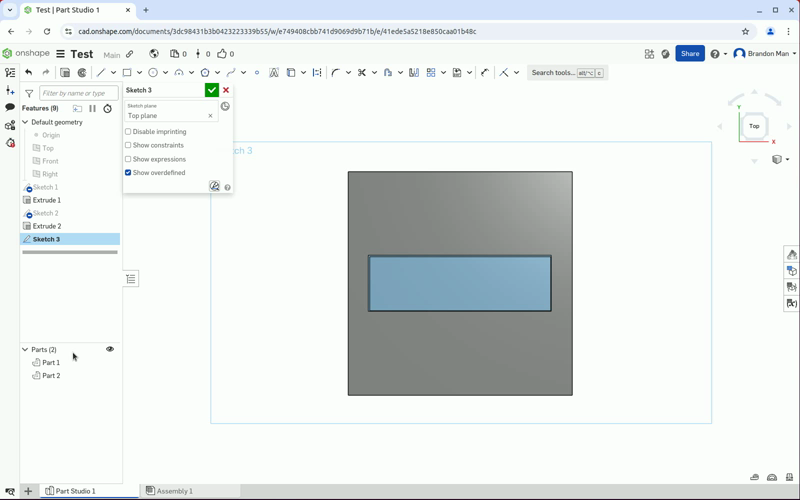
key(y)
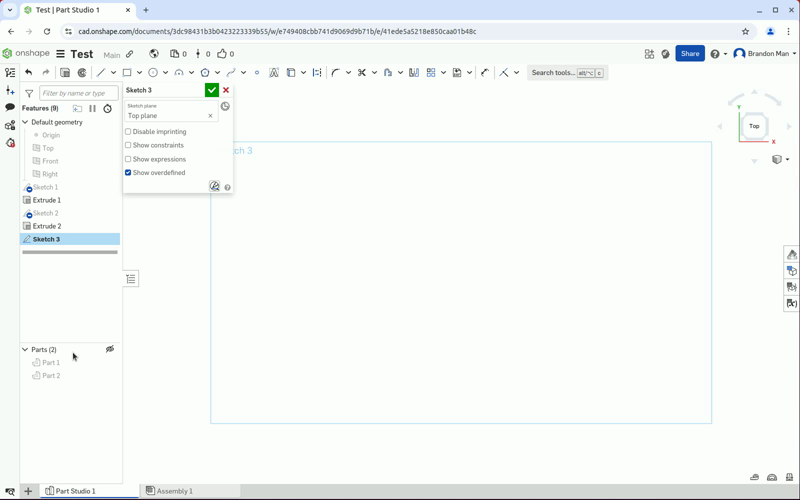
key(l)
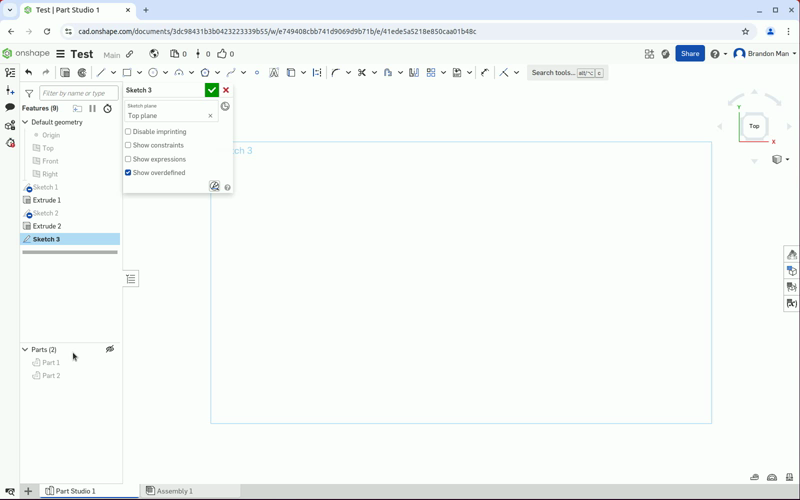
key_down(shift)
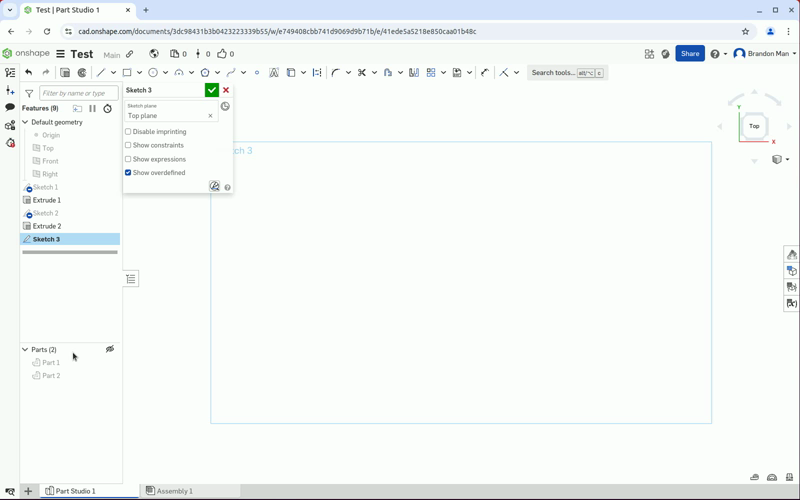
mouse_move(348, 395)
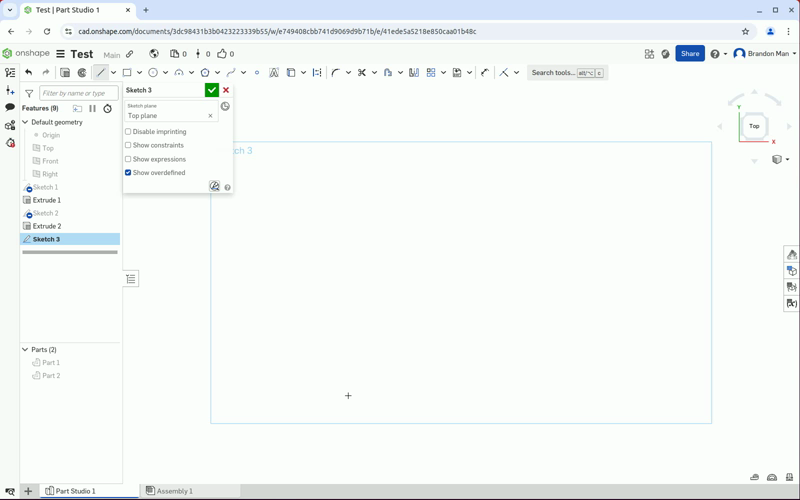
click(348, 395)
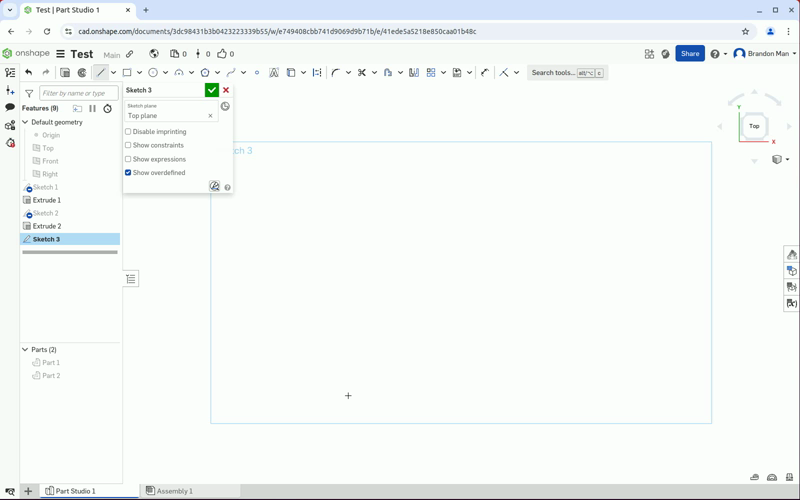
key_up(shift)
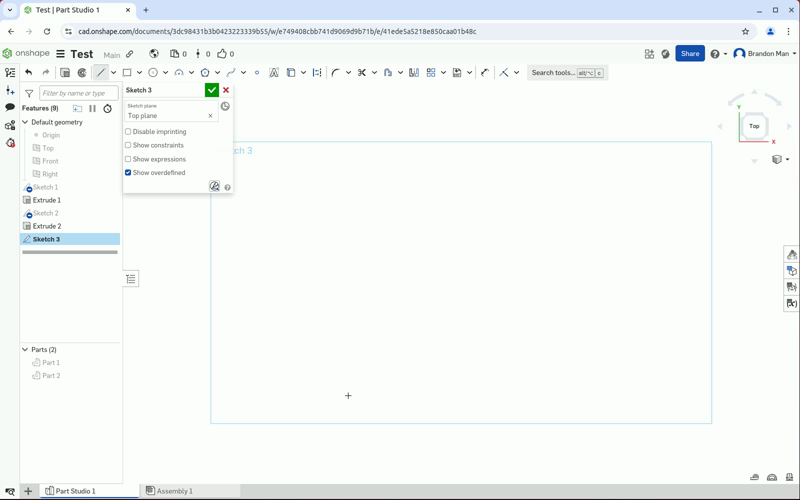
key_down(shift)
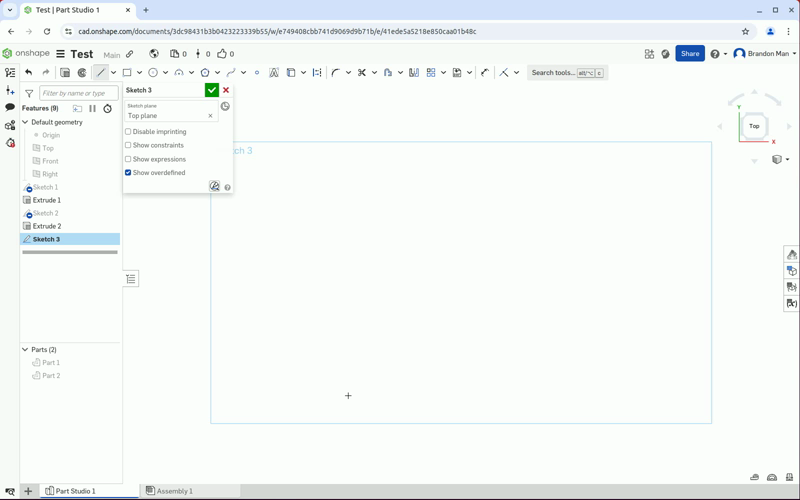
mouse_move(572, 395)
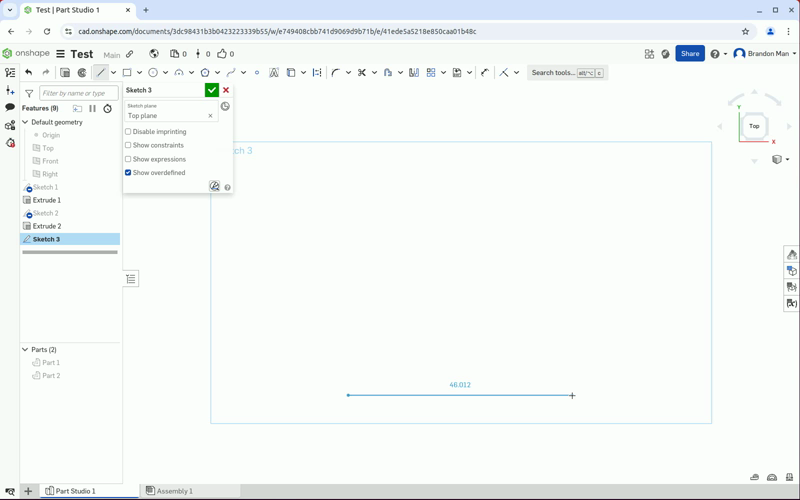
click(572, 395)
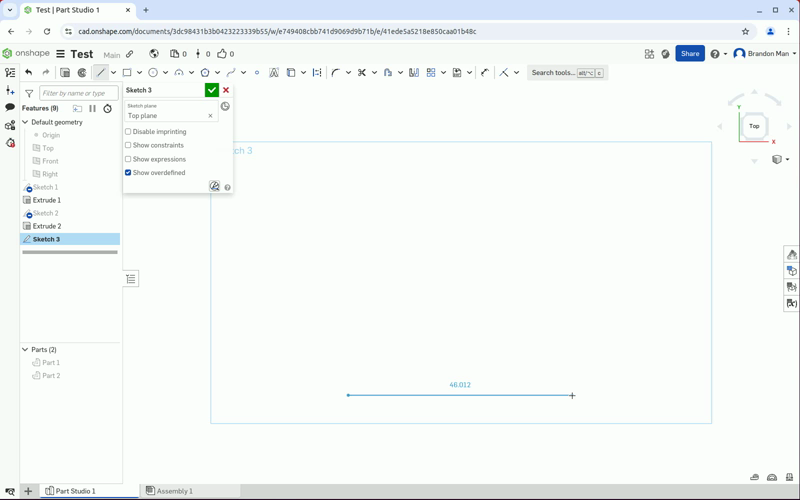
key_up(shift)
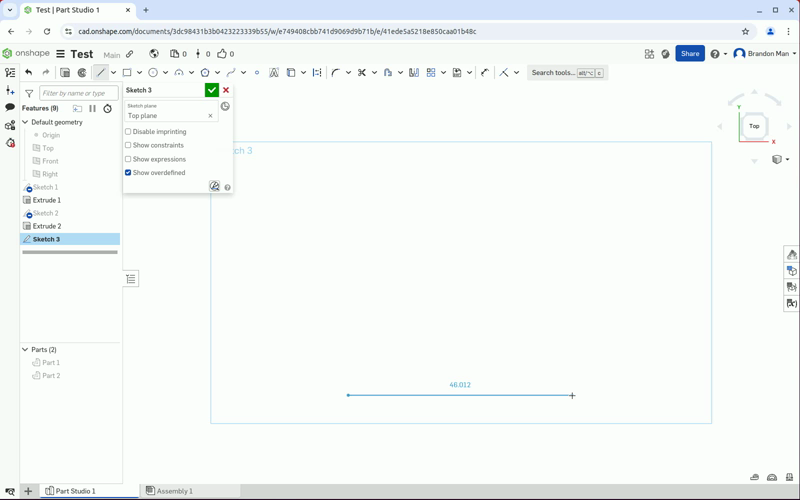
key_down(shift)
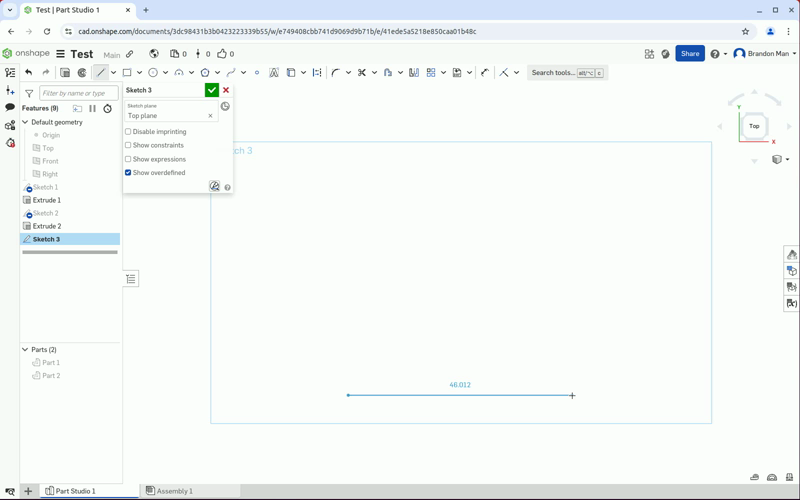
mouse_move(572, 171)
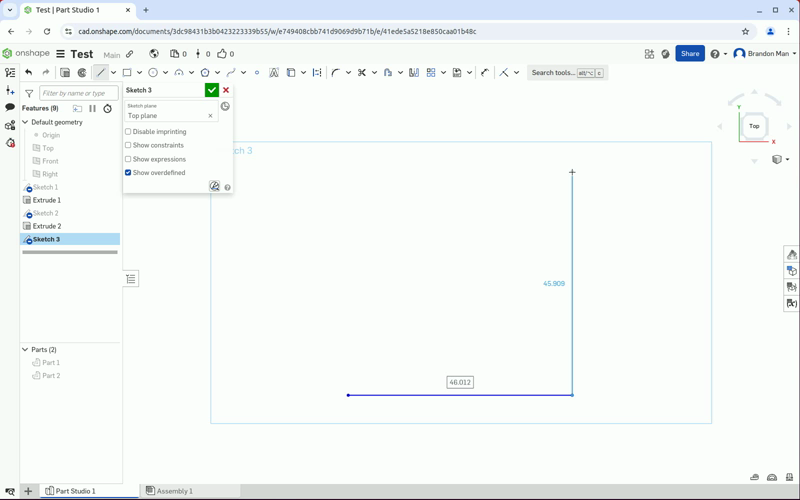
click(572, 171)
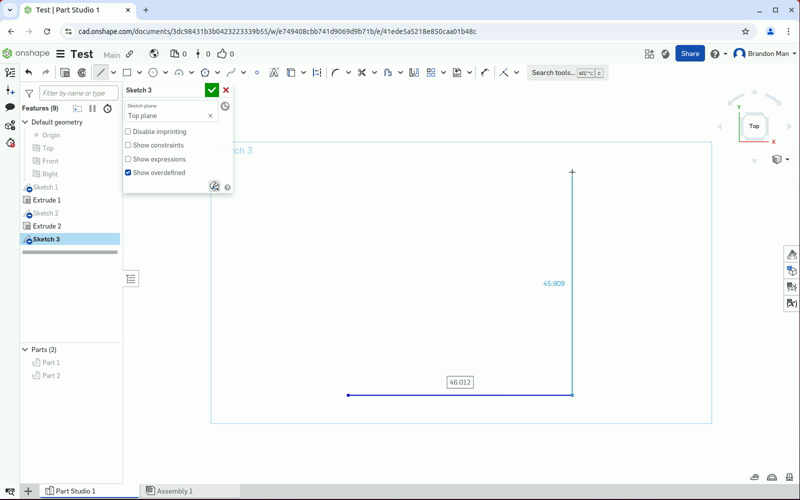
key_up(shift)
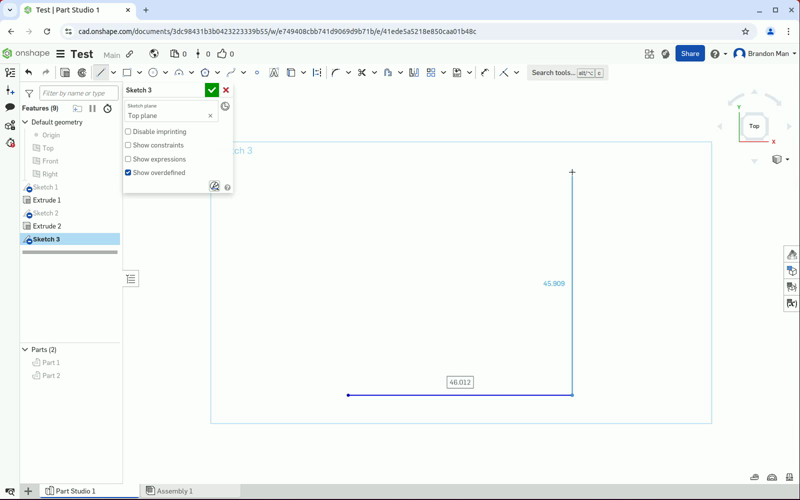
key_down(shift)
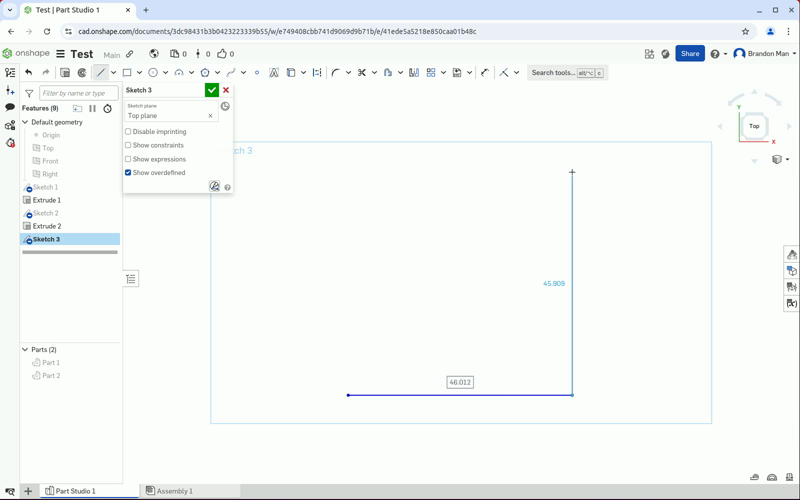
mouse_move(348, 171)
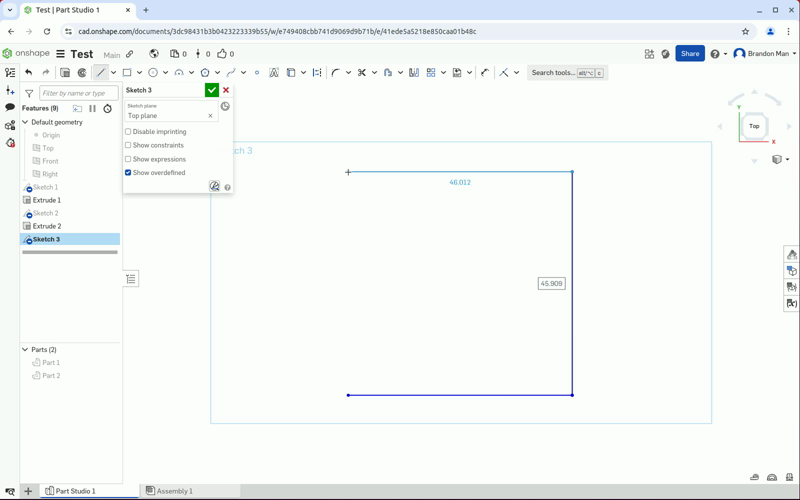
click(348, 171)
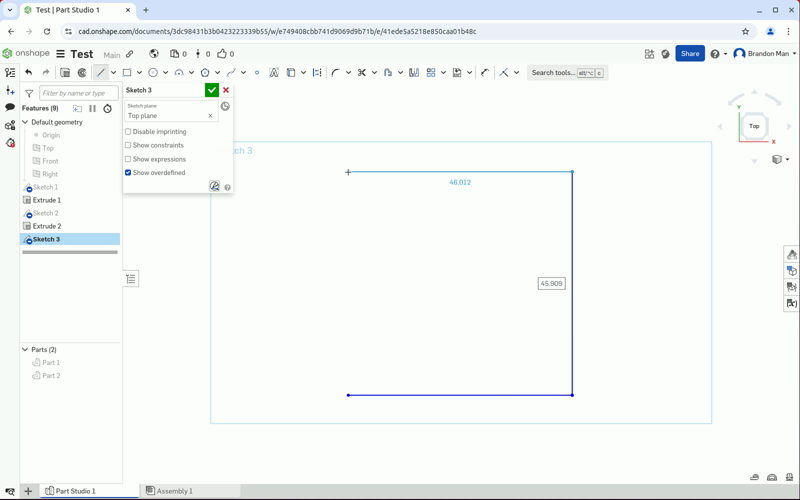
key_up(shift)
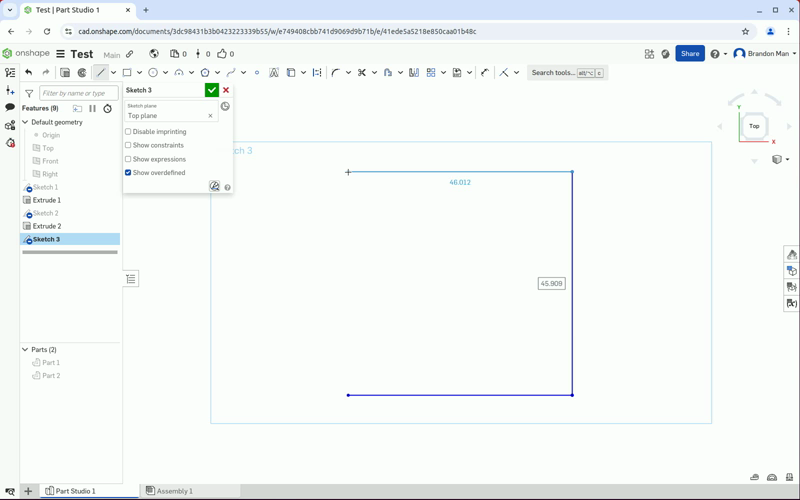
key_down(shift)
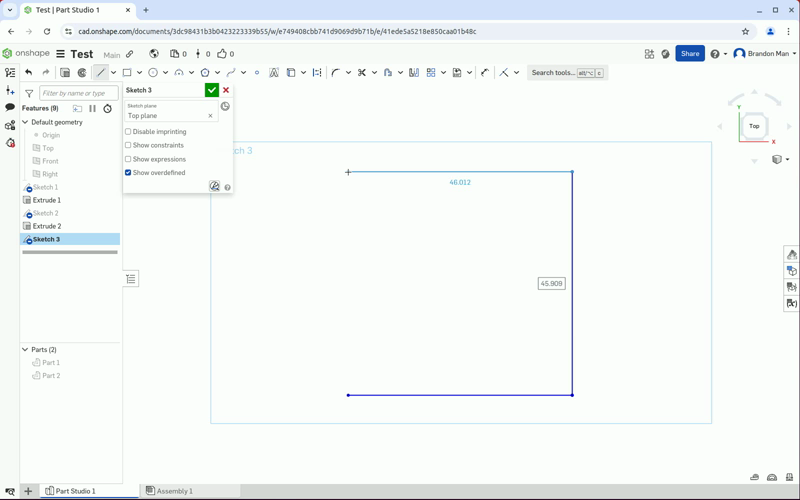
mouse_move(348, 395)
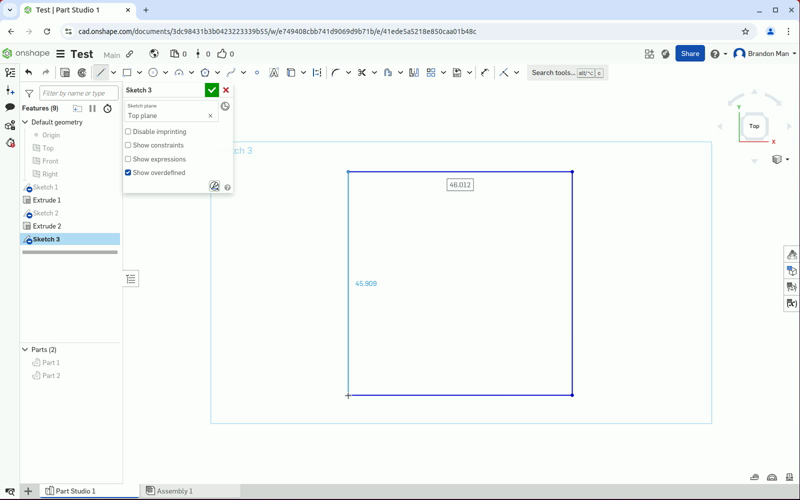
key_up(shift)
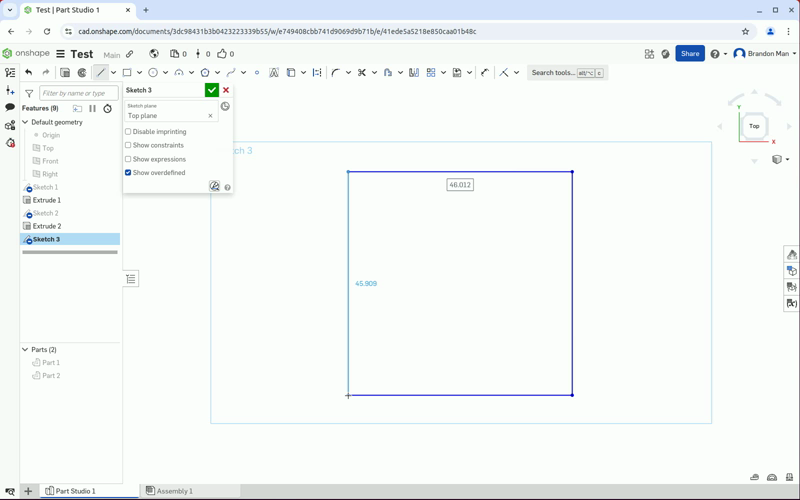
click(348, 395)
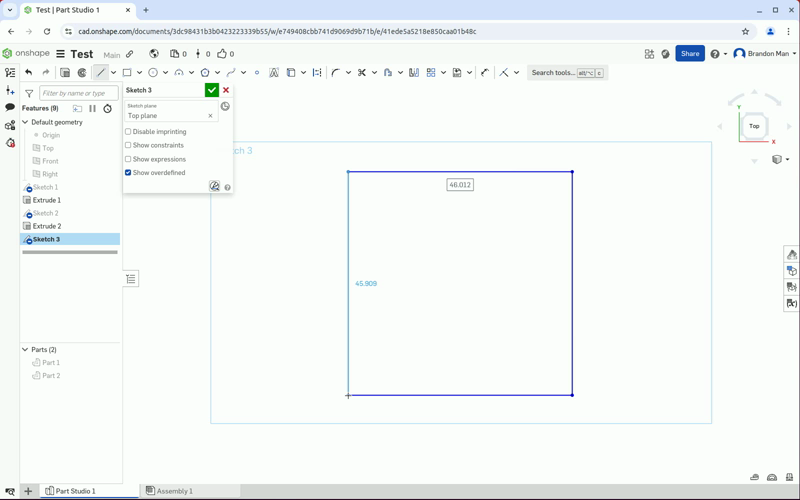
key(esc)
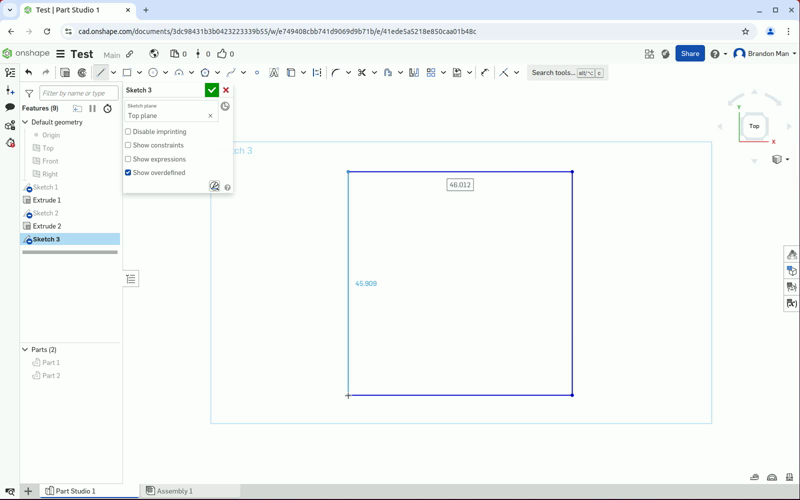
key(l)
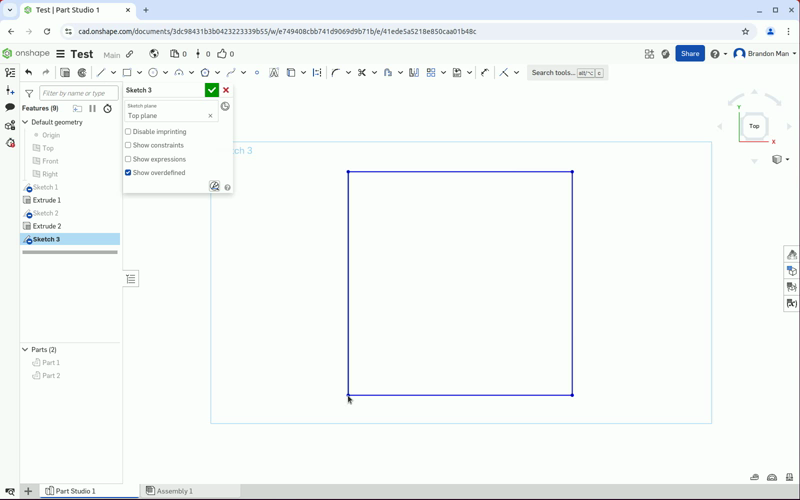
key_down(shift)
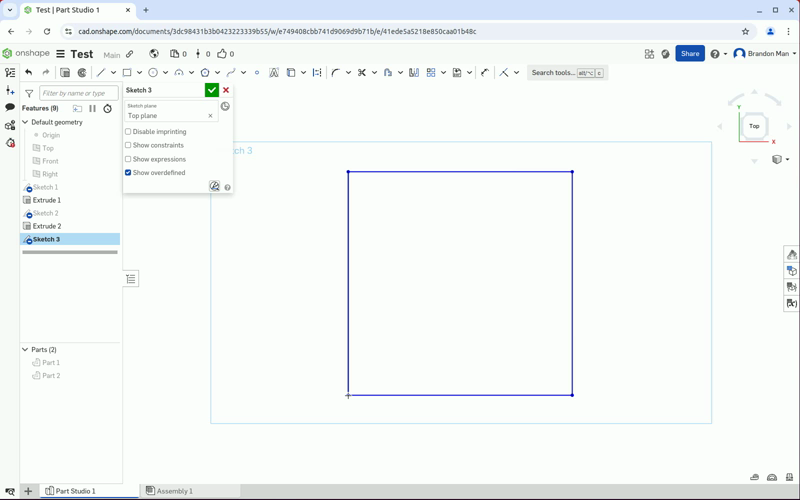
mouse_move(369, 310)
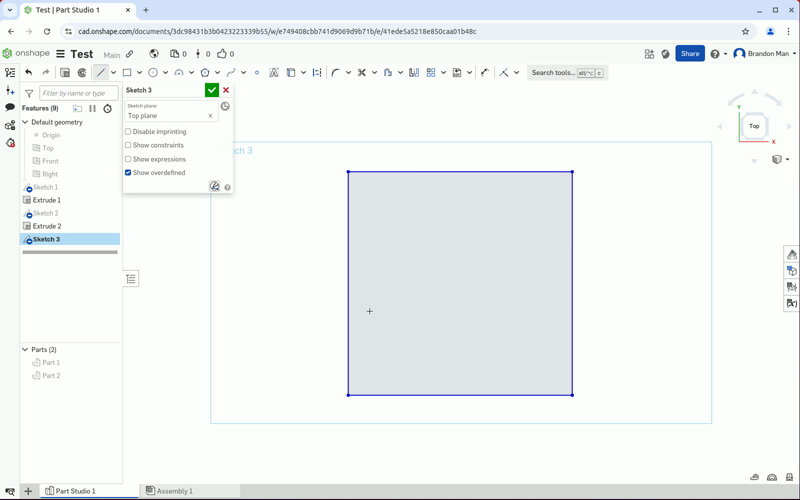
click(369, 310)
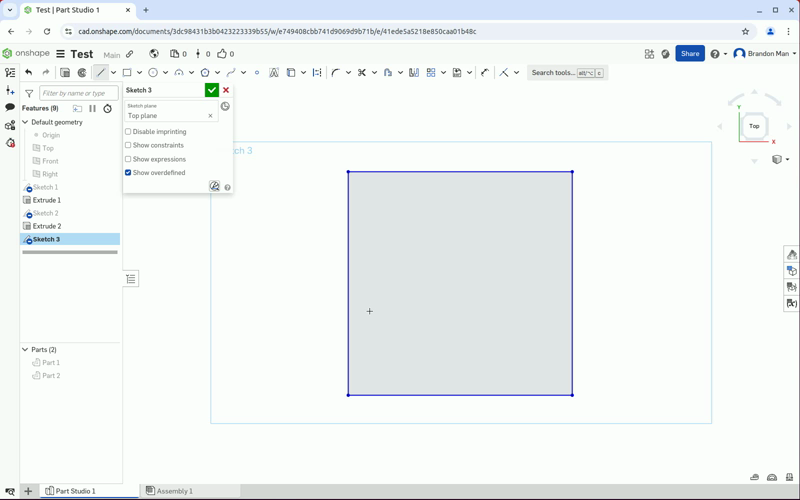
key_up(shift)
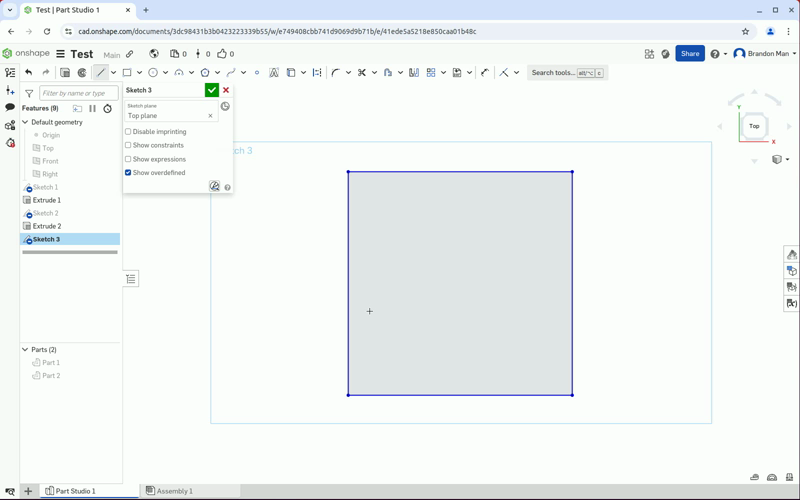
key_down(shift)
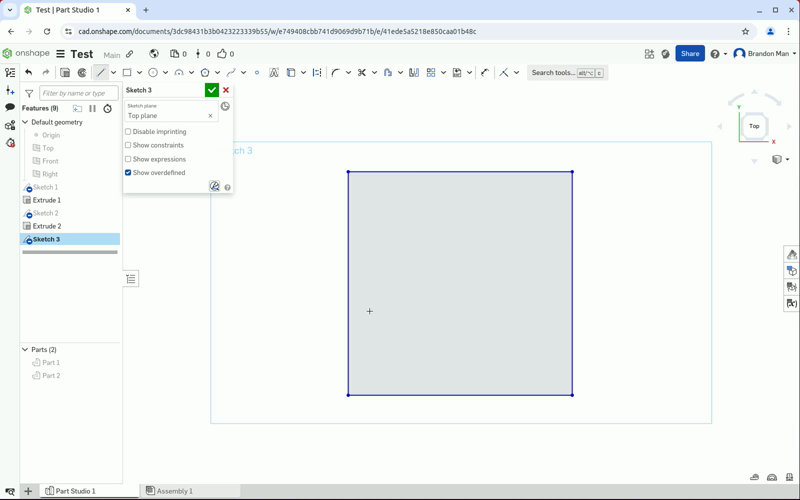
mouse_move(550, 310)
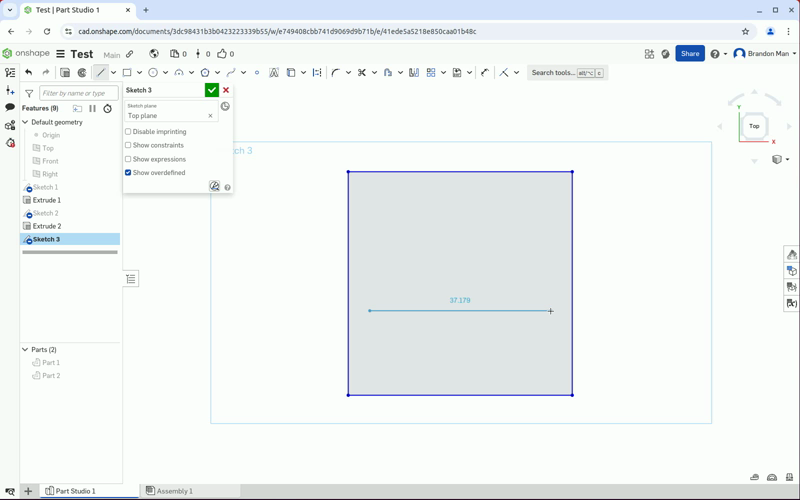
click(550, 310)
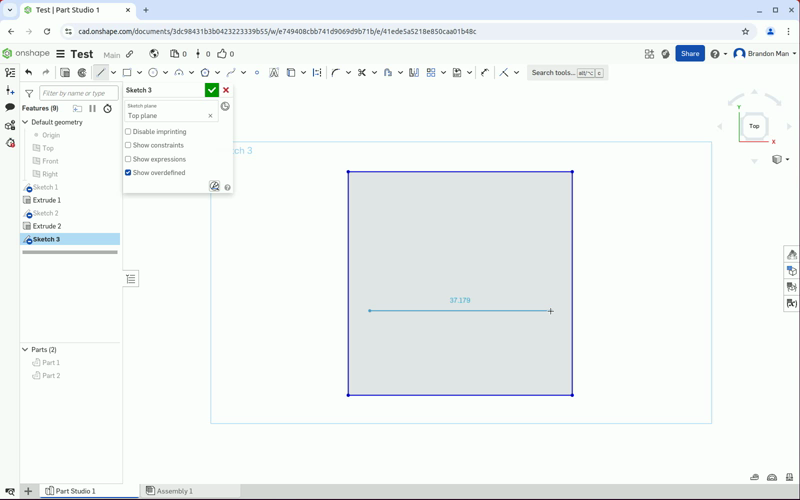
key_up(shift)
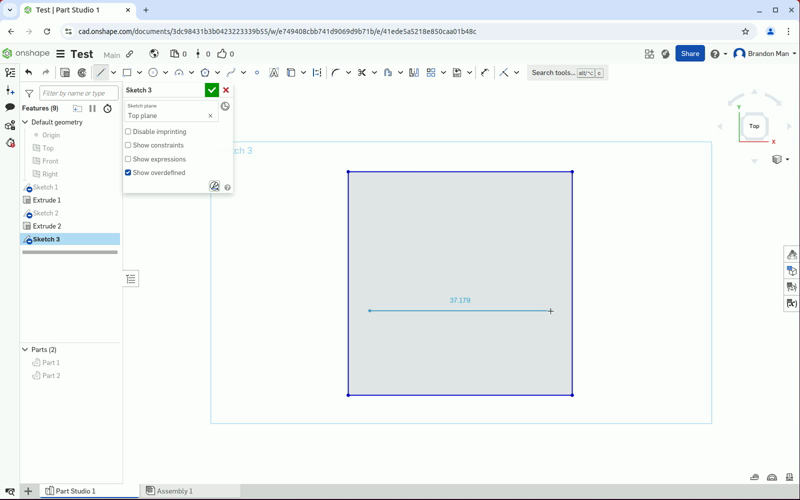
key_down(shift)
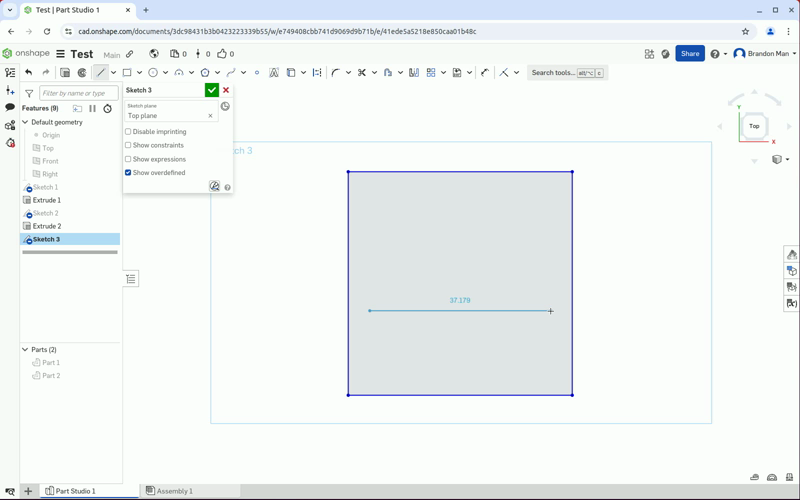
mouse_move(580, 310)
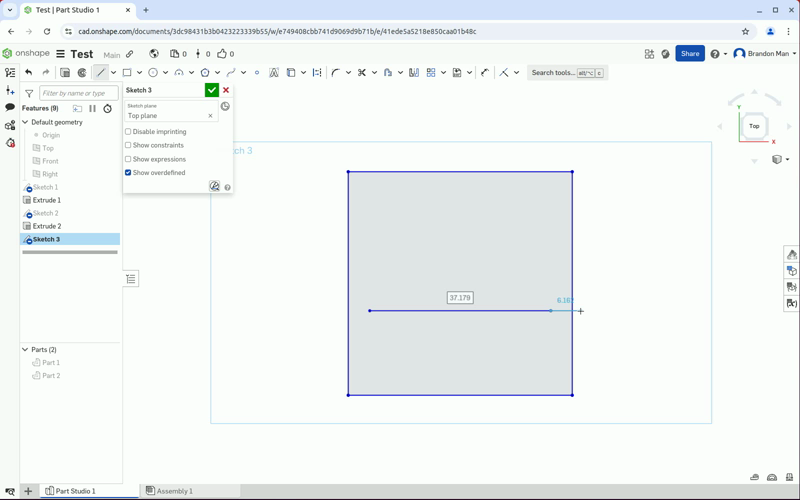
mouse_move(550, 256)
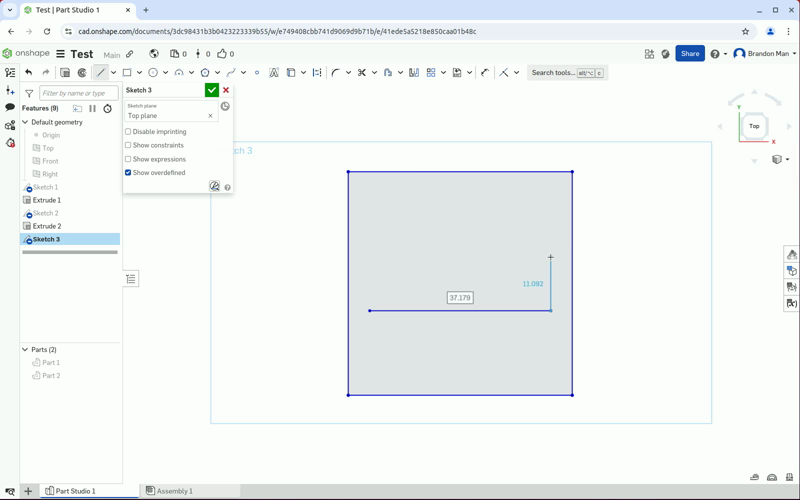
click(550, 256)
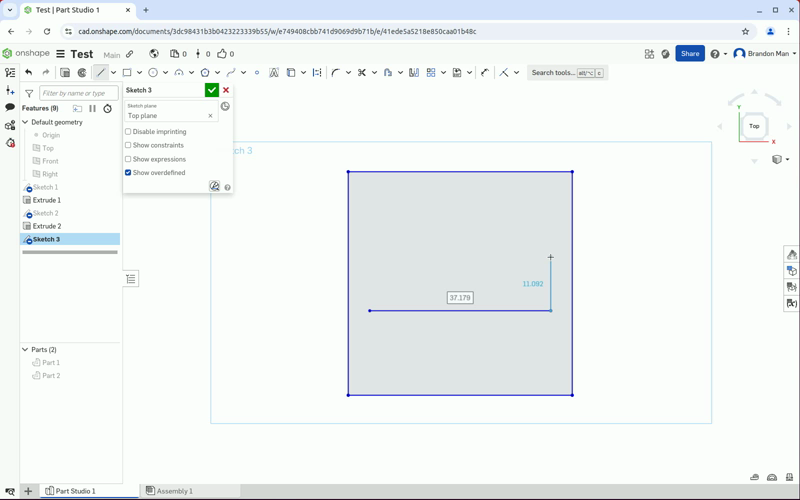
key_up(shift)
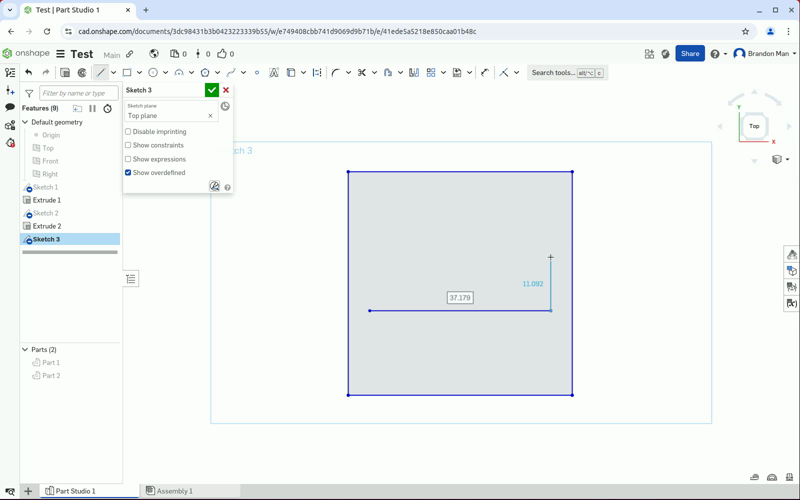
key_down(shift)
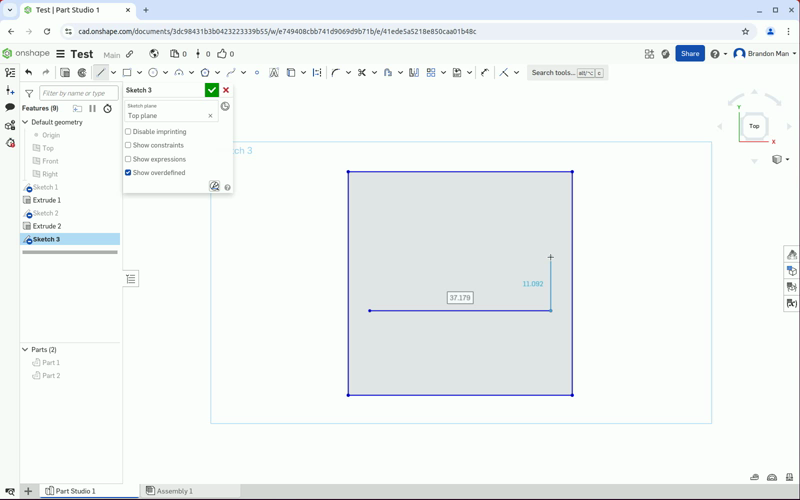
mouse_move(369, 256)
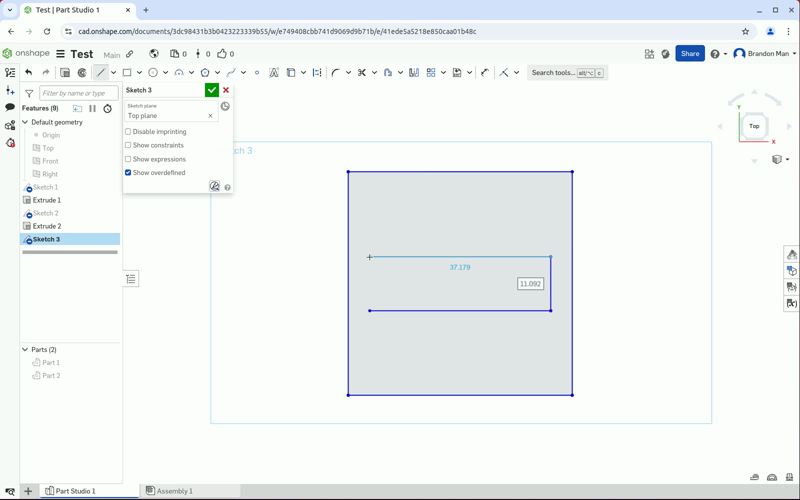
click(369, 256)
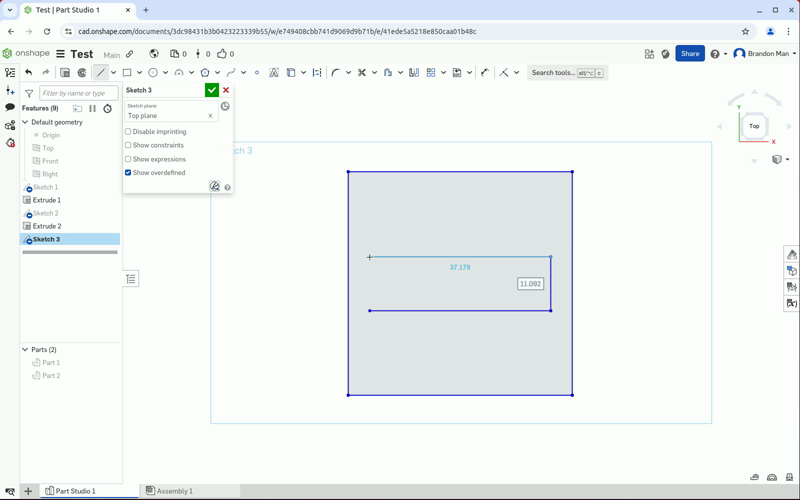
key_up(shift)
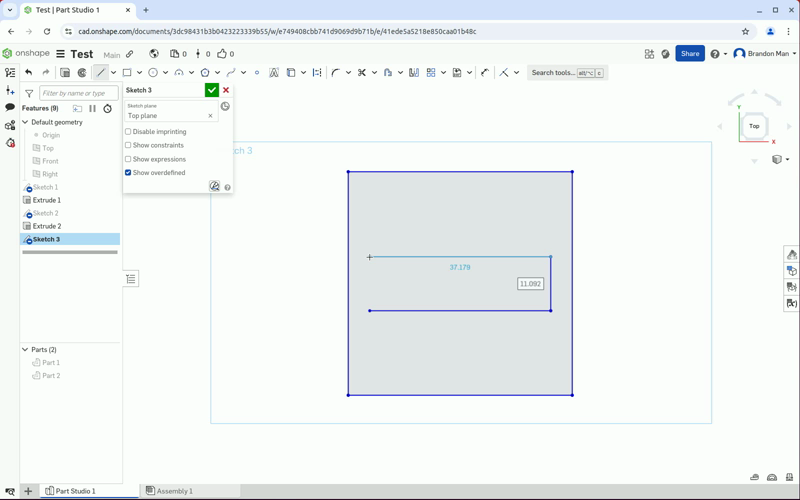
mouse_move(399, 256)
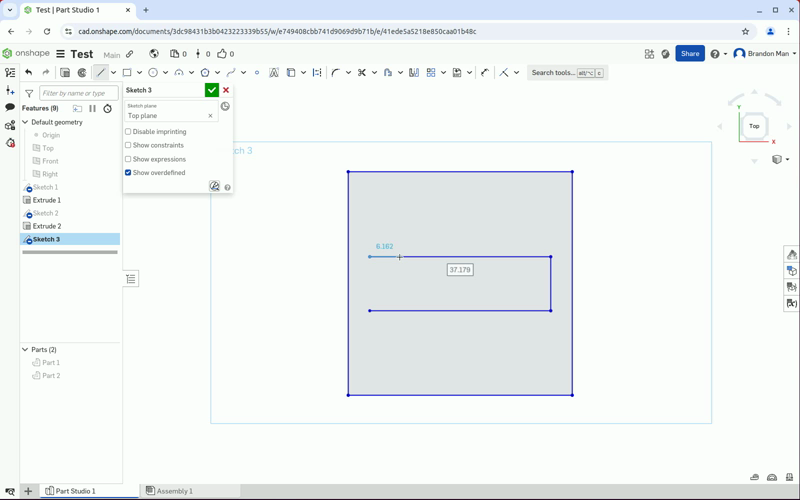
key_down(shift)
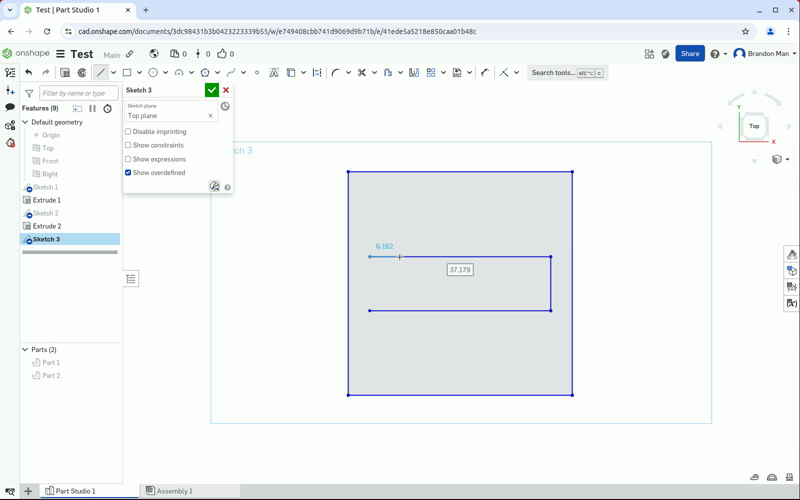
mouse_move(369, 310)
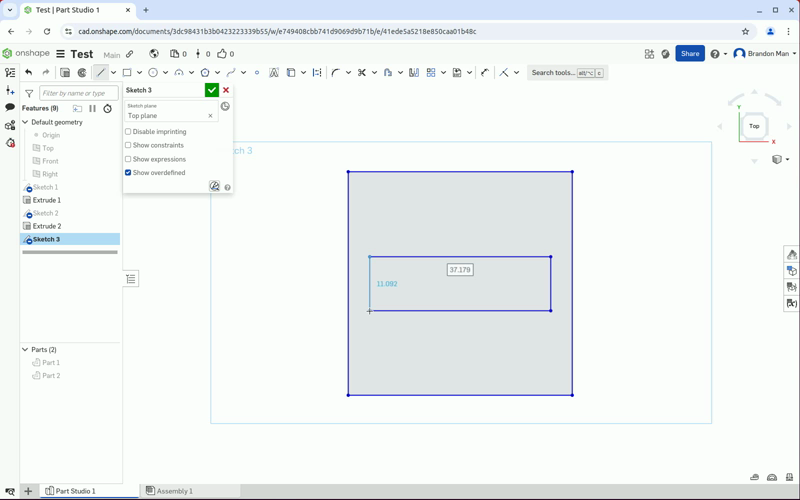
key_up(shift)
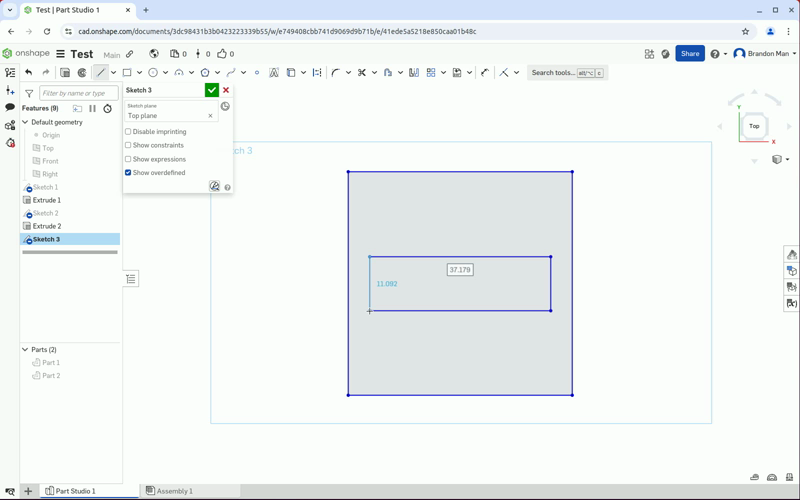
click(369, 310)
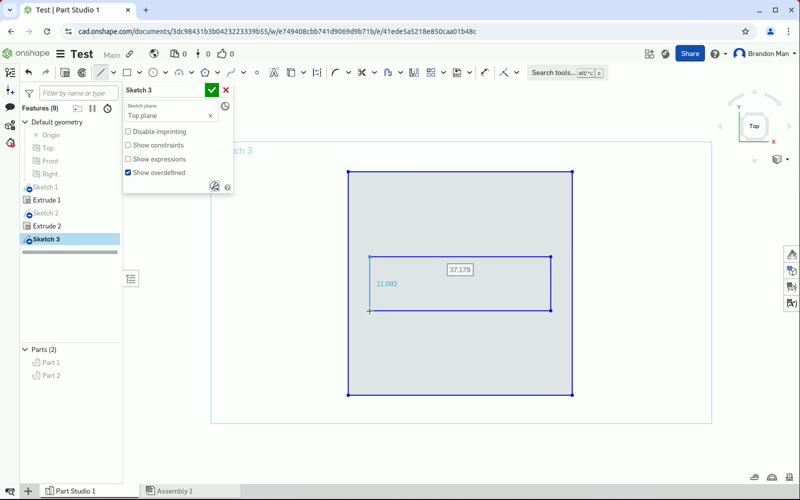
key(esc)
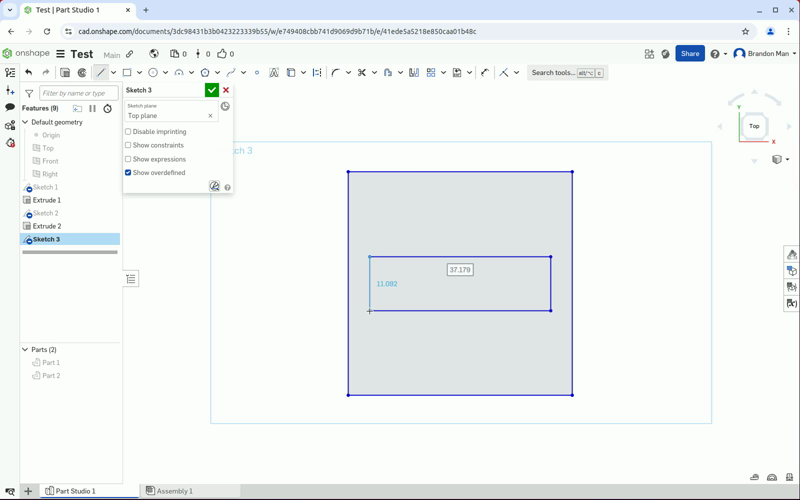
mouse_move(527, 343)
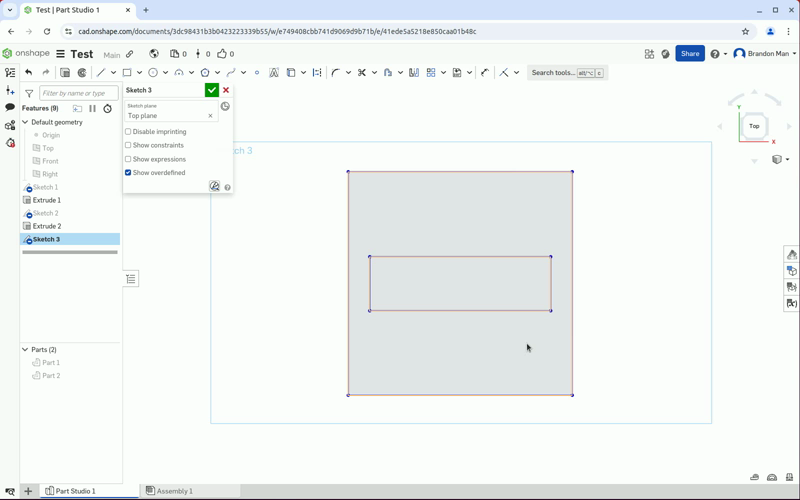
click(527, 343)
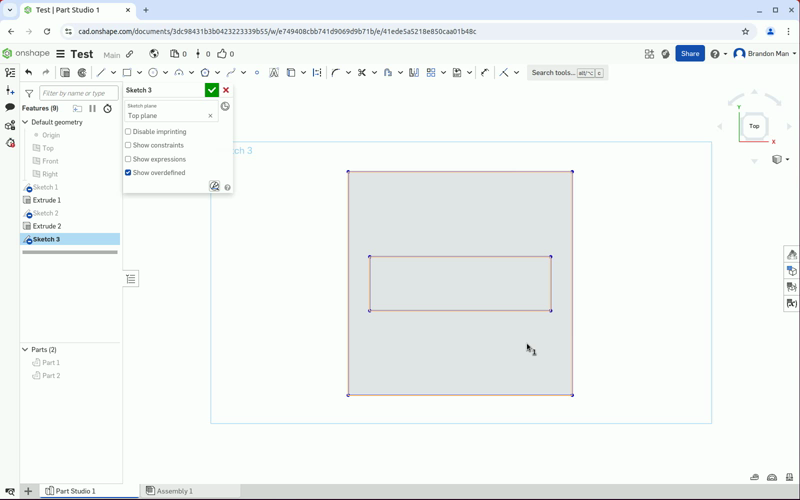
mouse_move(73, 352)
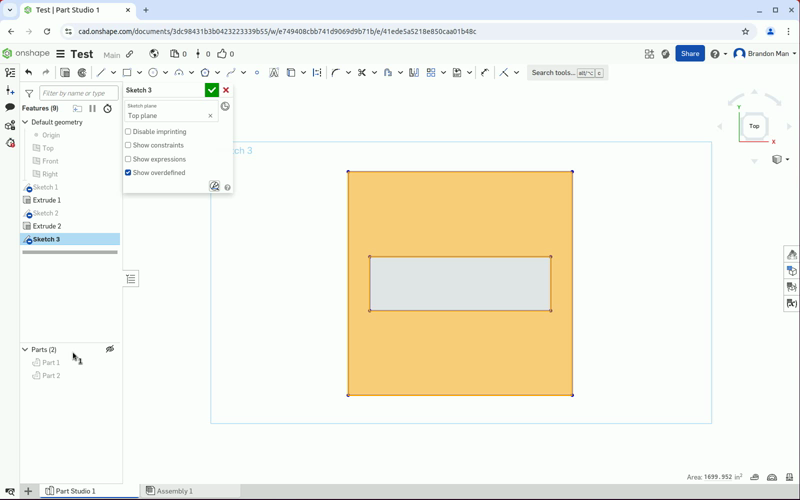
key(shift+y)
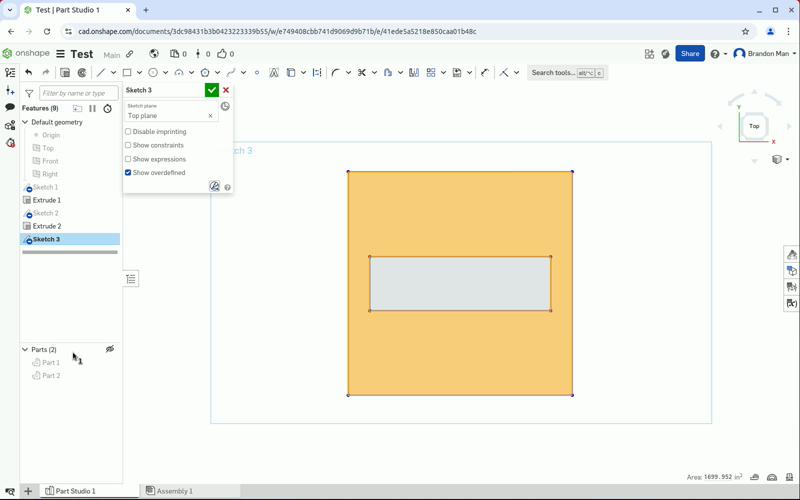
key(shift+e)
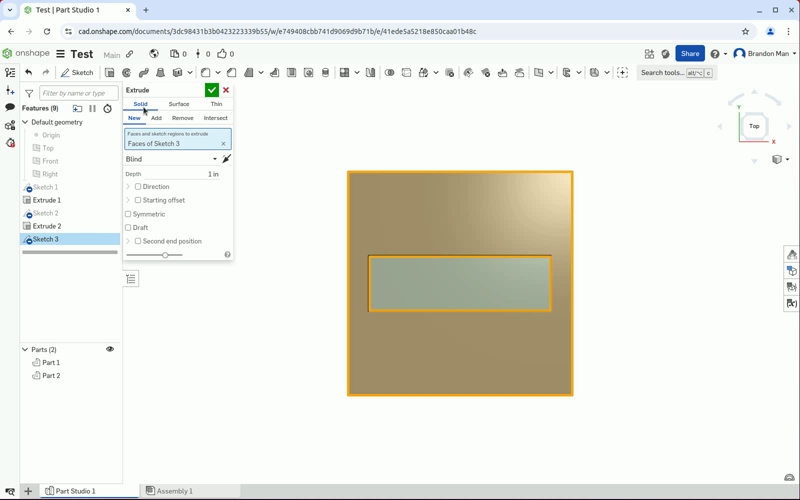
mouse_move(143, 106)
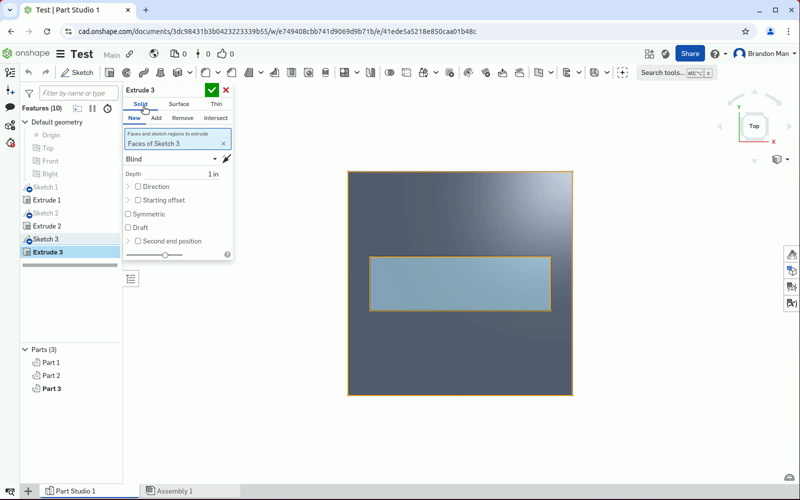
click(143, 106)
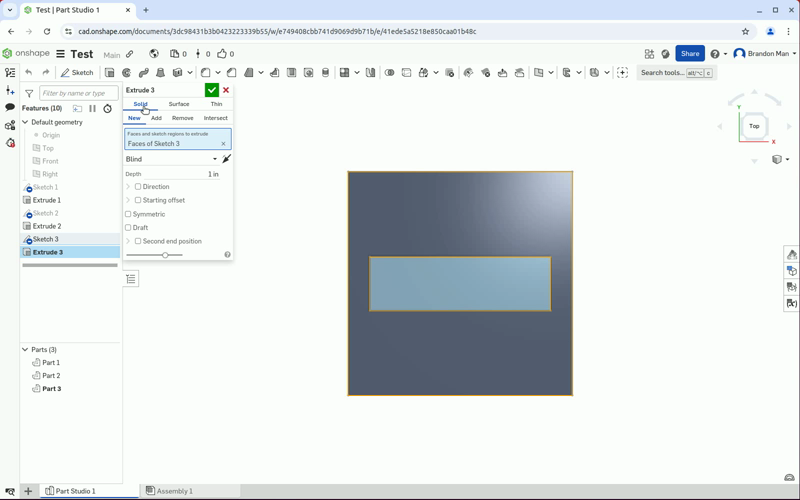
mouse_move(137, 120)
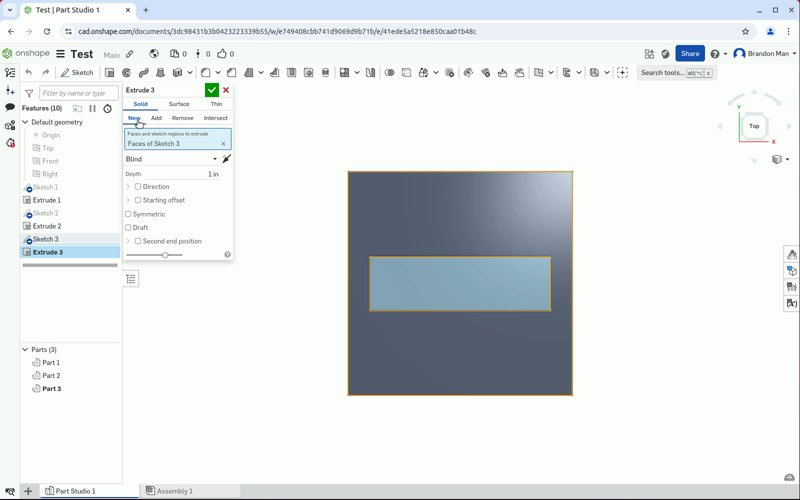
click(137, 120)
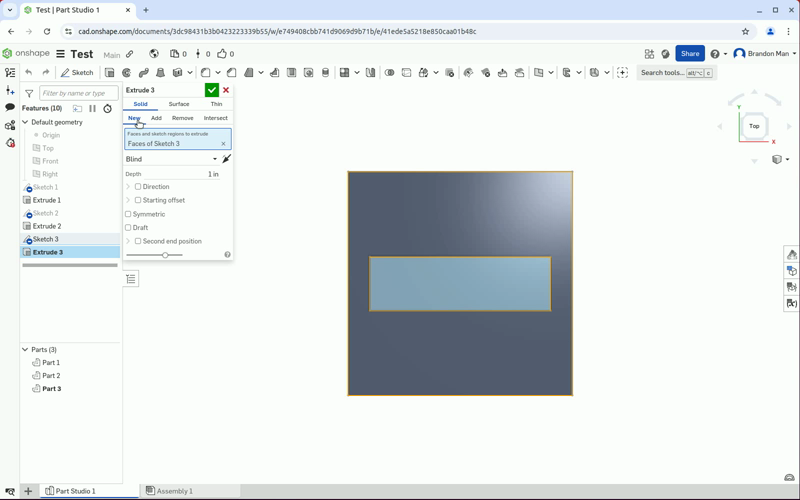
key(tab, 4)
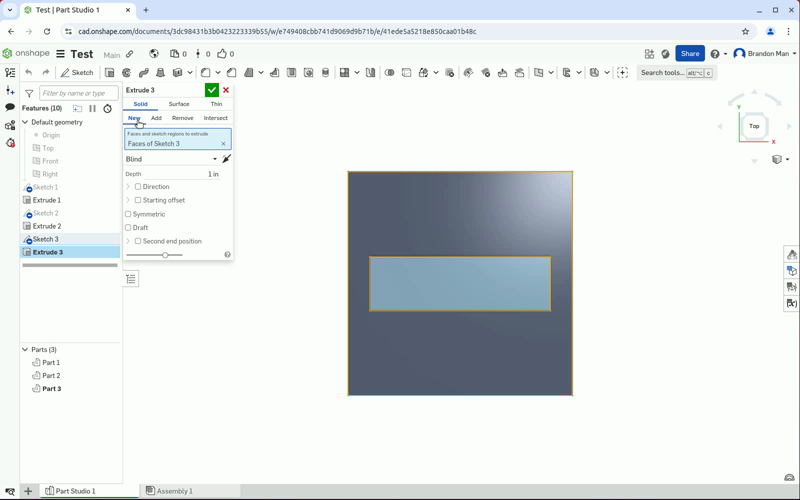
text(15.646)
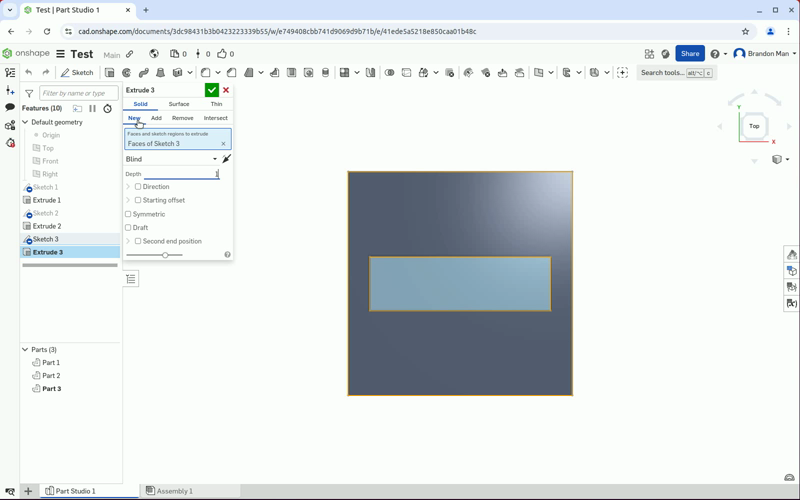
key(enter)
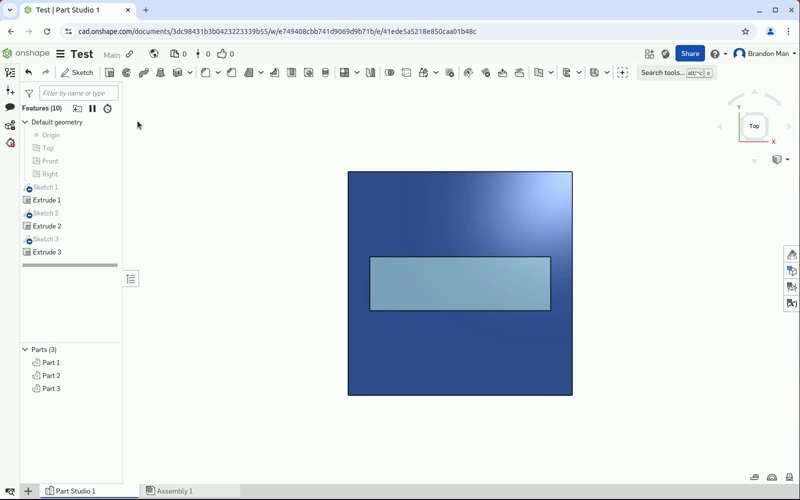
key(shift+h)
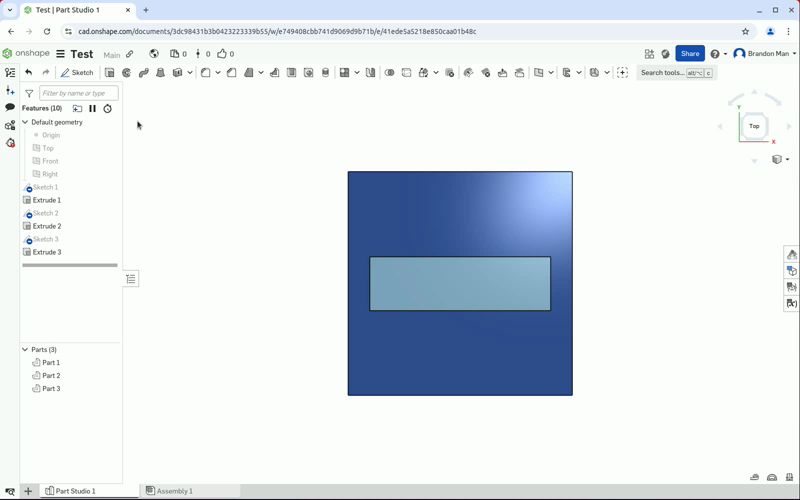
key(shift+h)
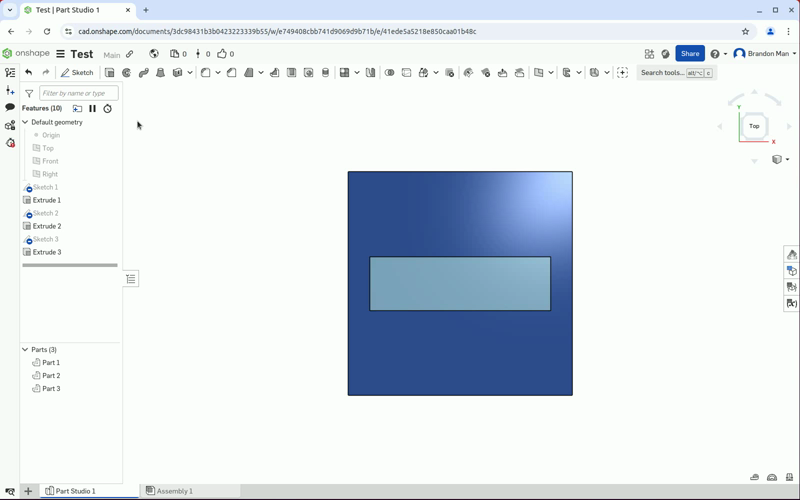
key(shift+7)
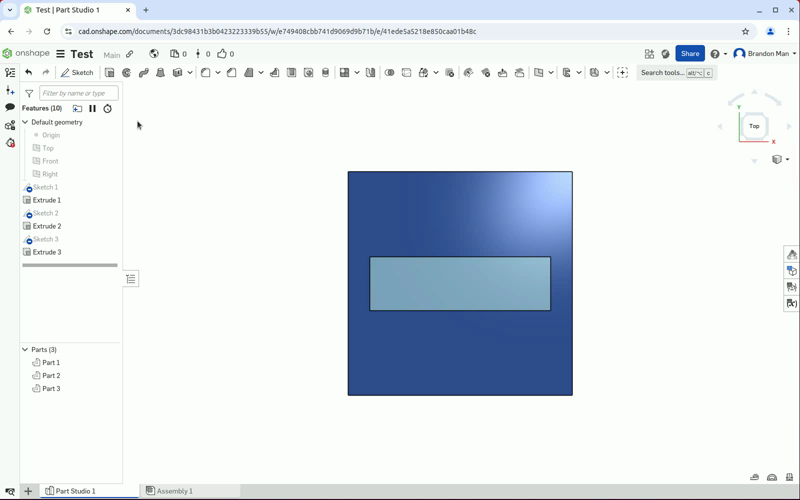
key(up, 3)
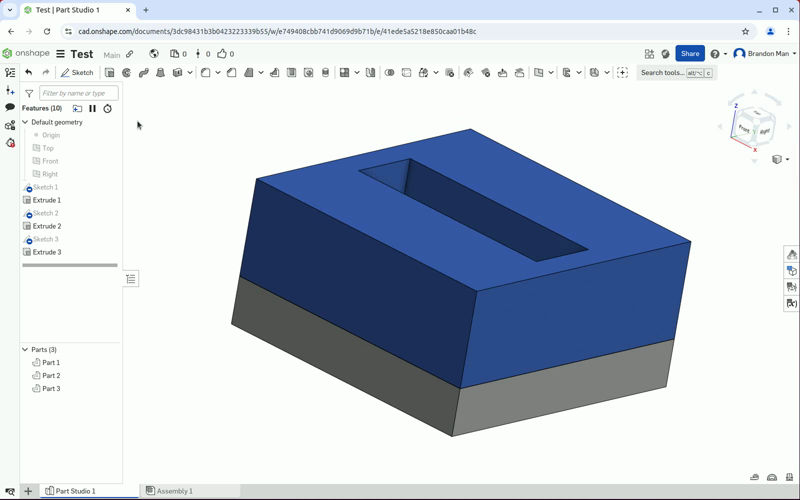
key(left, 3)
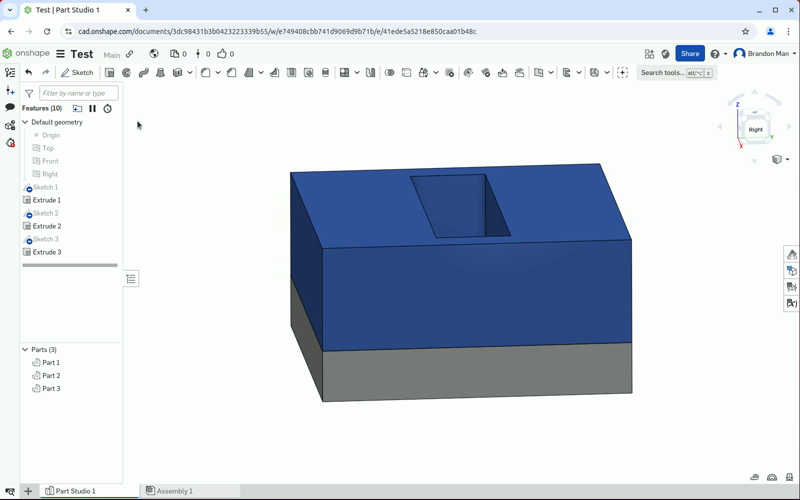
key(right, 3)
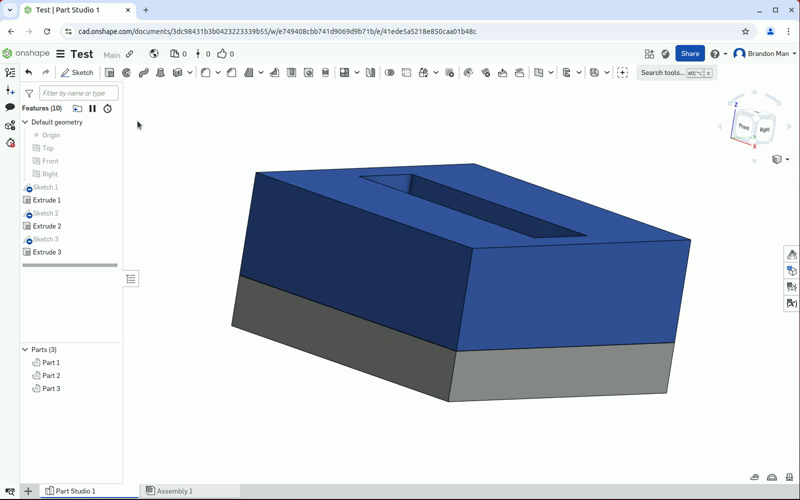
key(down, 3)
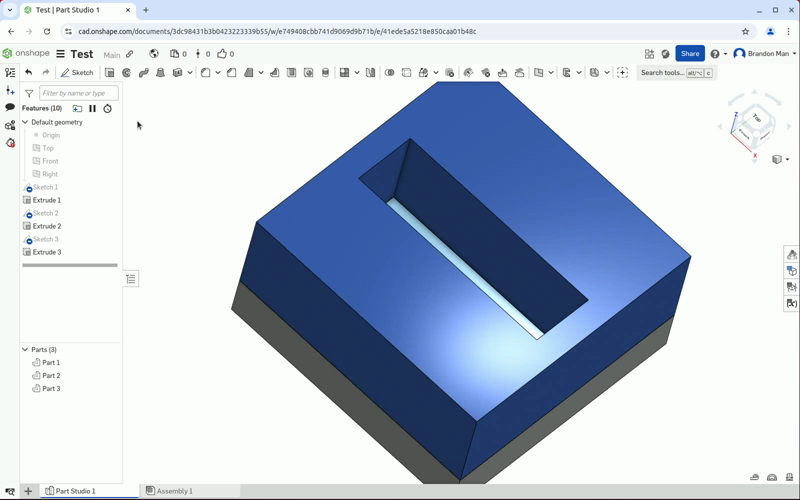
mouse_move(73, 189)
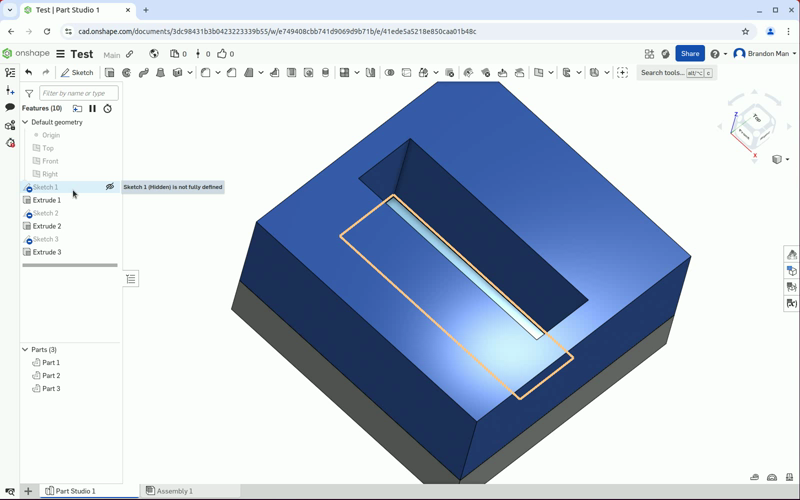
click(73, 189)